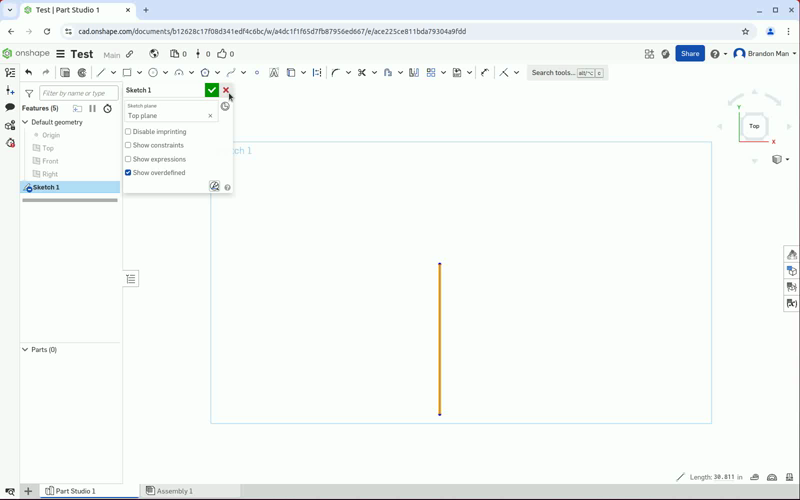
key(shift+h)
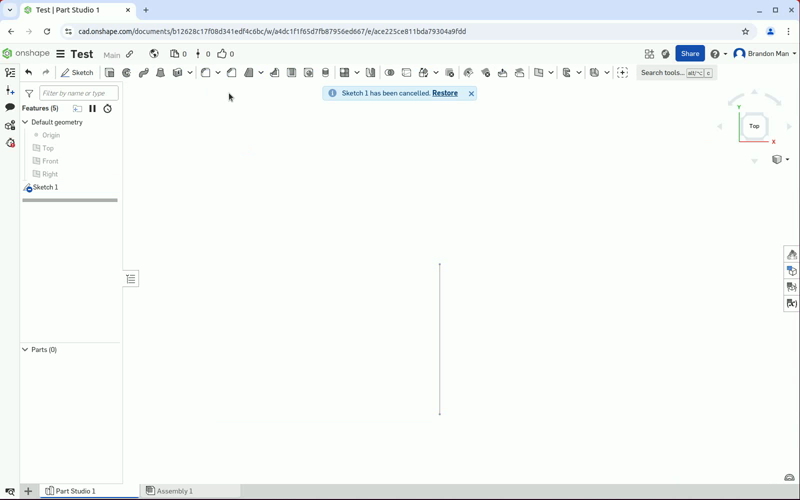
key(shift+s)
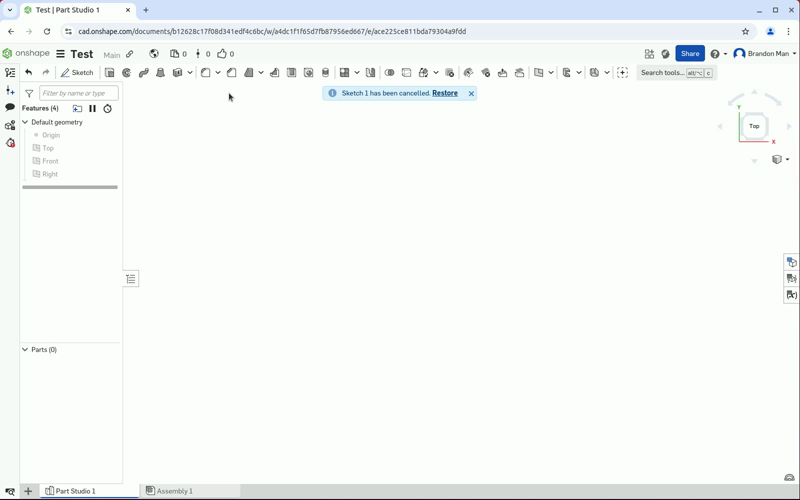
mouse_move(73, 150)
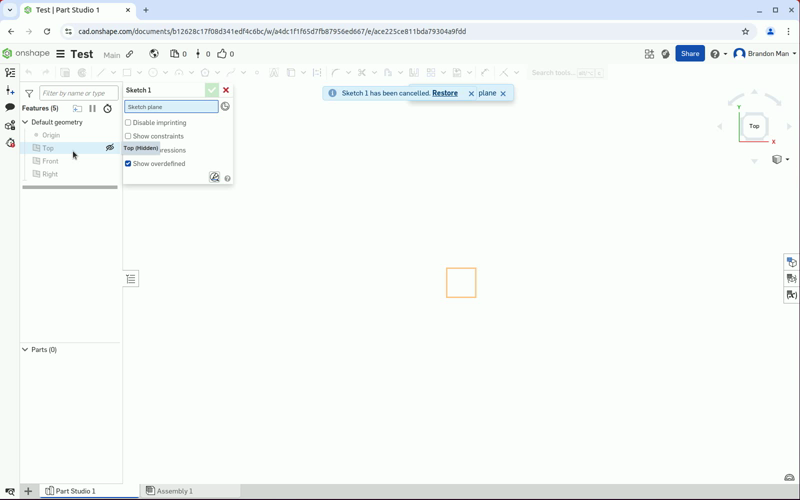
click(73, 150)
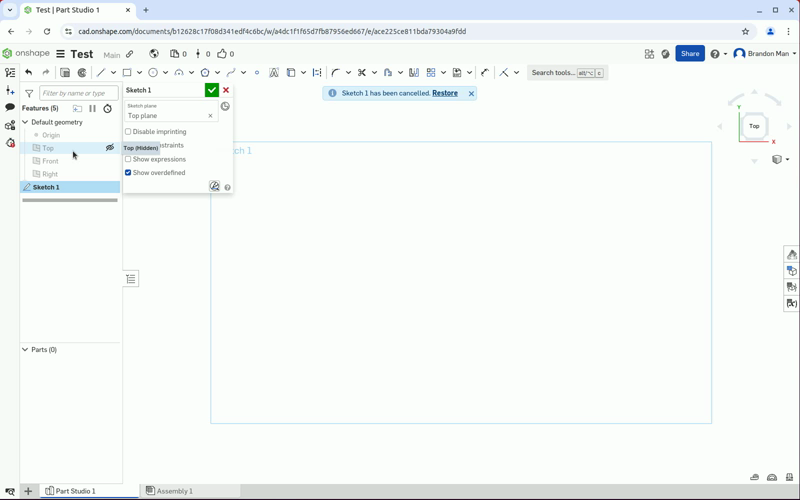
mouse_move(73, 352)
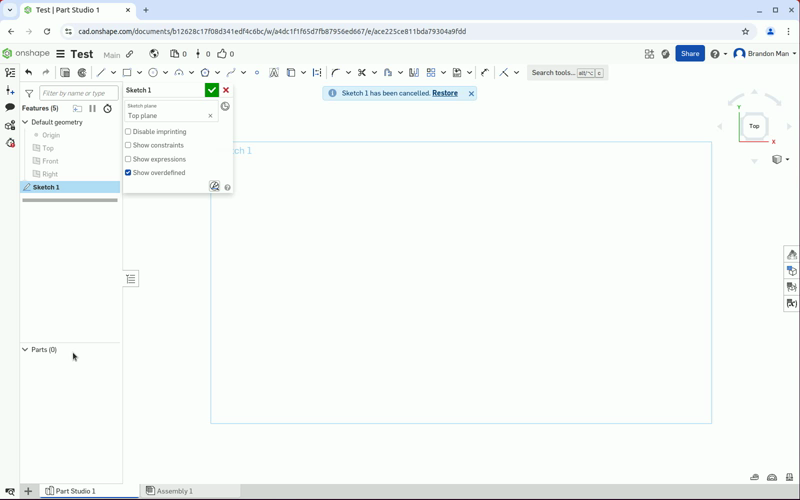
key(y)
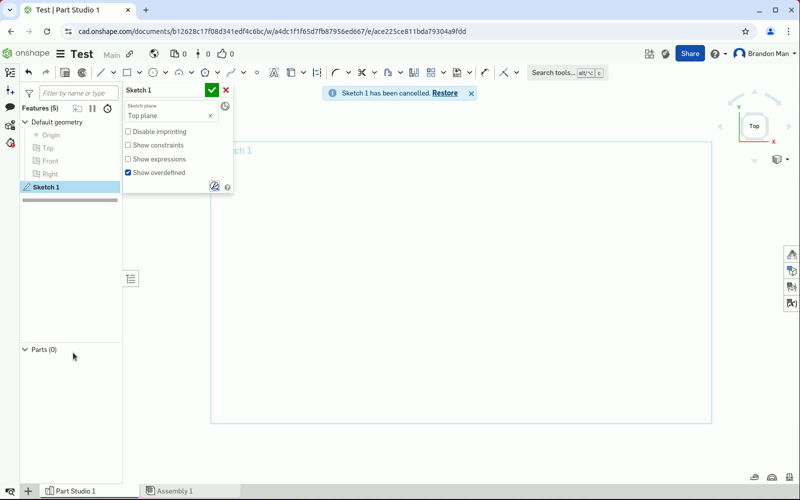
key(l)
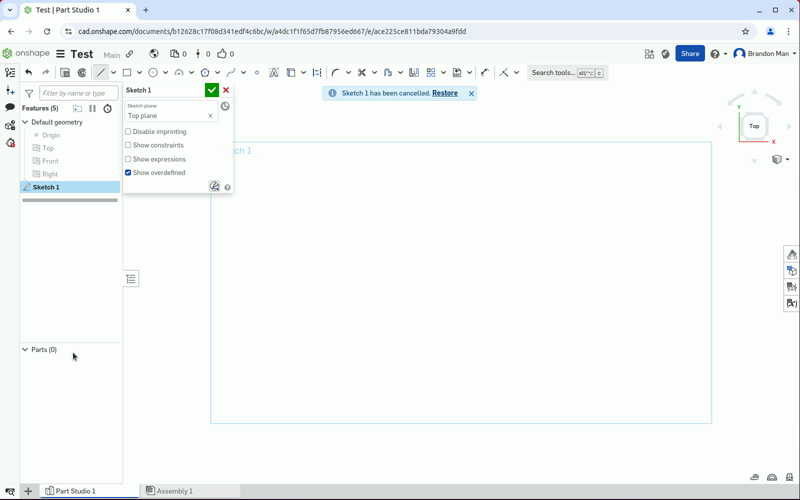
key_down(shift)
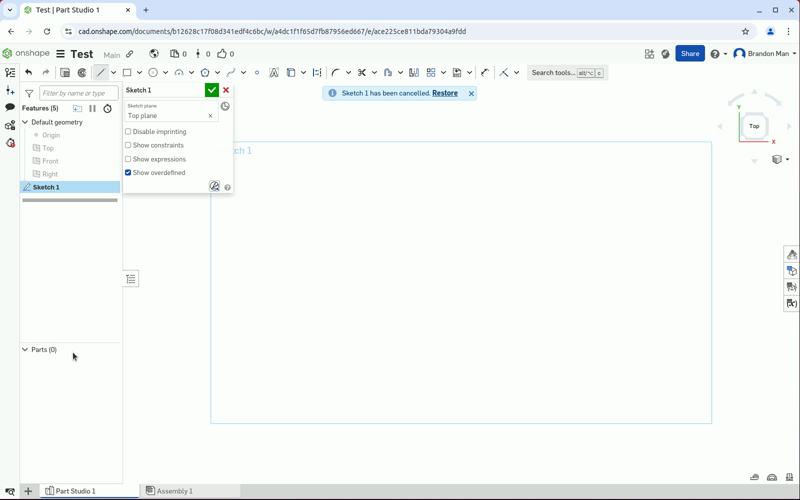
mouse_move(460, 282)
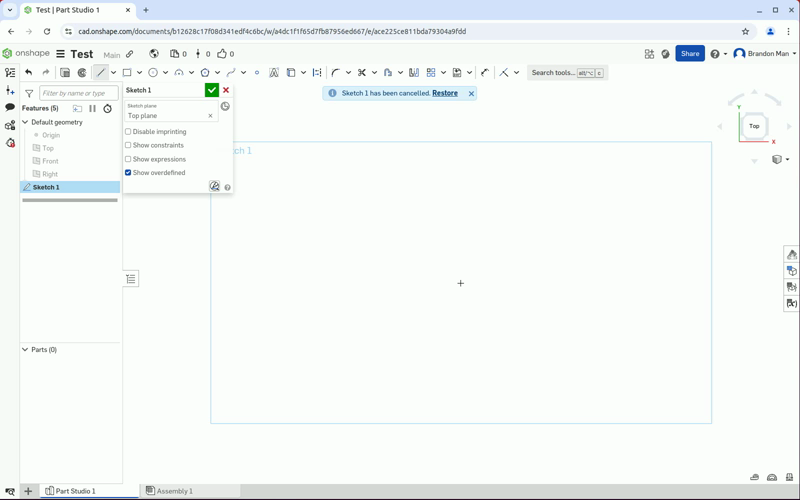
click(460, 282)
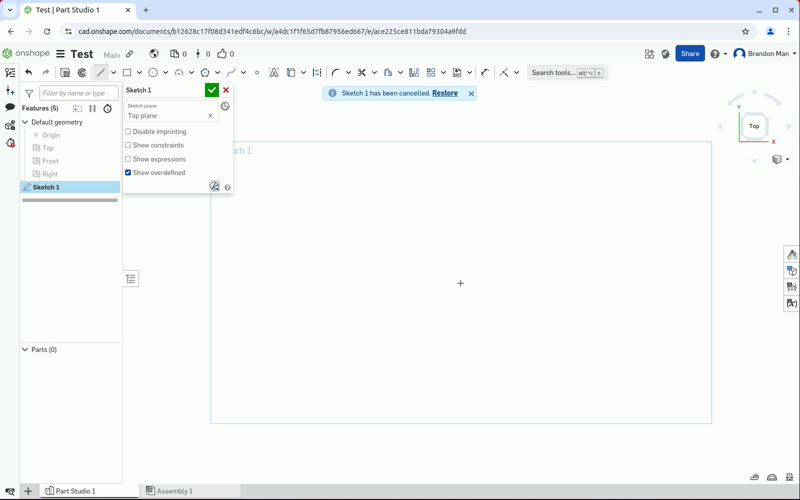
key_up(shift)
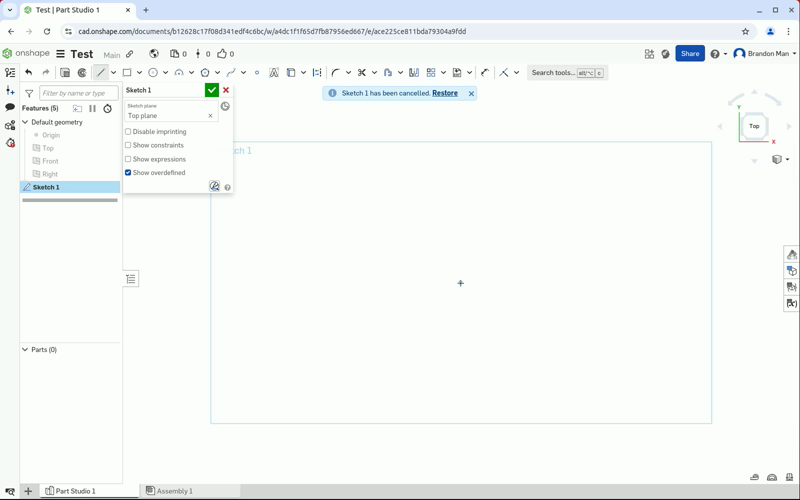
key_down(shift)
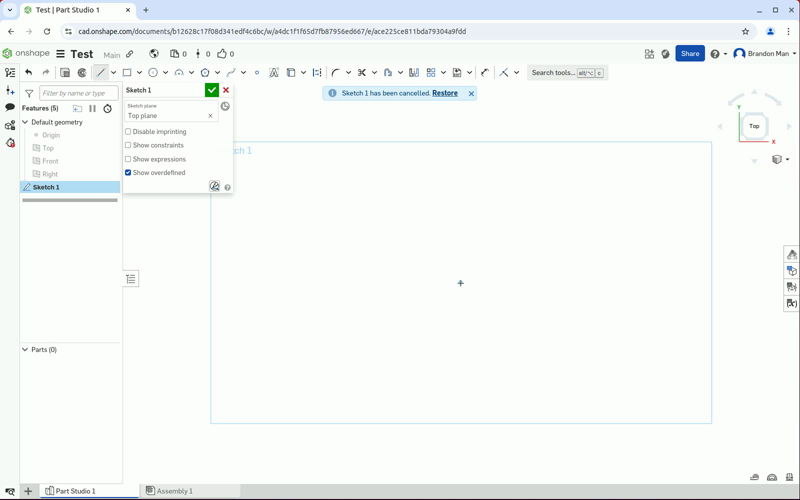
mouse_move(490, 282)
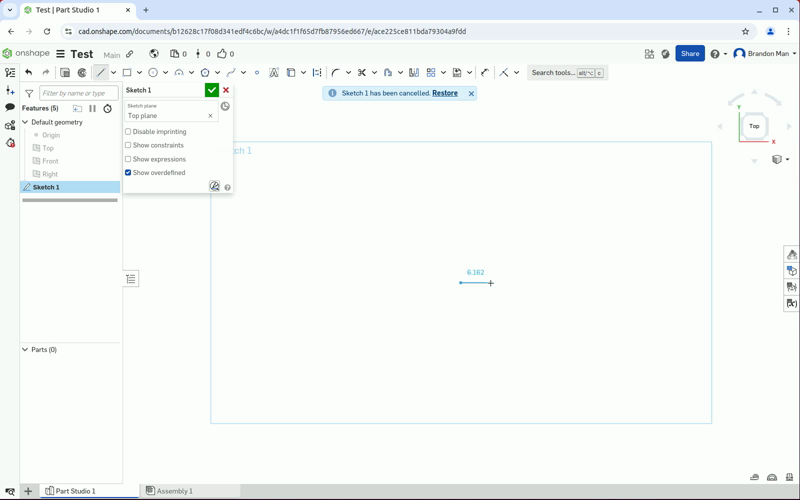
mouse_move(469, 274)
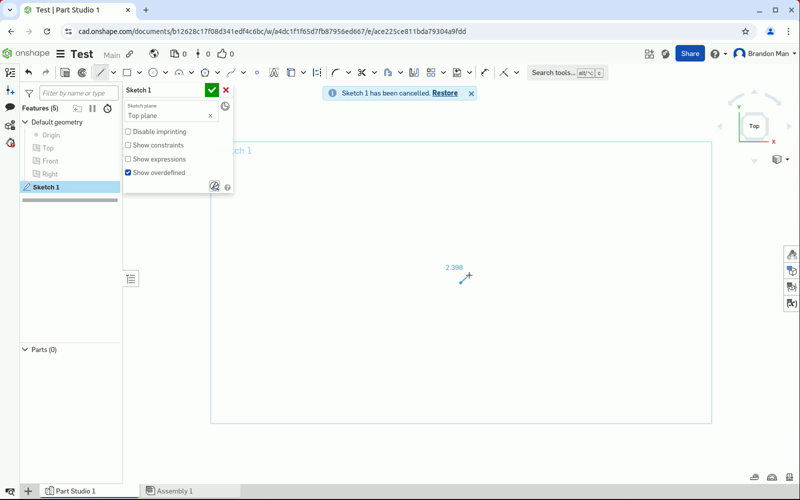
click(469, 274)
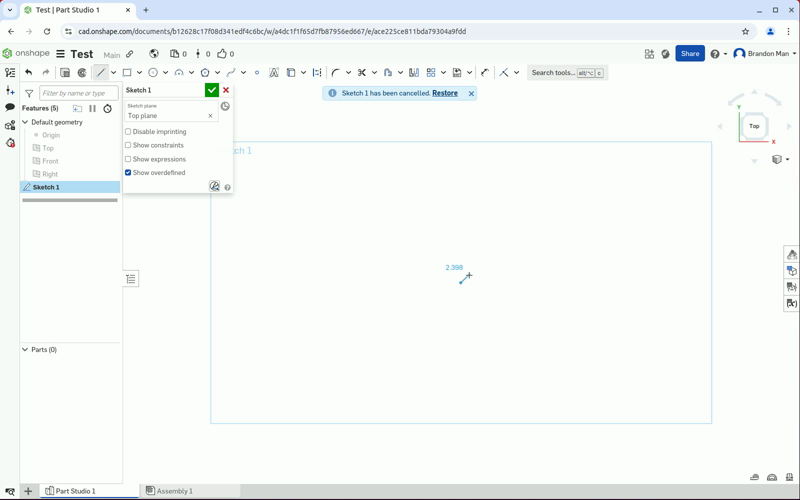
key_up(shift)
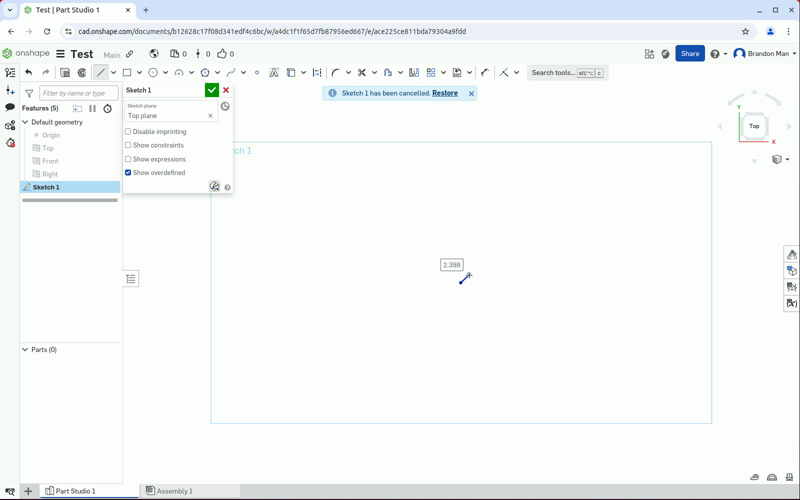
key_down(shift)
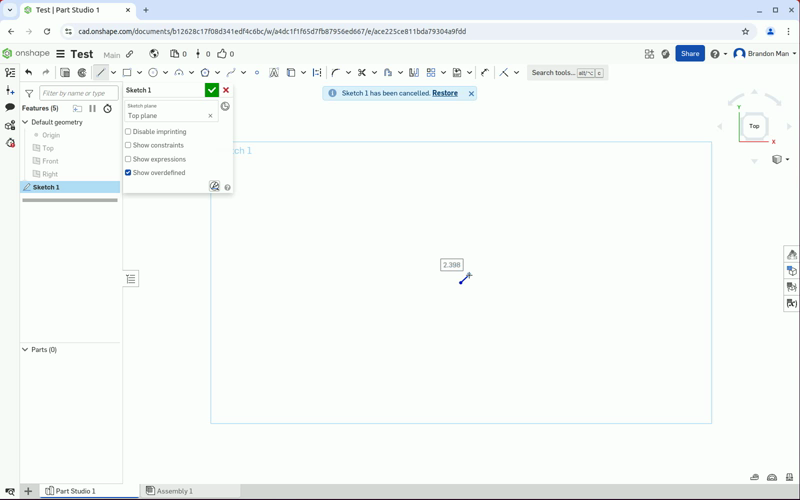
mouse_move(469, 178)
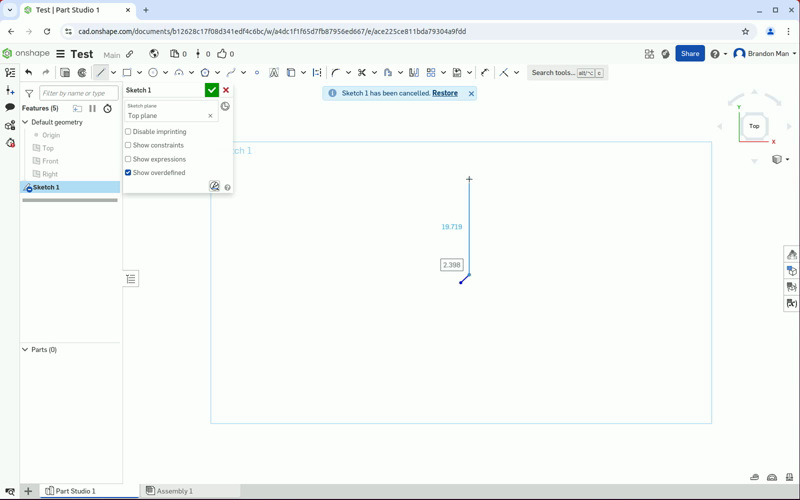
click(469, 178)
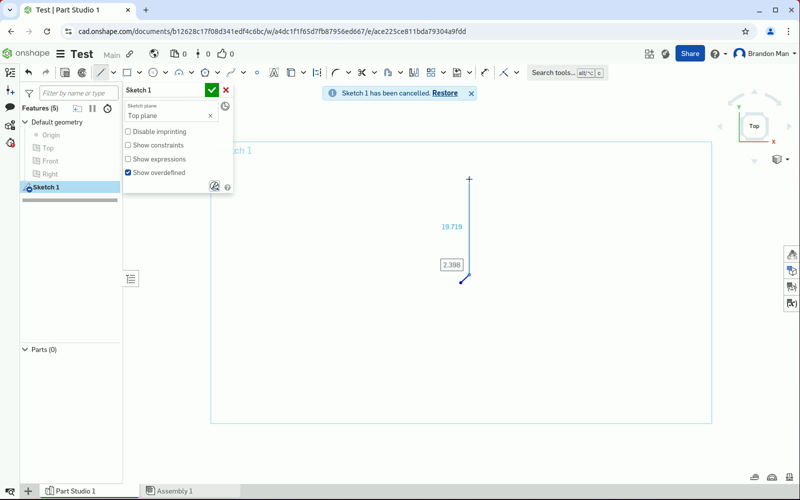
key_up(shift)
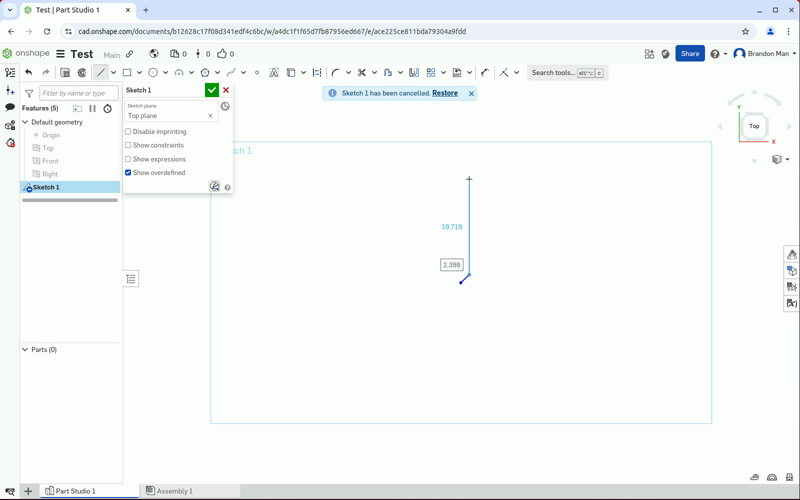
key_down(shift)
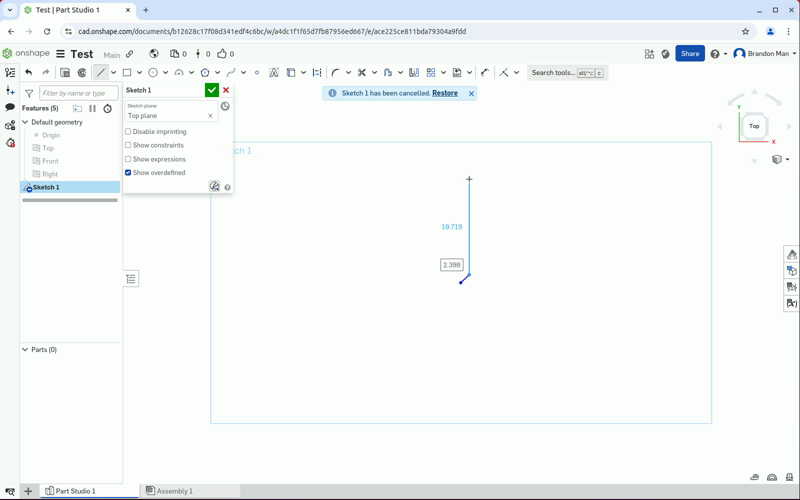
mouse_move(499, 178)
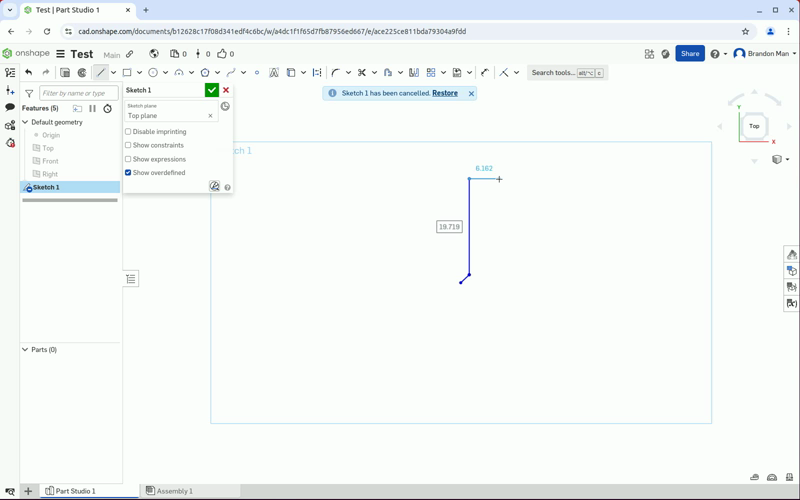
mouse_move(460, 170)
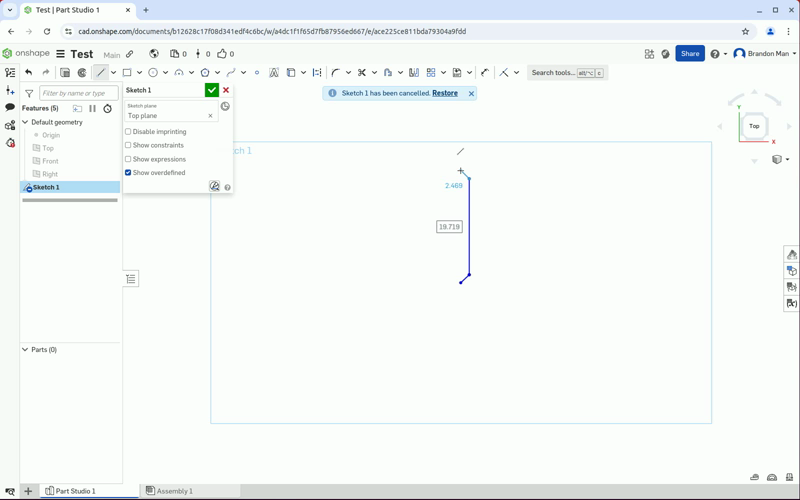
click(460, 170)
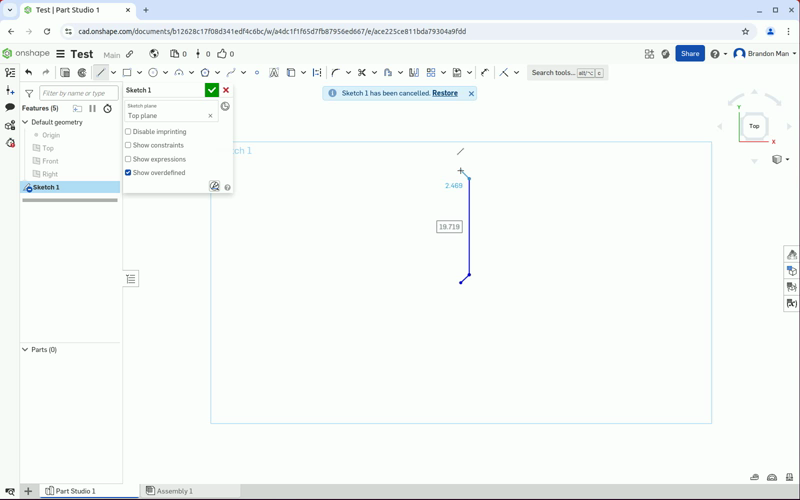
key_up(shift)
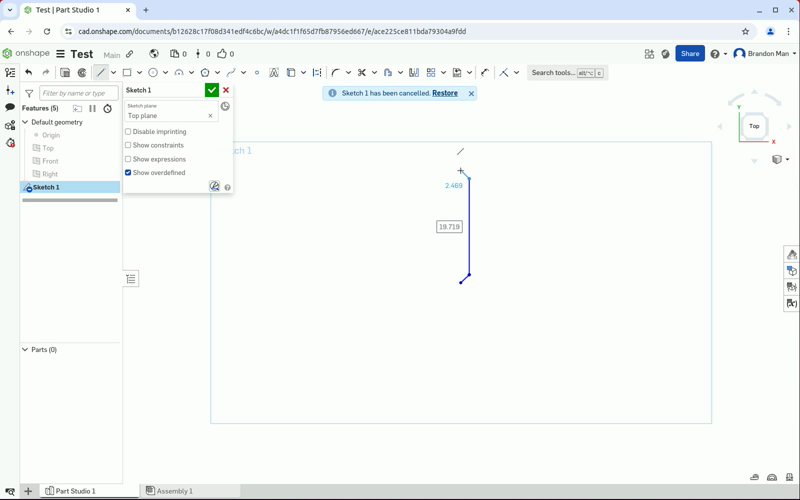
key_down(shift)
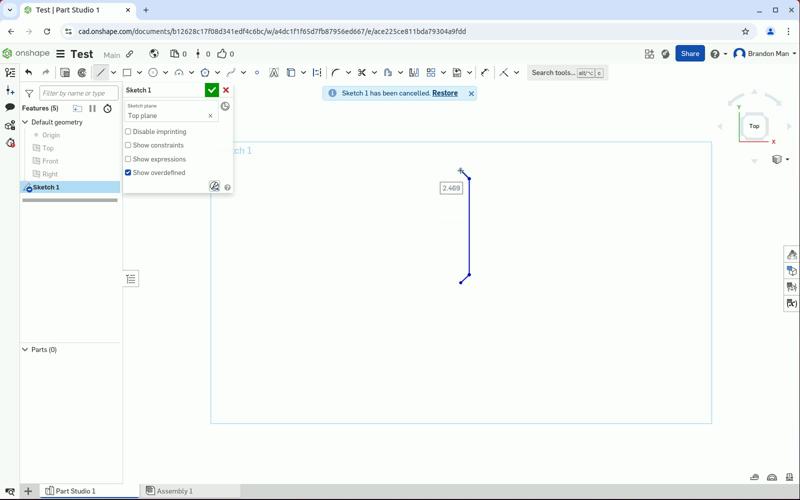
mouse_move(460, 282)
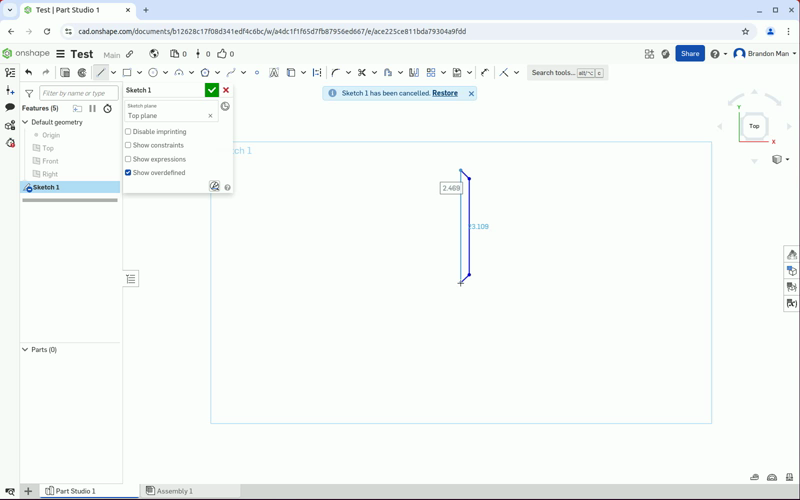
key_up(shift)
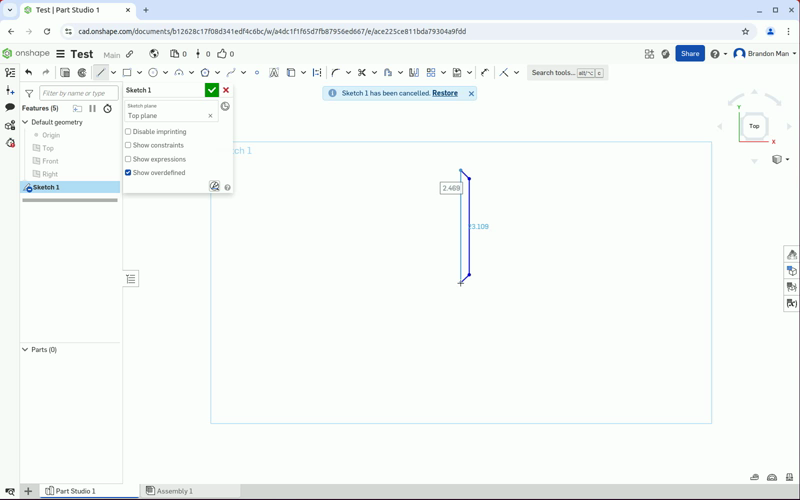
click(460, 282)
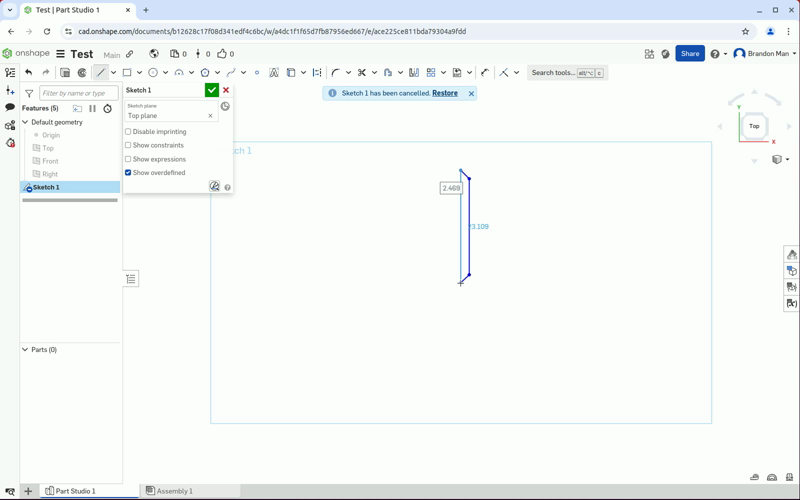
key(esc)
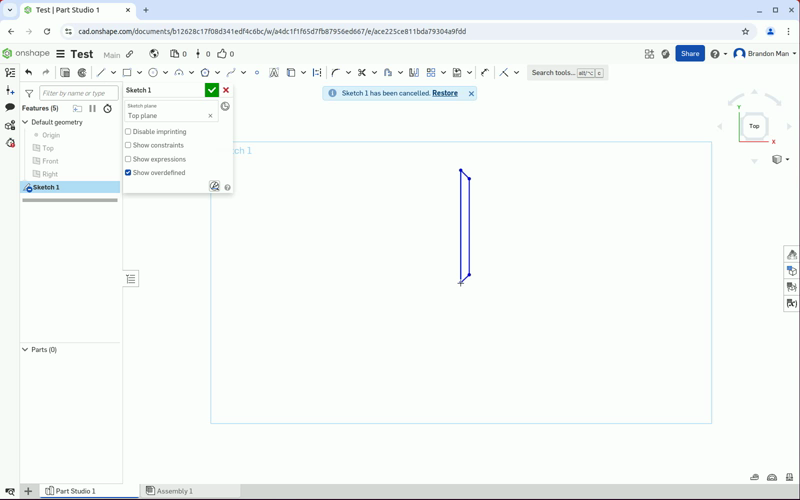
mouse_move(462, 223)
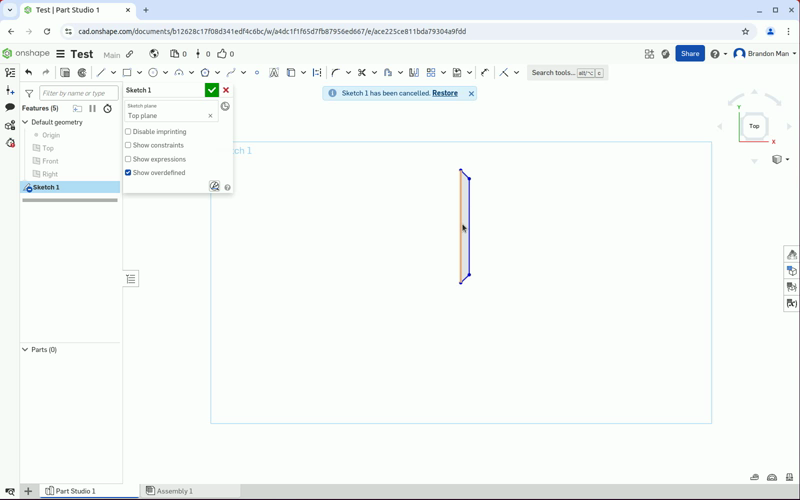
scroll(6)
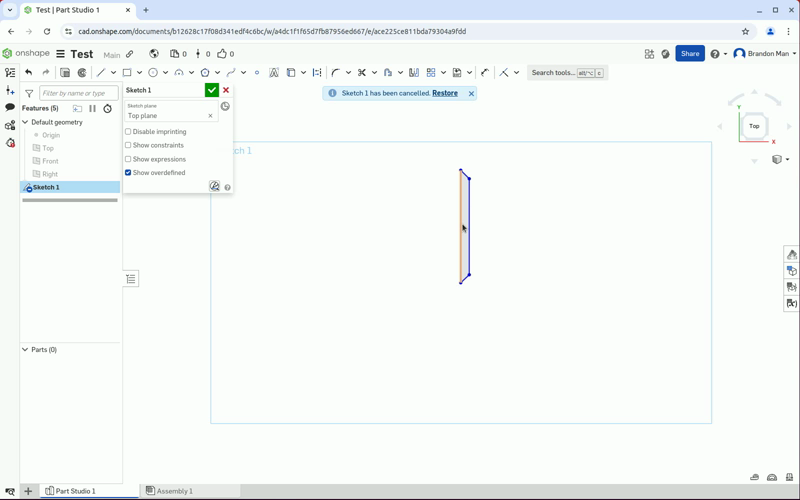
scroll(6)
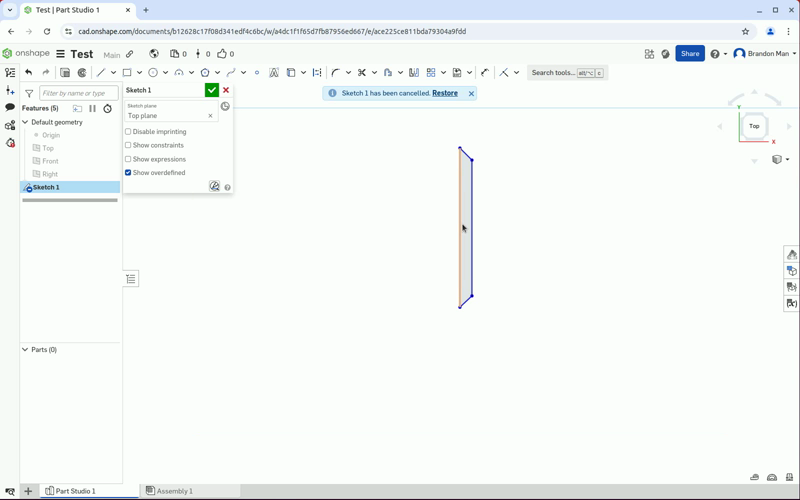
scroll(6)
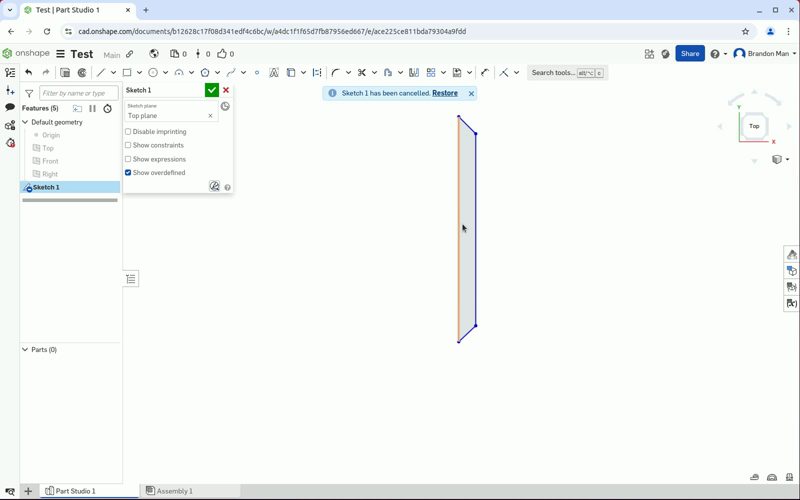
scroll(6)
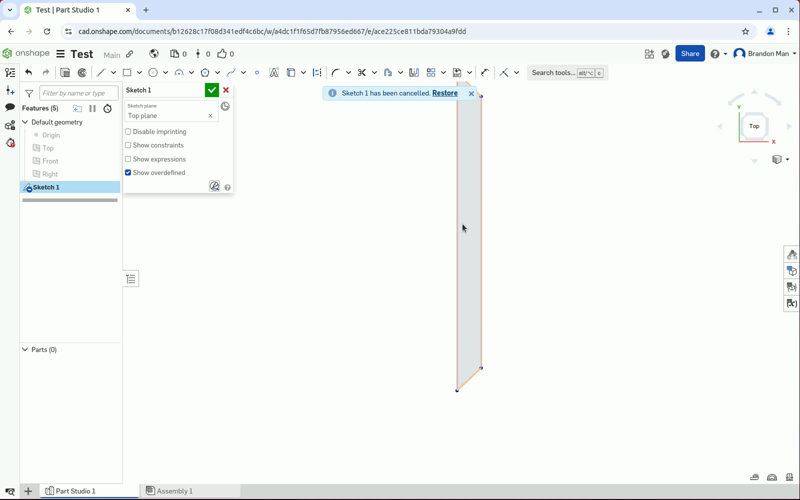
scroll(6)
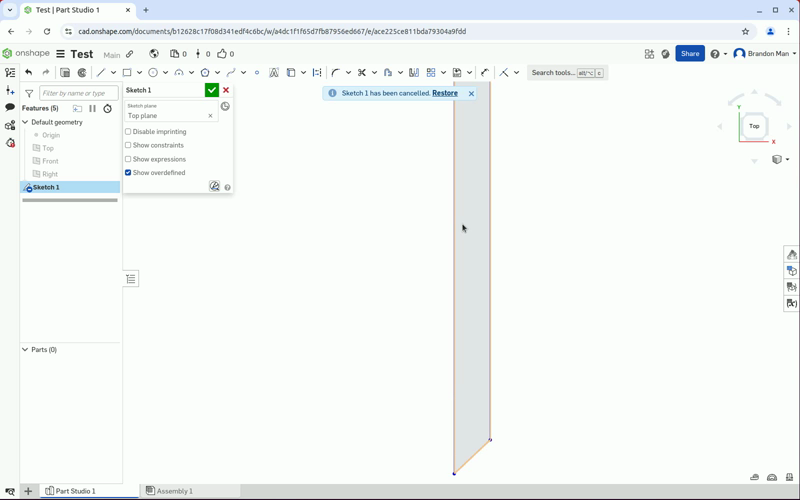
scroll(6)
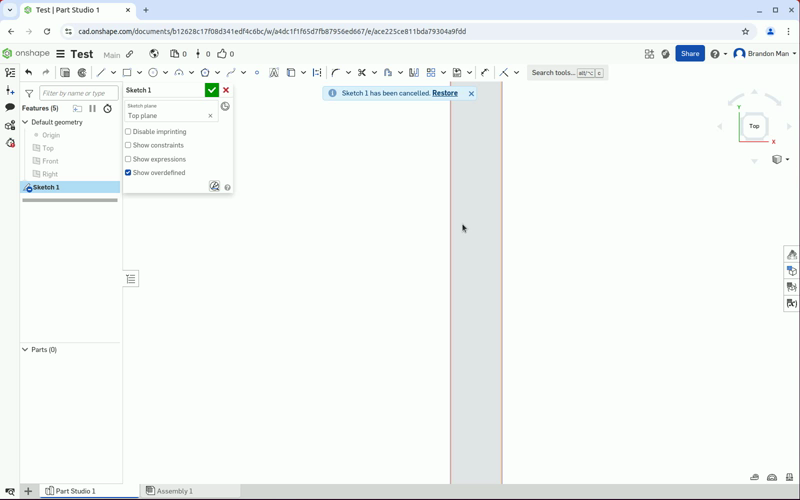
scroll(6)
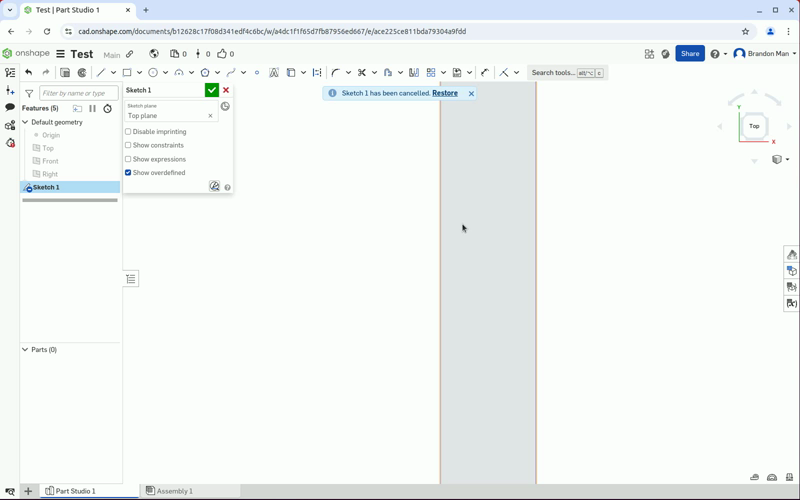
click(462, 223)
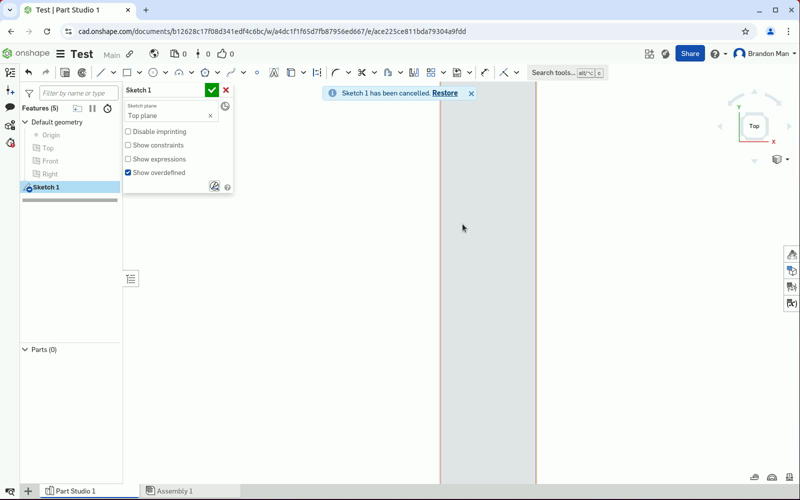
scroll(-6)
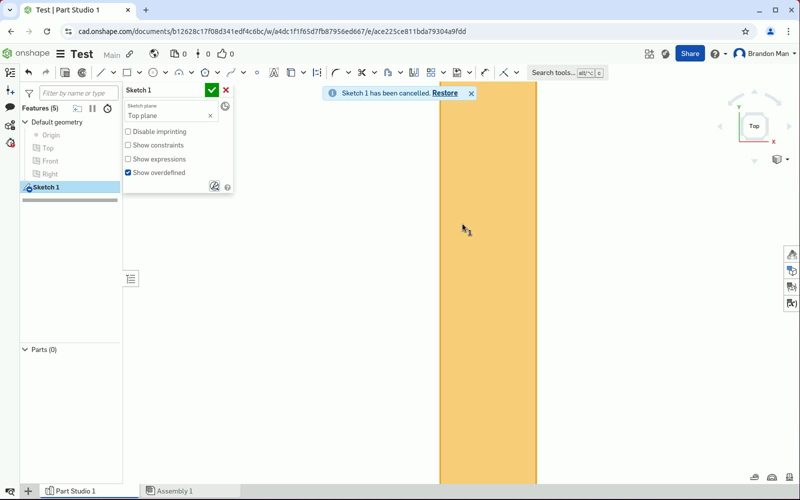
scroll(-6)
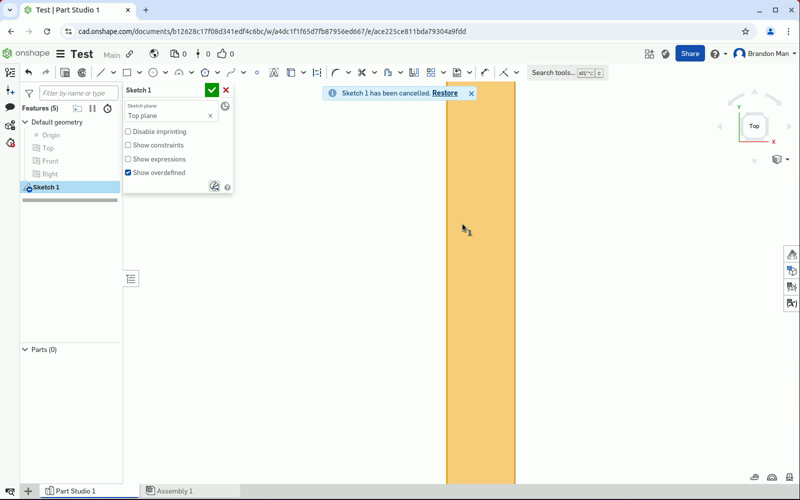
scroll(-6)
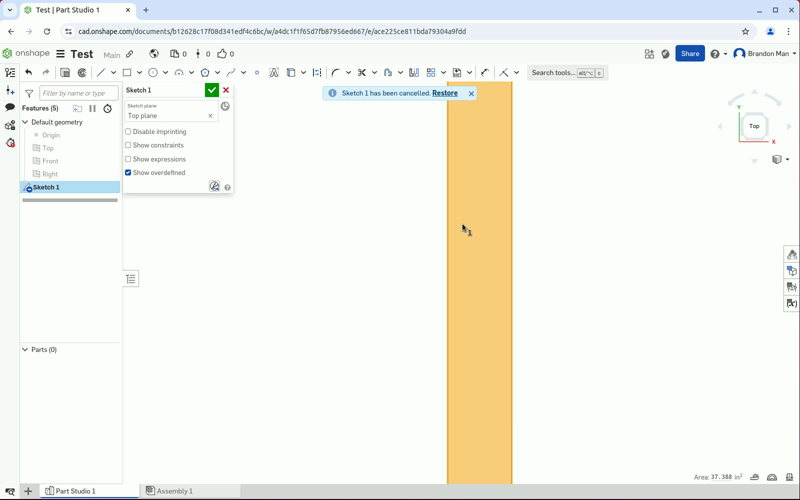
scroll(-6)
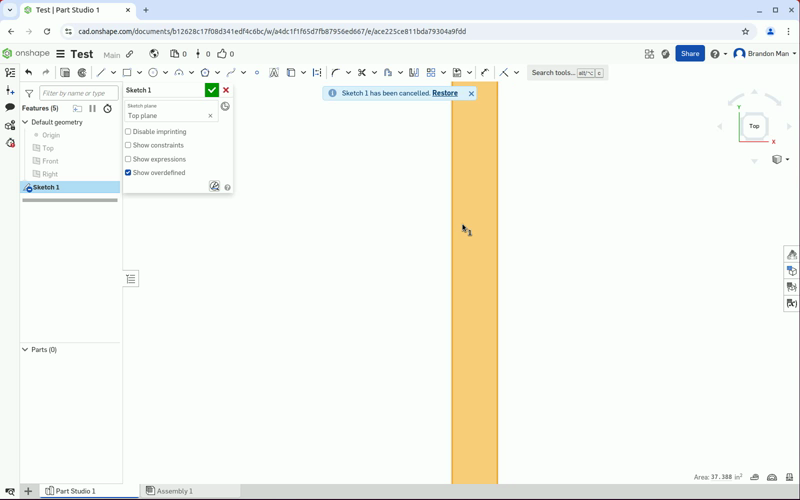
scroll(-6)
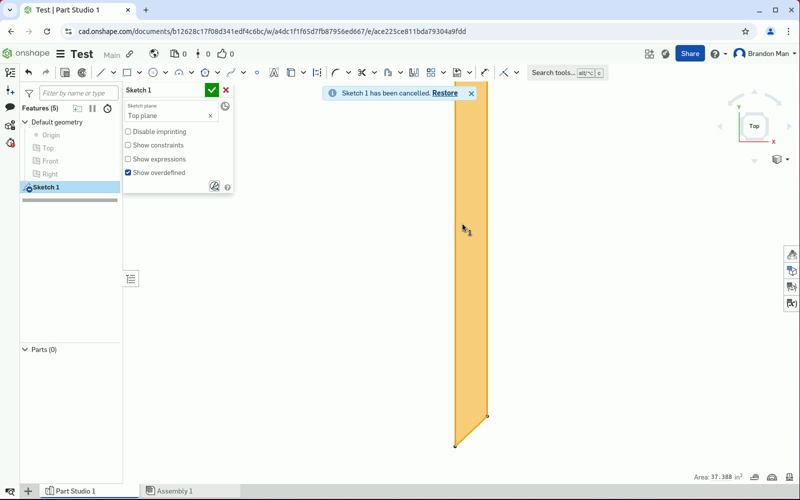
scroll(-6)
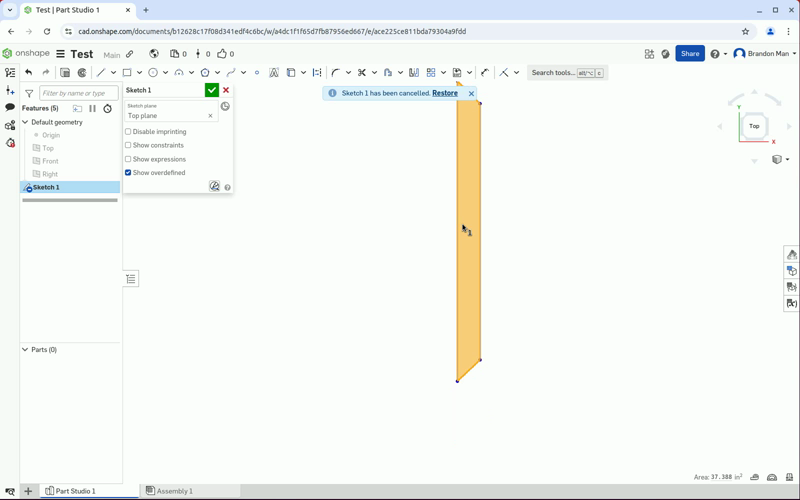
scroll(-6)
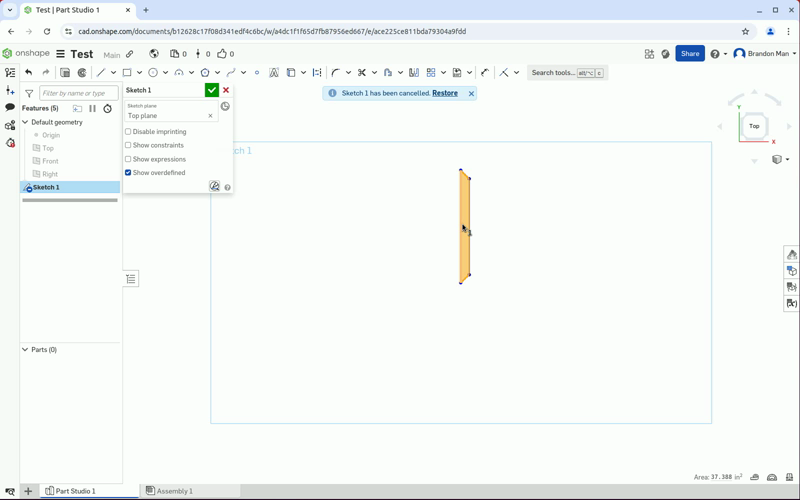
mouse_move(73, 352)
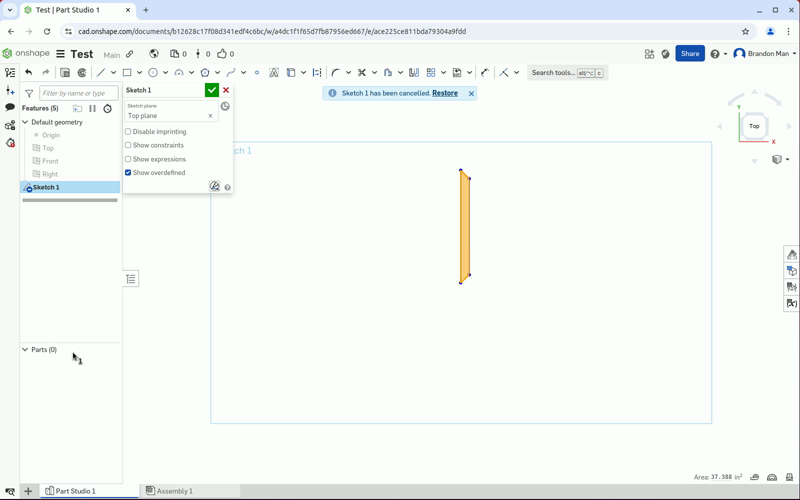
key(shift+y)
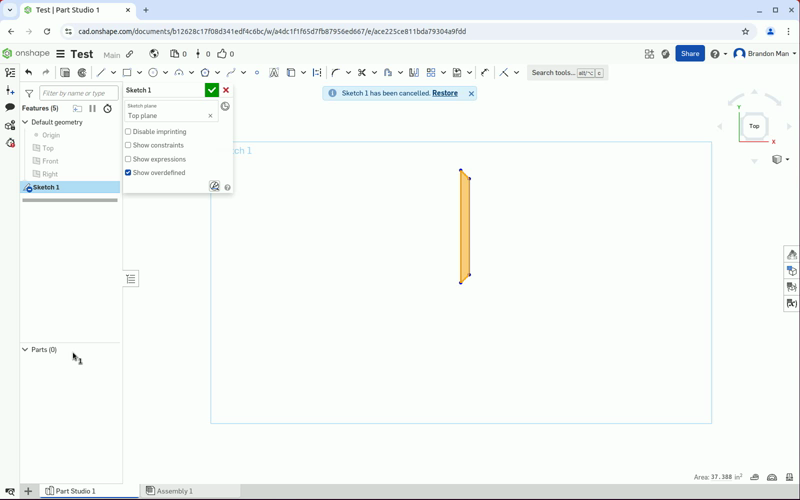
key(shift+e)
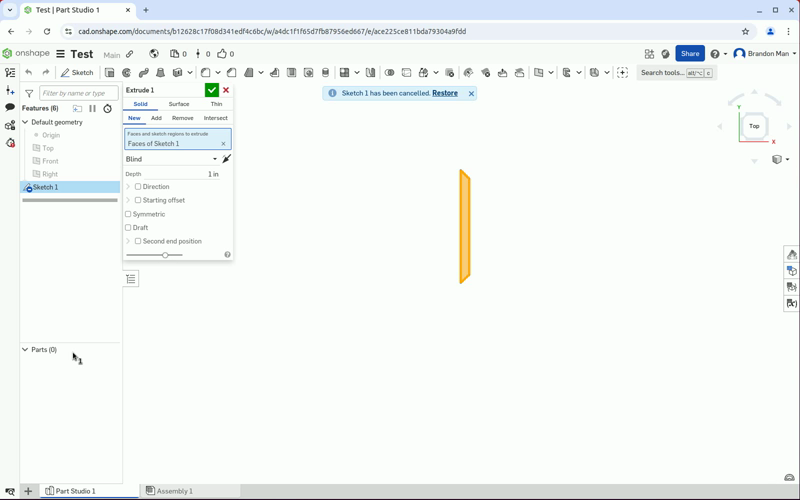
mouse_move(143, 106)
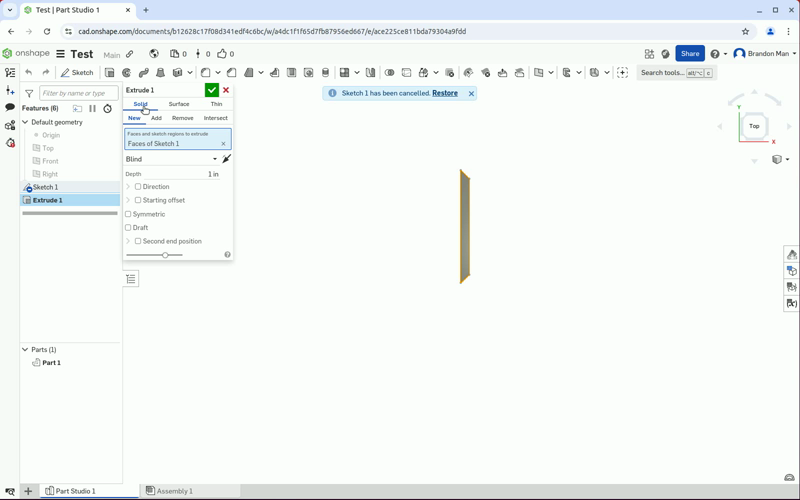
click(143, 106)
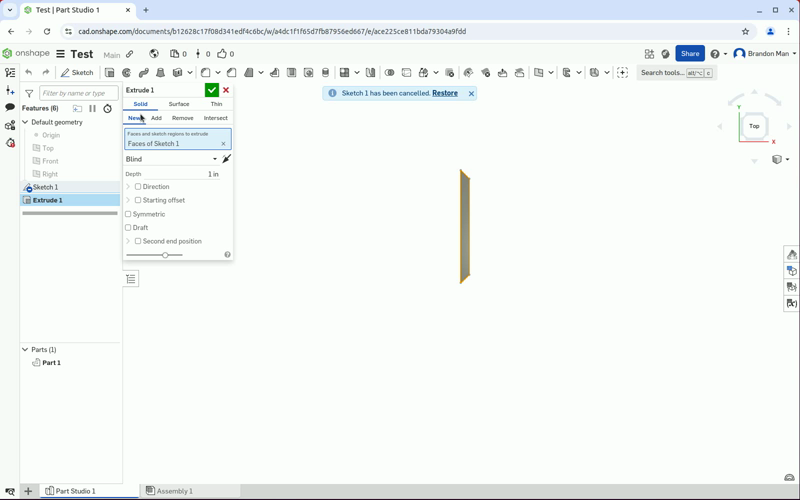
mouse_move(137, 120)
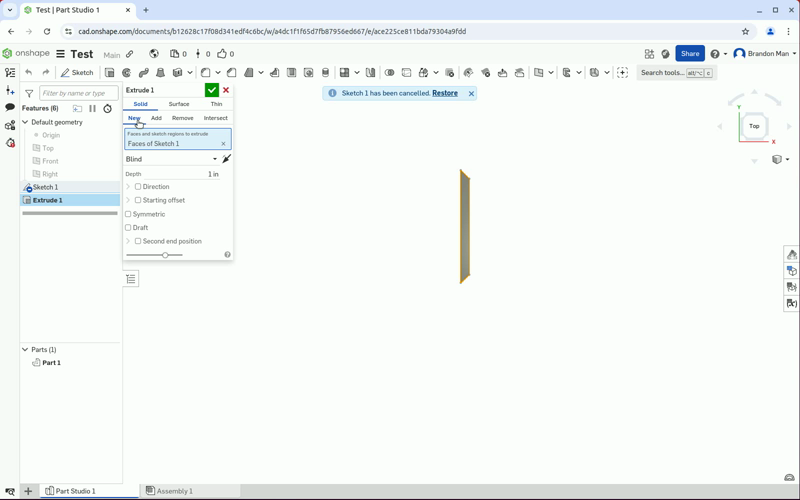
click(137, 120)
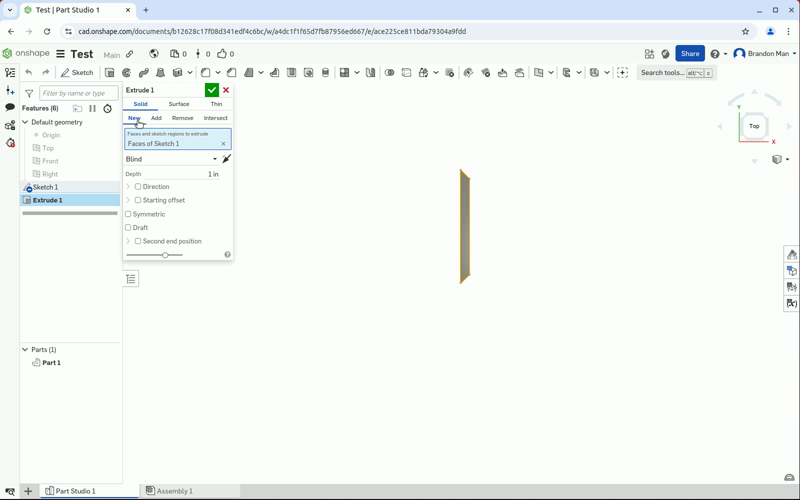
key(tab, 4)
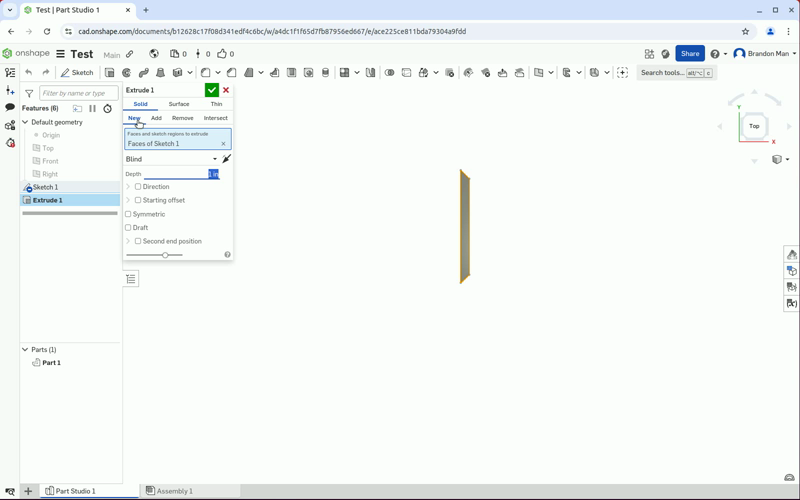
text(4.092)
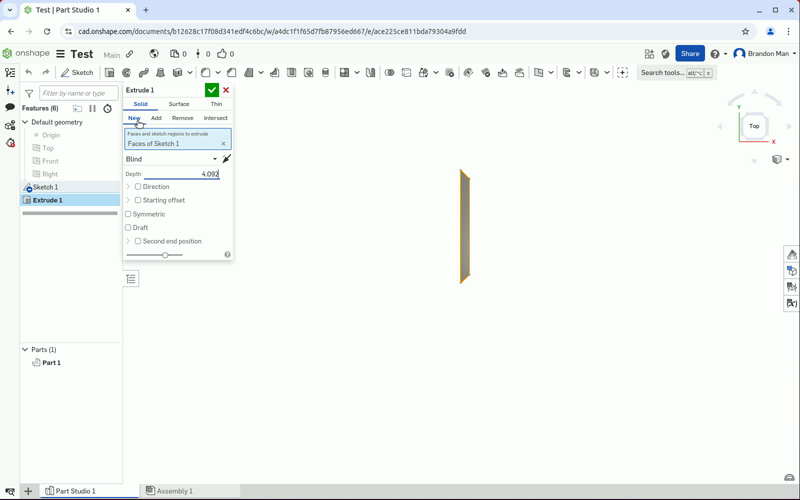
key(enter)
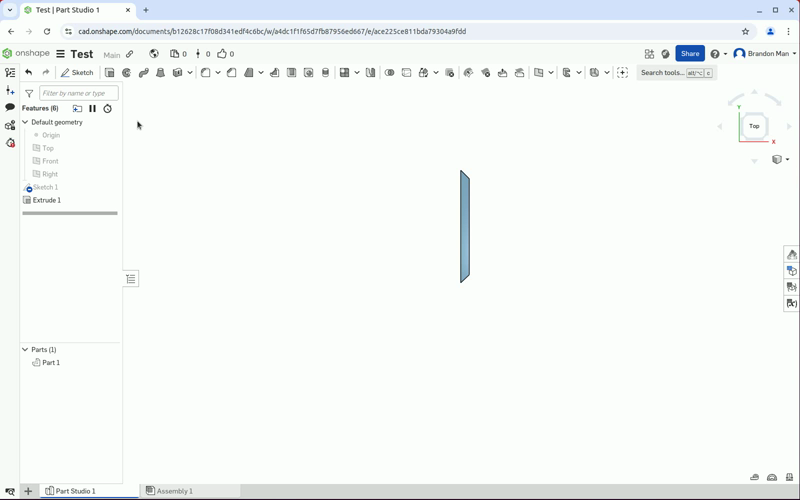
key(shift+h)
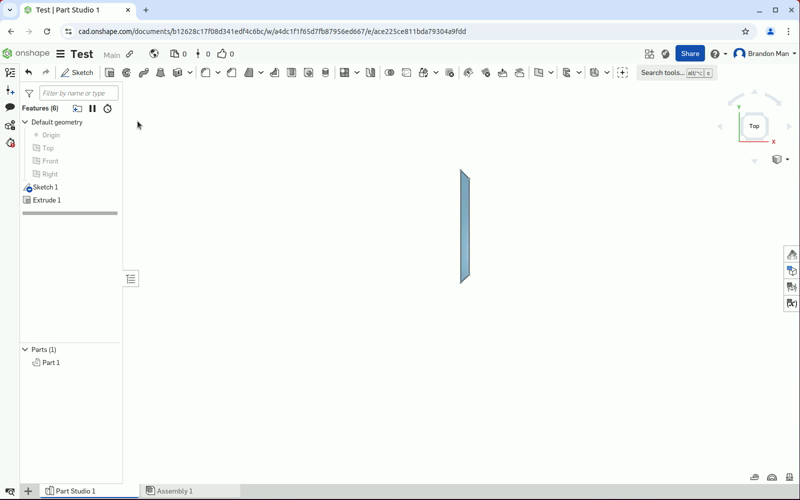
key(shift+h)
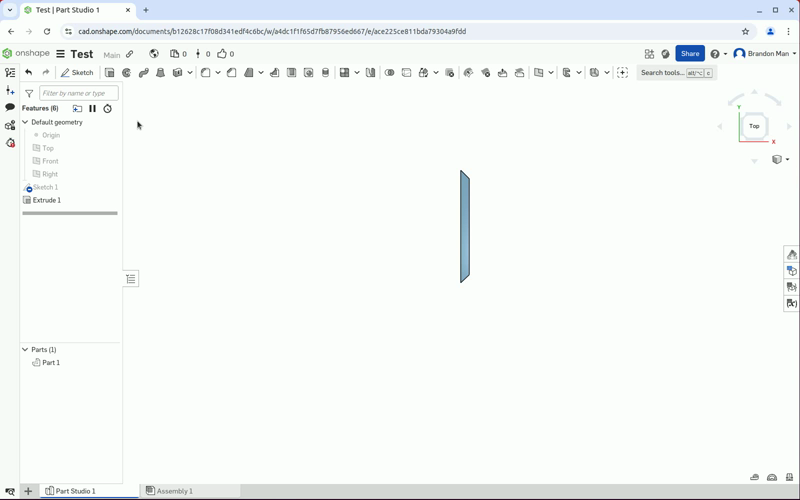
mouse_move(73, 189)
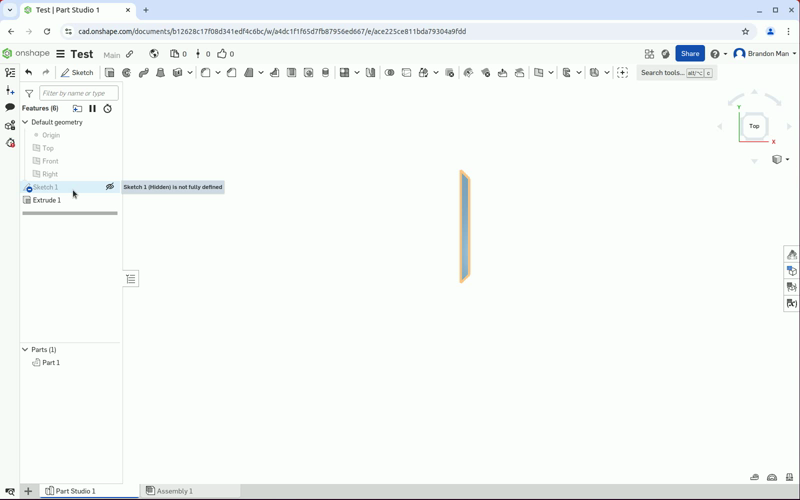
click(73, 189)
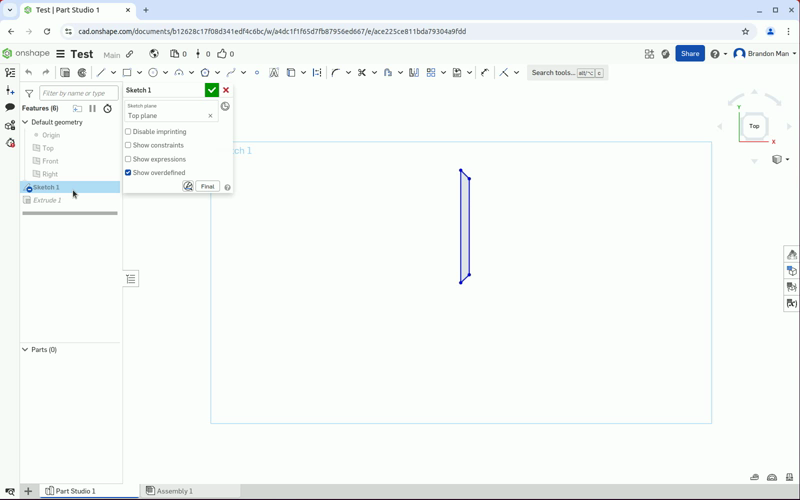
mouse_move(229, 92)
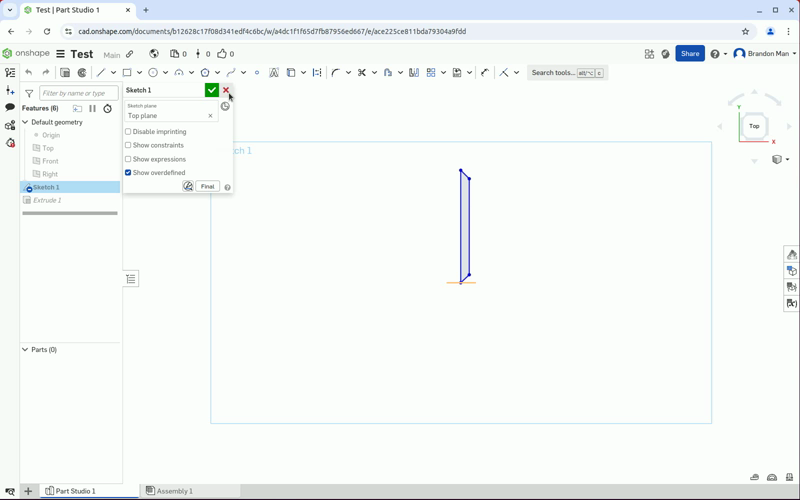
click(229, 92)
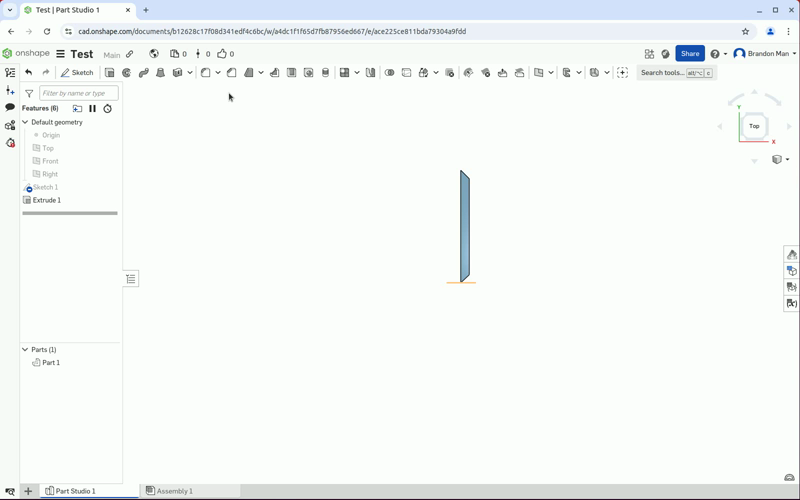
mouse_move(73, 352)
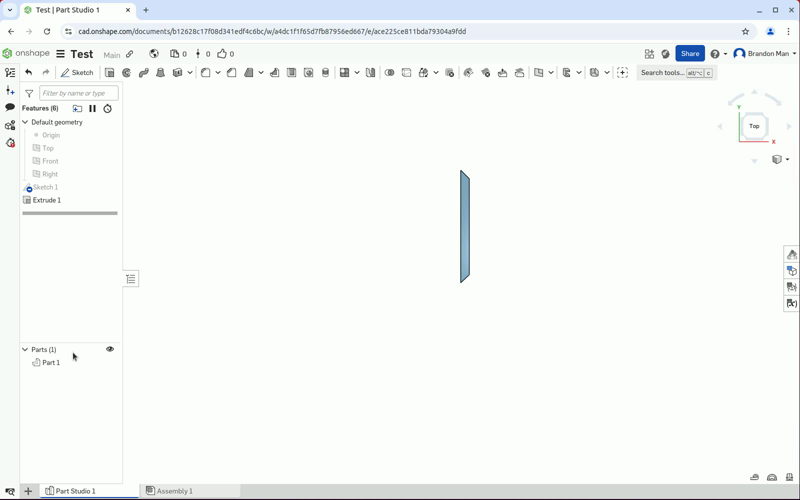
key(y)
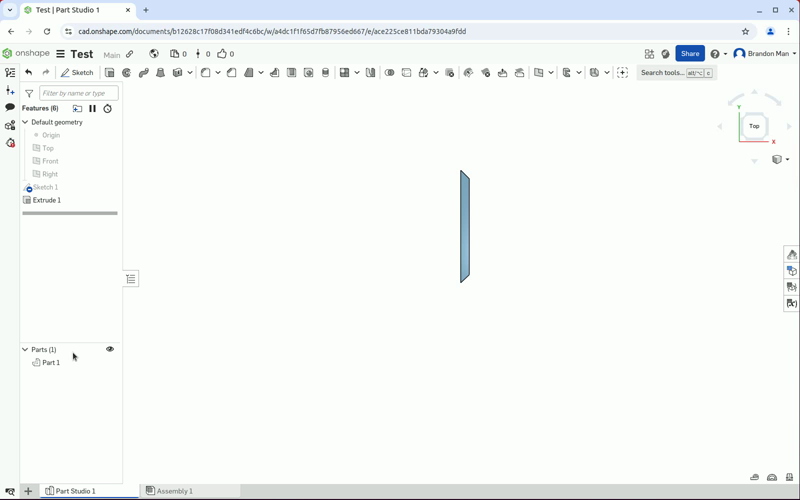
key(shift+p)
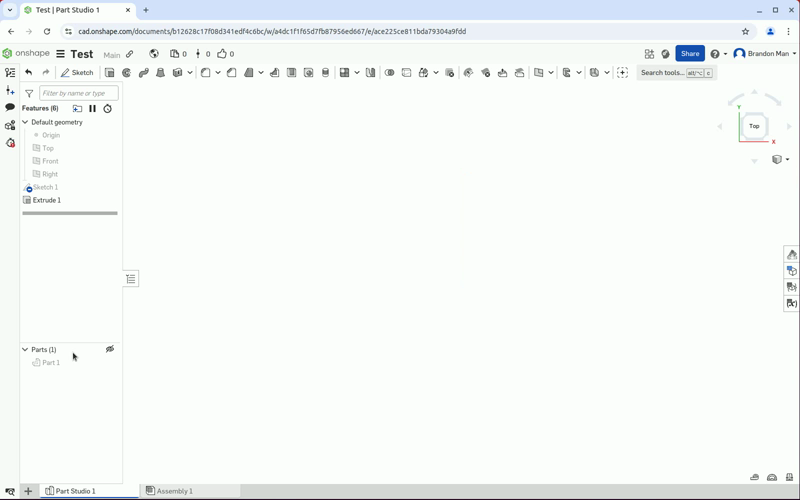
key(space)
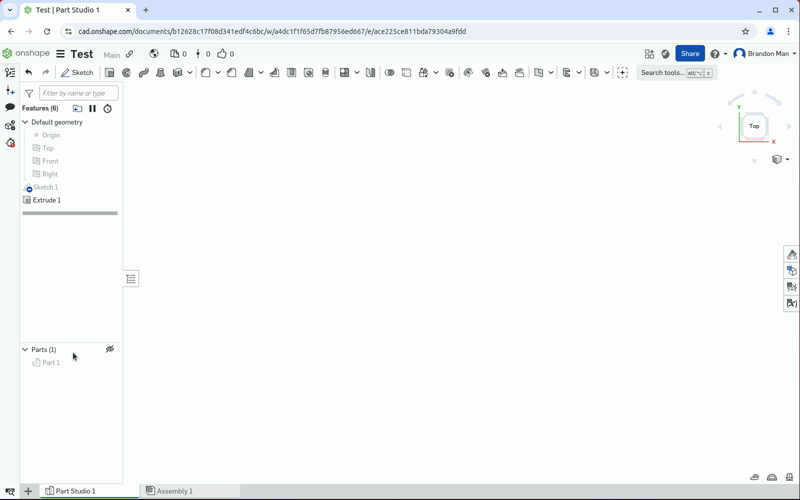
key_down(shift)
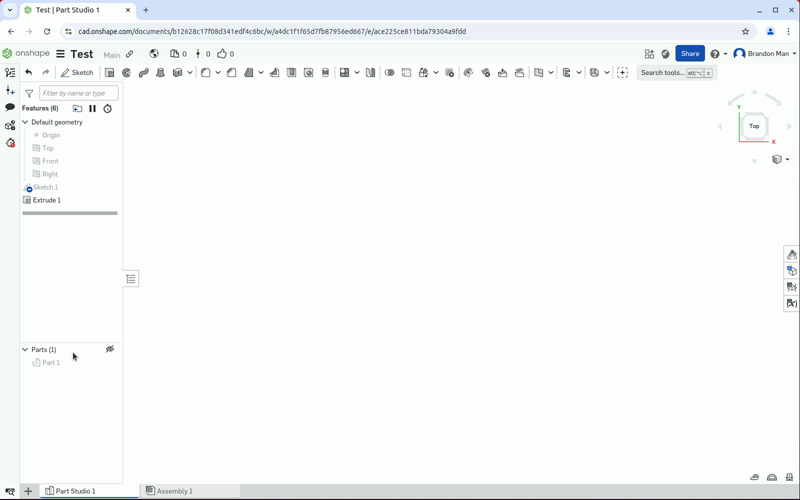
key(up)
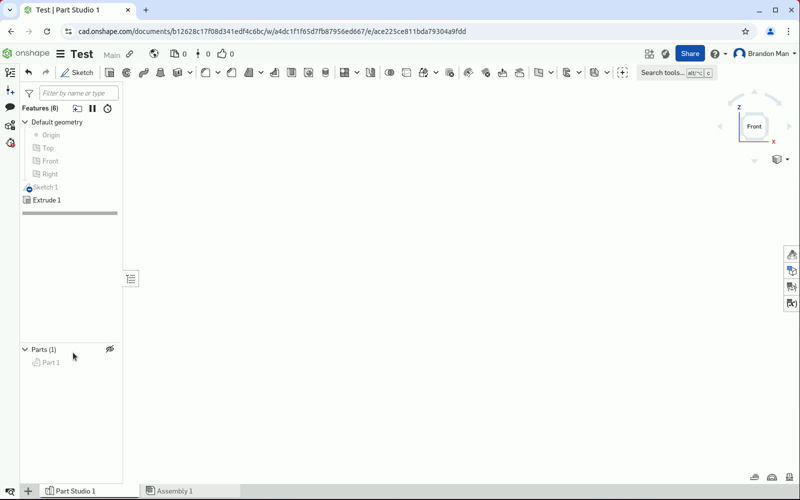
key_up(shift)
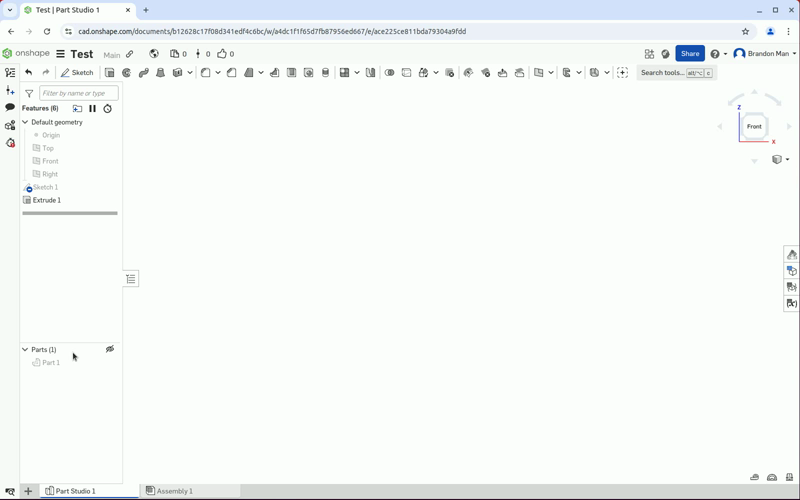
key(space)
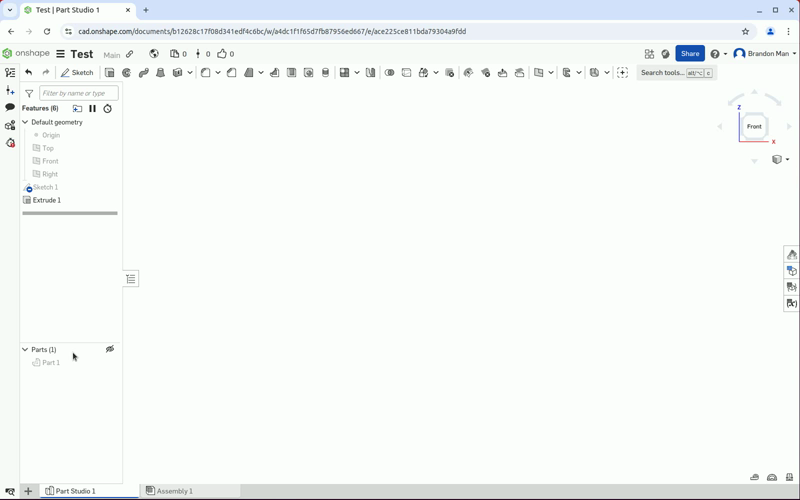
key_down(shift)
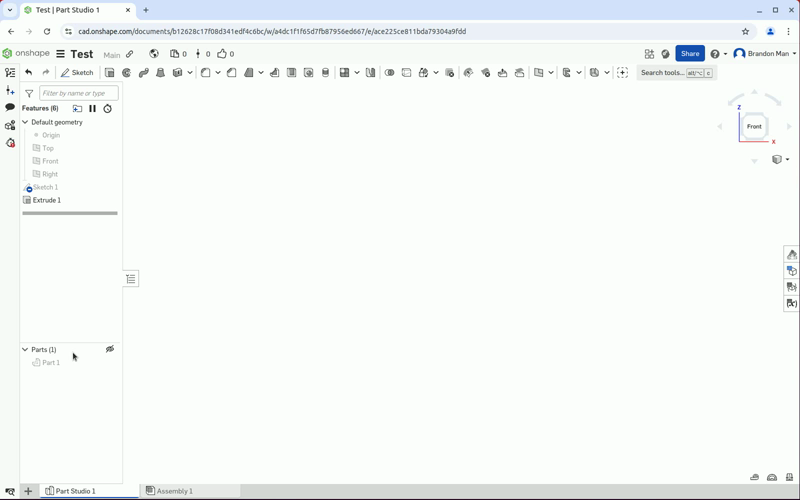
key(left)
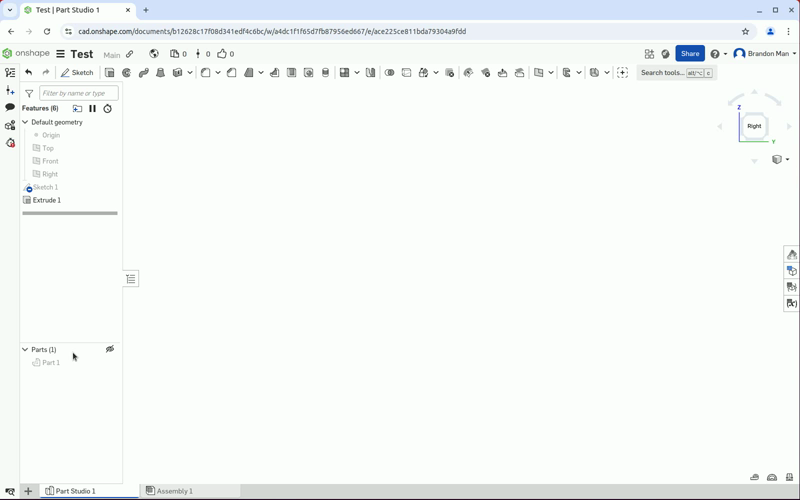
key_up(shift)
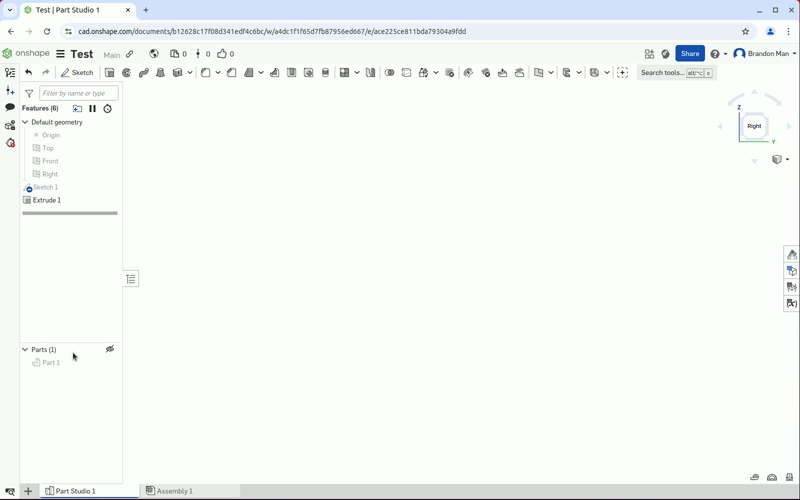
mouse_move(73, 352)
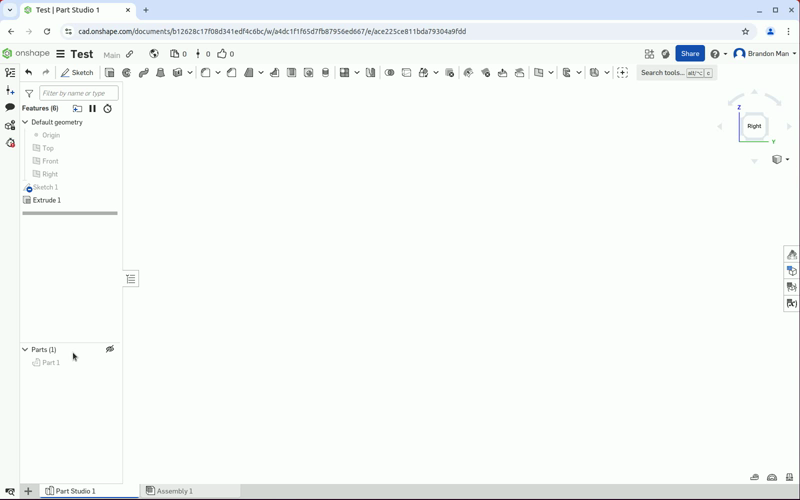
key(shift+y)
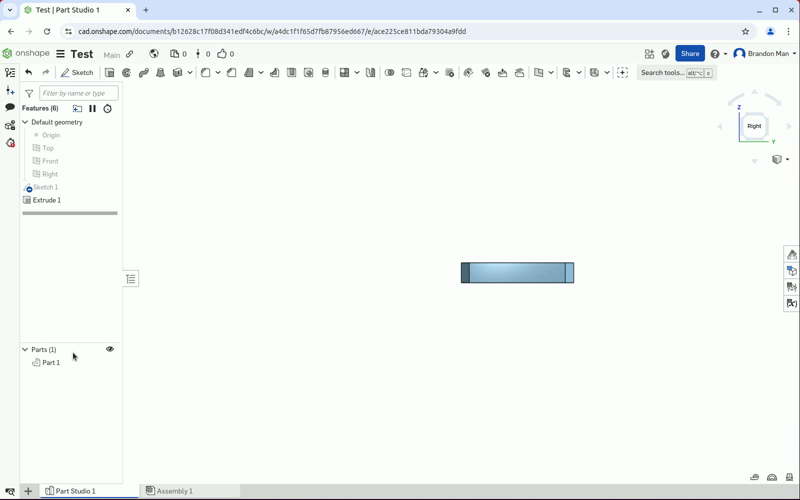
mouse_move(541, 75)
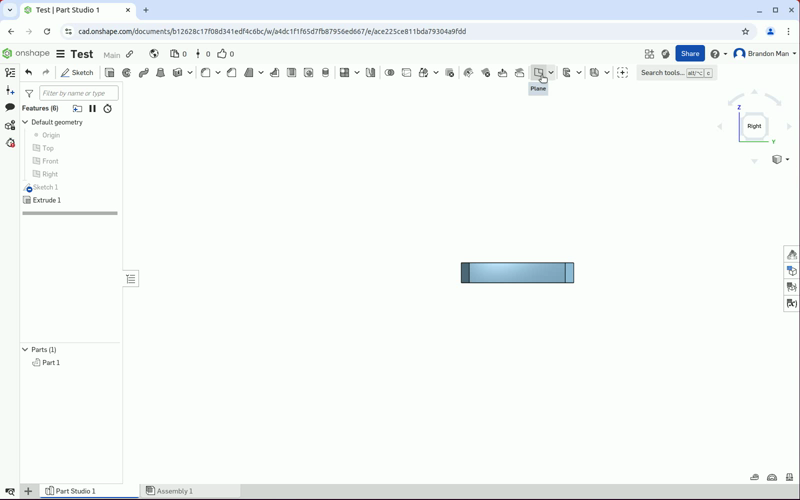
click(541, 75)
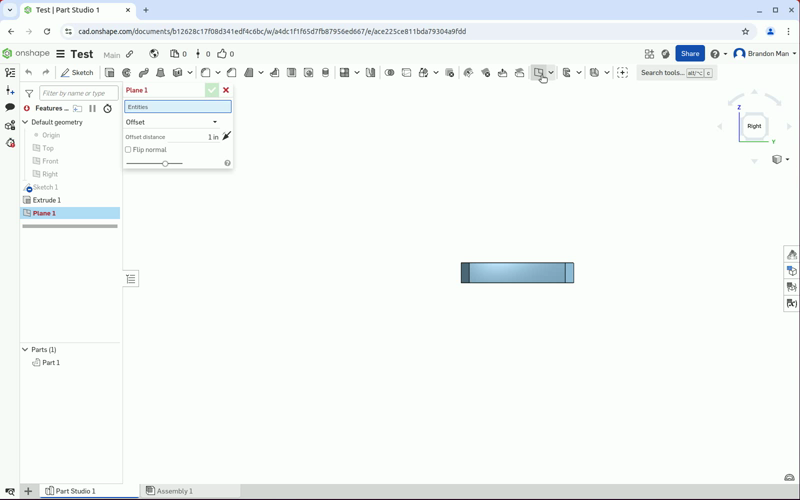
mouse_move(73, 176)
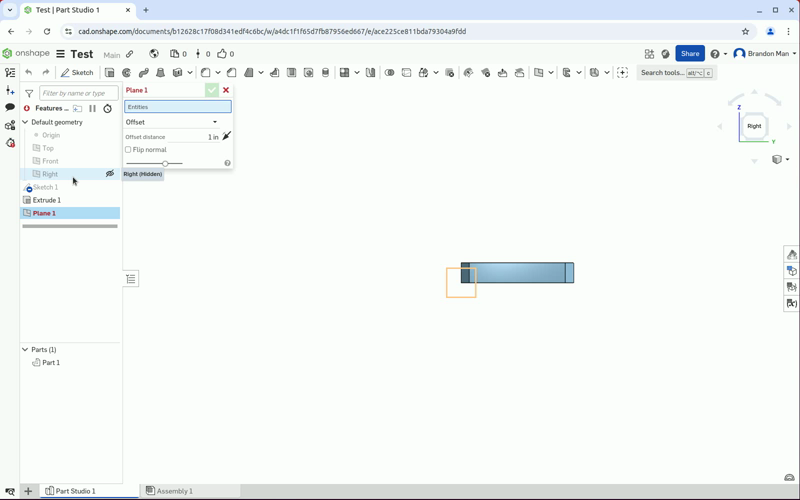
click(73, 176)
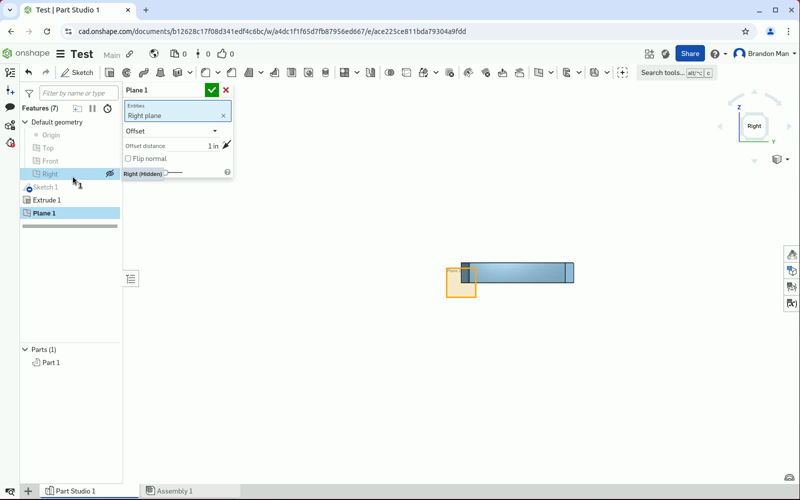
key(tab, 2)
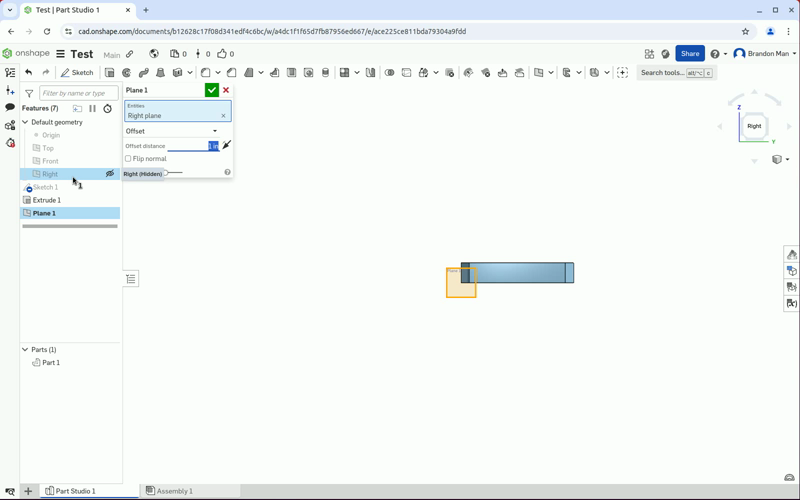
text(1.695)
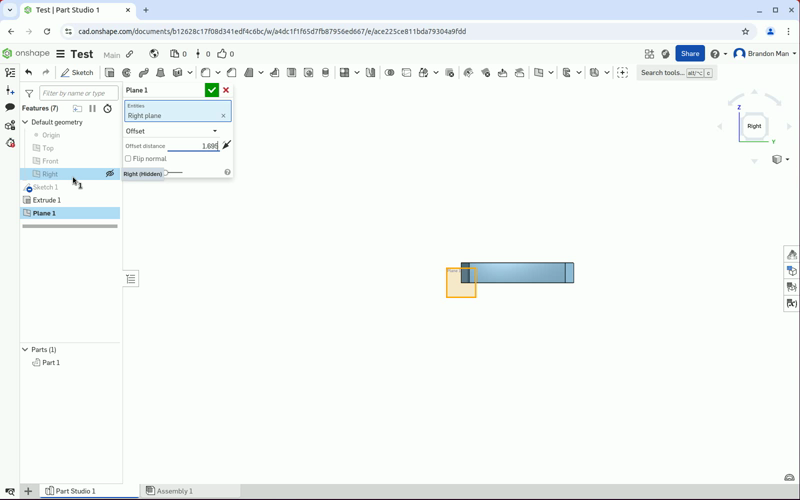
key(enter, 2)
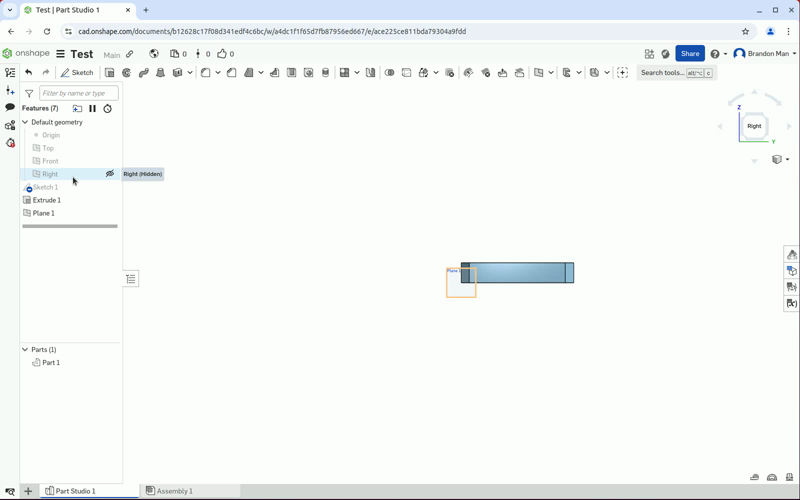
key(shift+s)
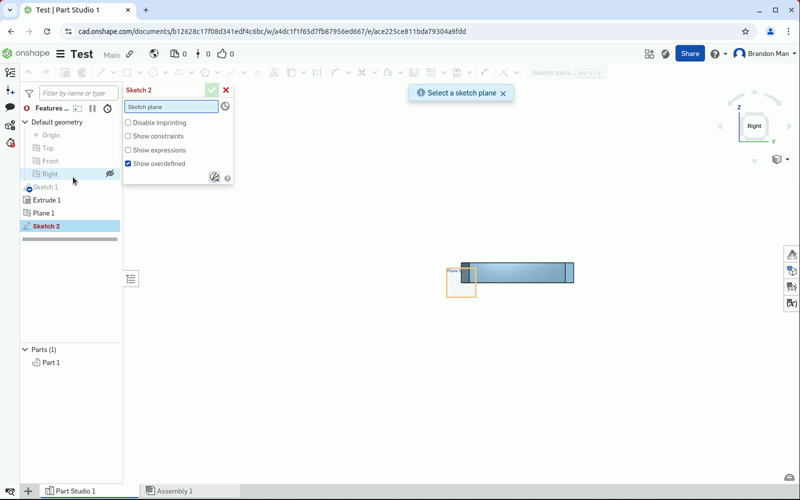
mouse_move(73, 215)
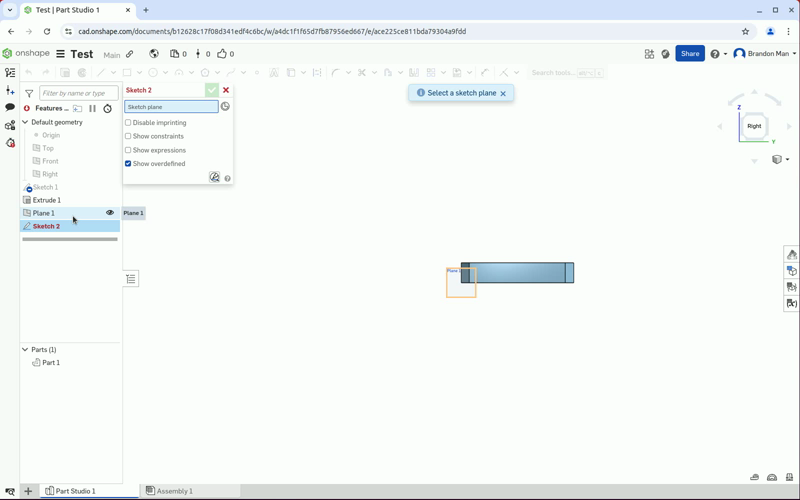
click(73, 215)
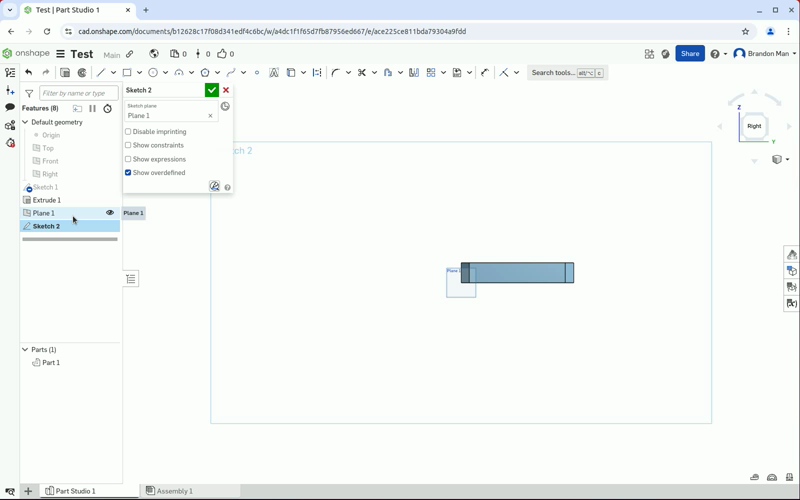
mouse_move(73, 352)
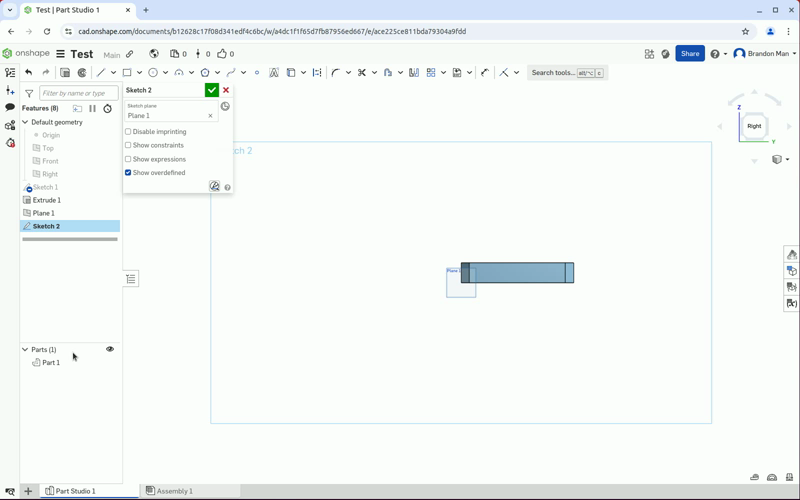
key(y)
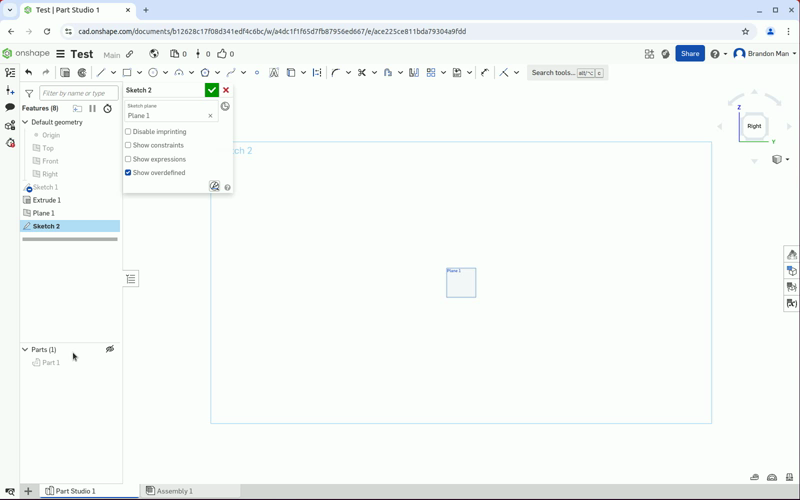
key(l)
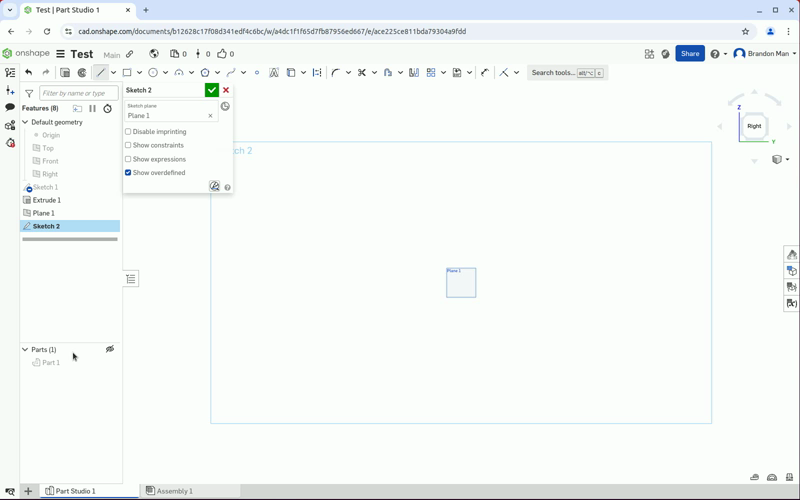
key_down(shift)
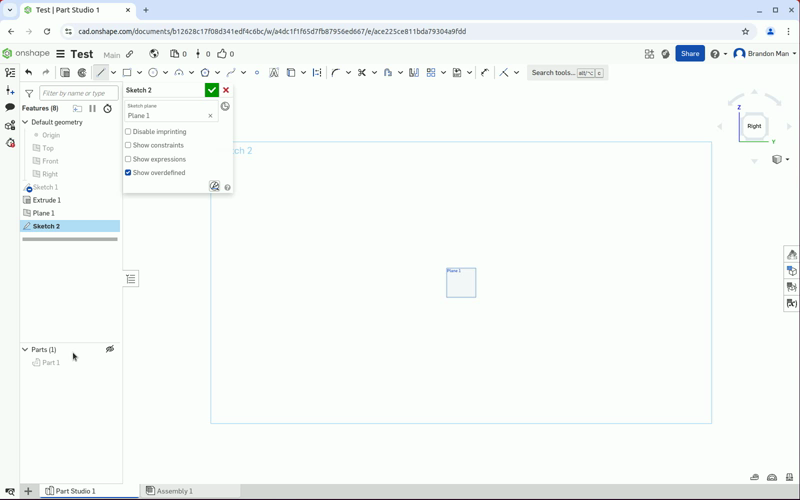
mouse_move(494, 288)
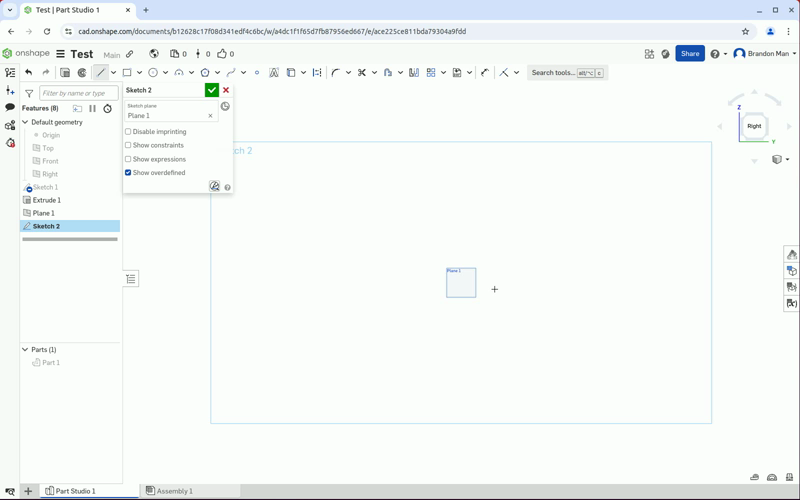
click(494, 288)
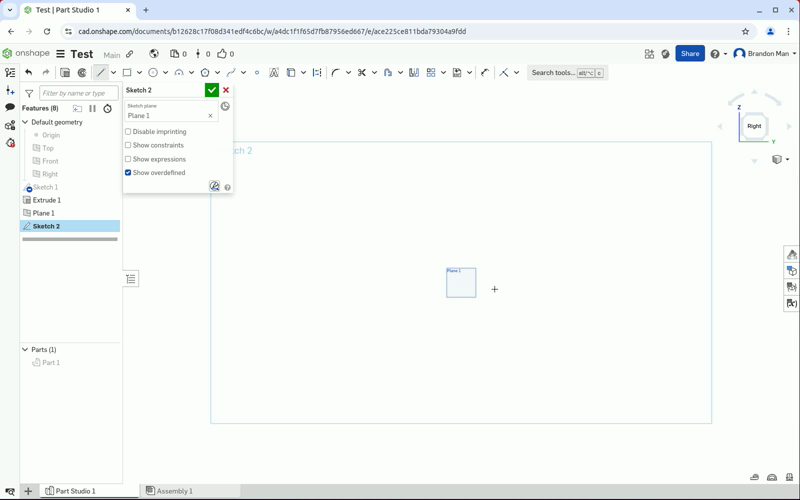
key_up(shift)
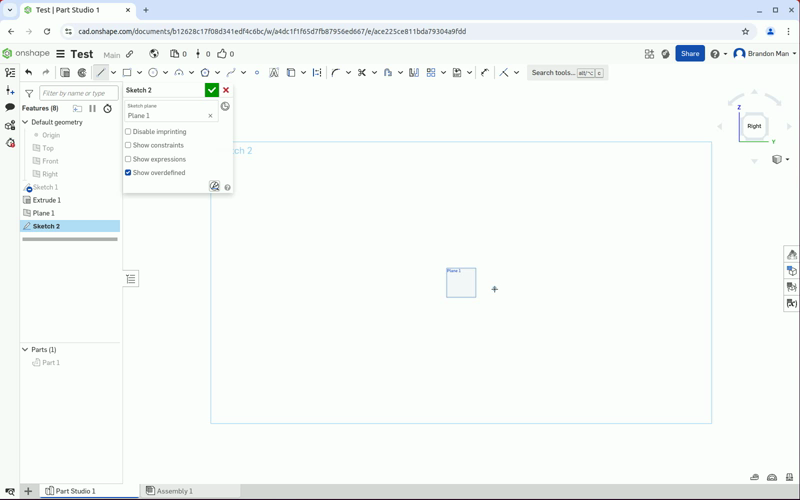
key_down(shift)
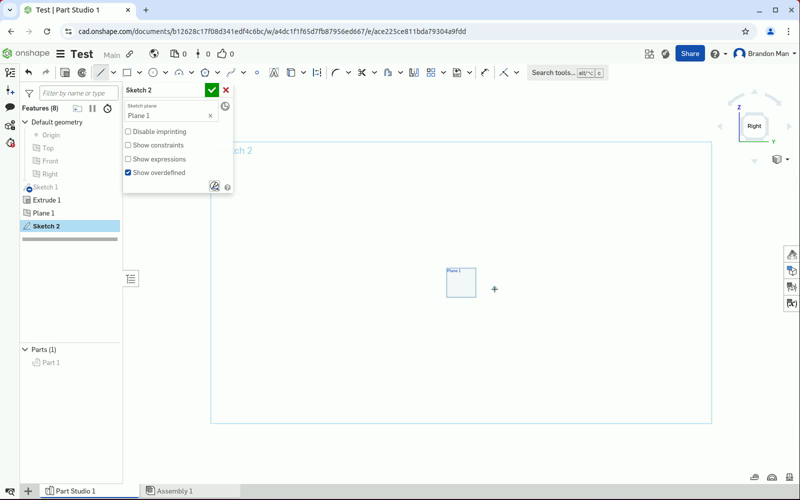
mouse_move(524, 288)
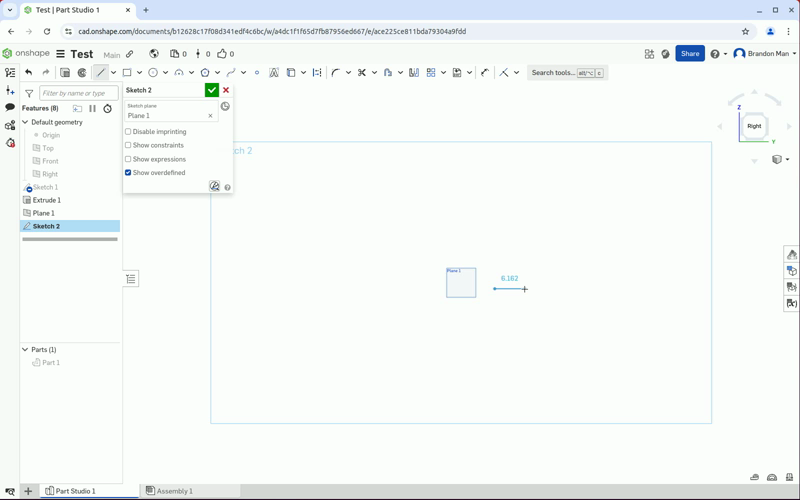
mouse_move(540, 288)
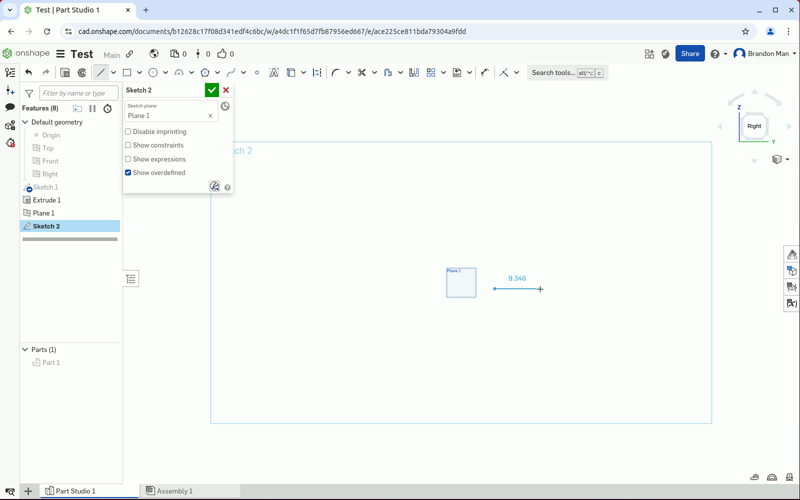
click(540, 288)
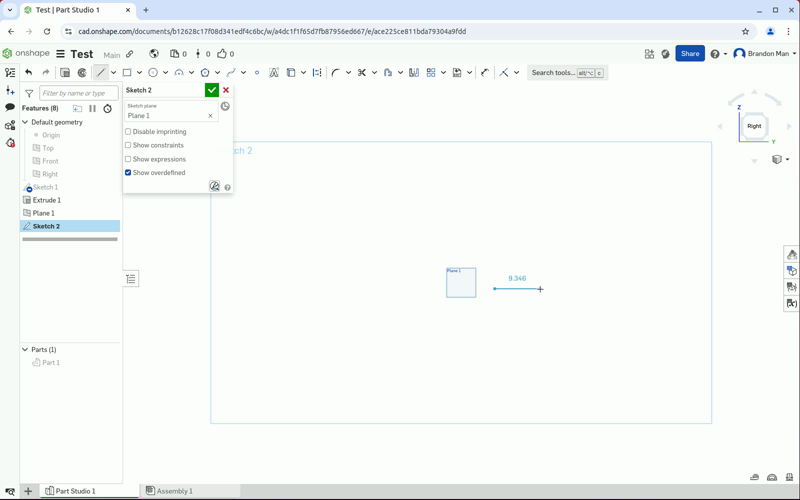
key_up(shift)
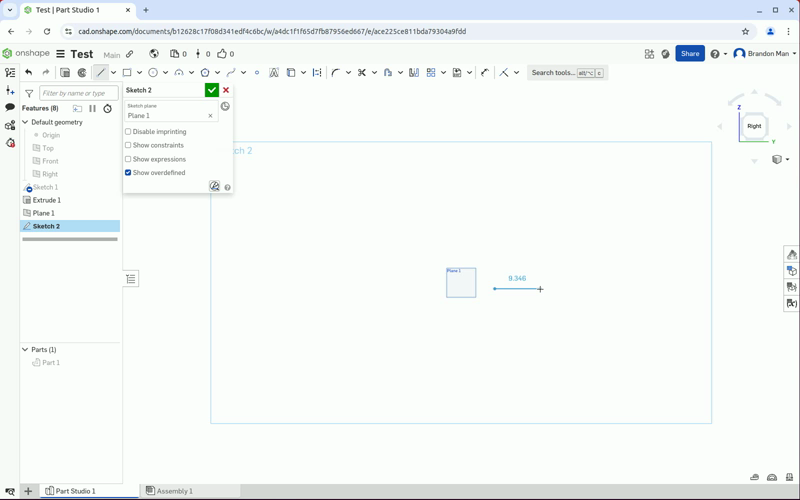
key_down(shift)
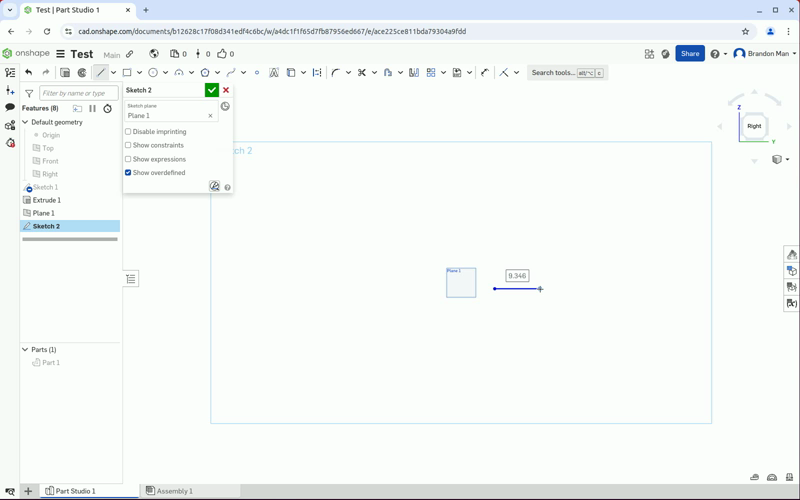
mouse_move(570, 288)
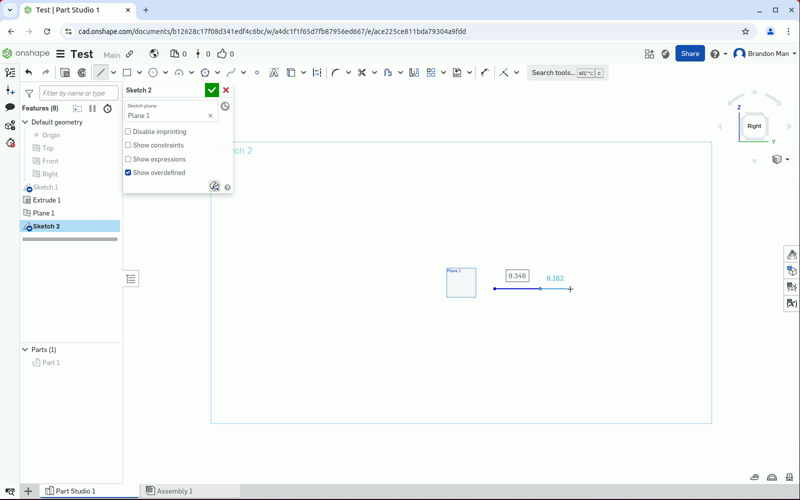
mouse_move(540, 282)
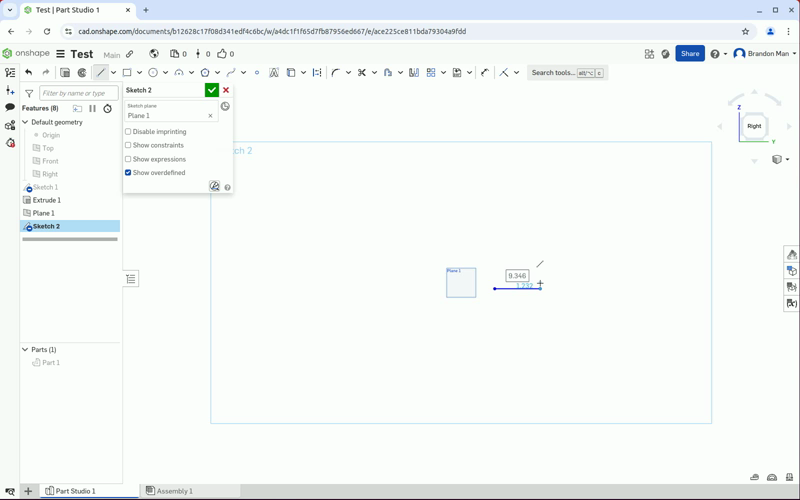
scroll(6)
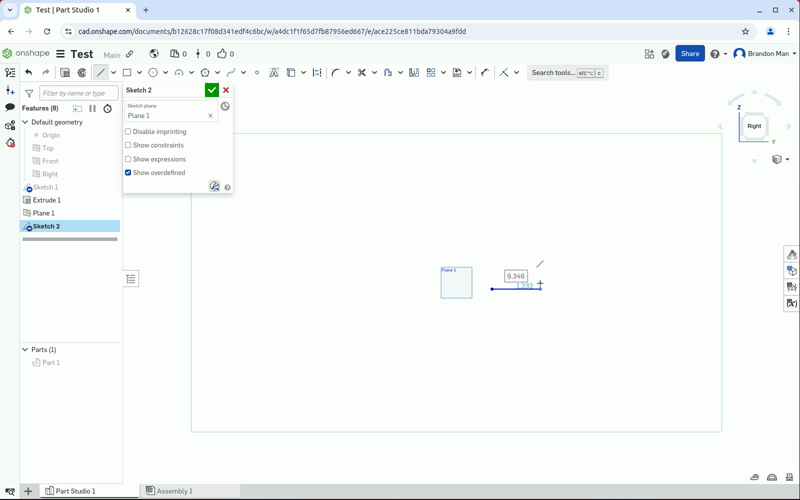
scroll(6)
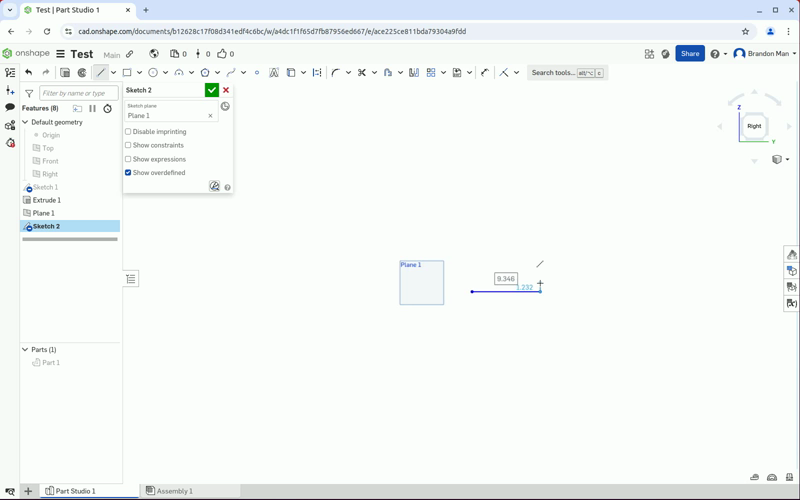
scroll(6)
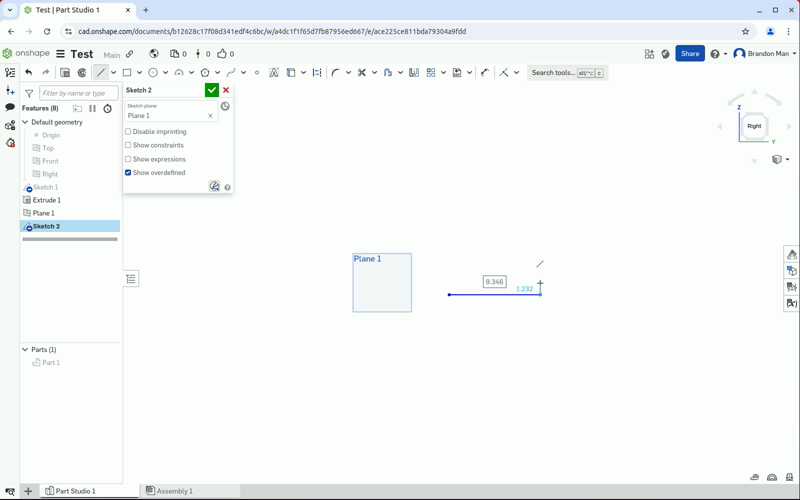
scroll(6)
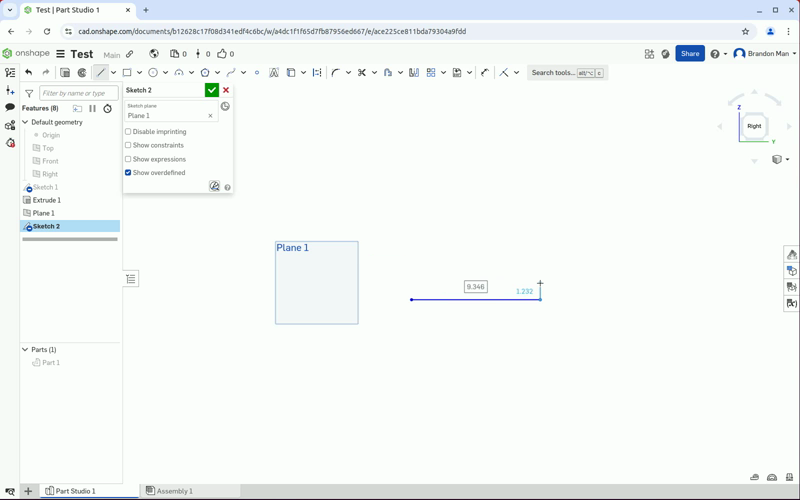
scroll(6)
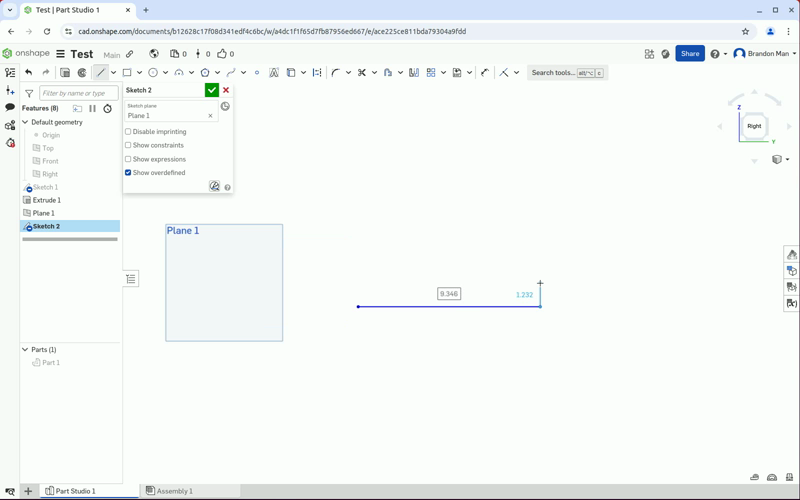
scroll(6)
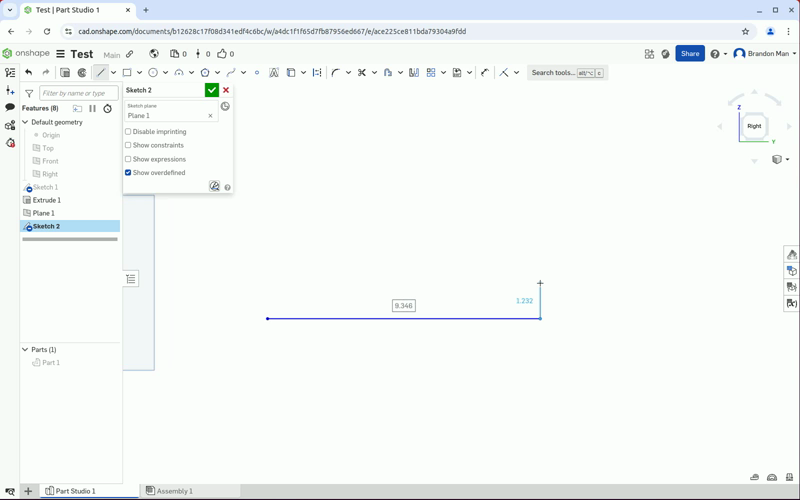
scroll(6)
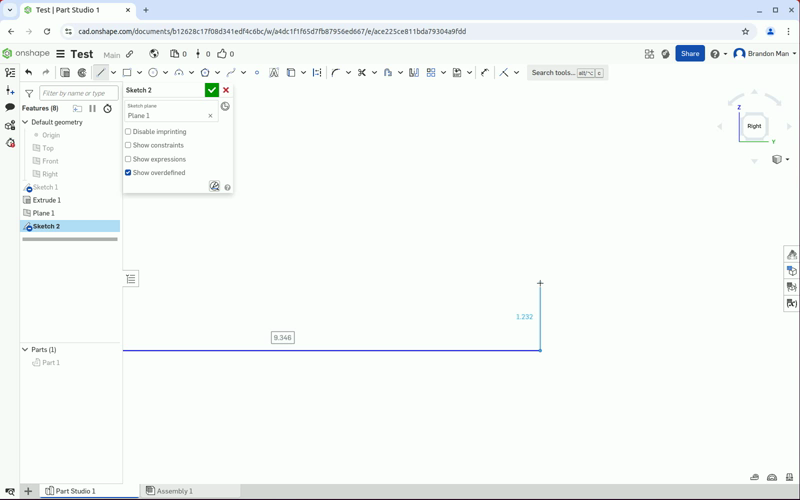
click(540, 282)
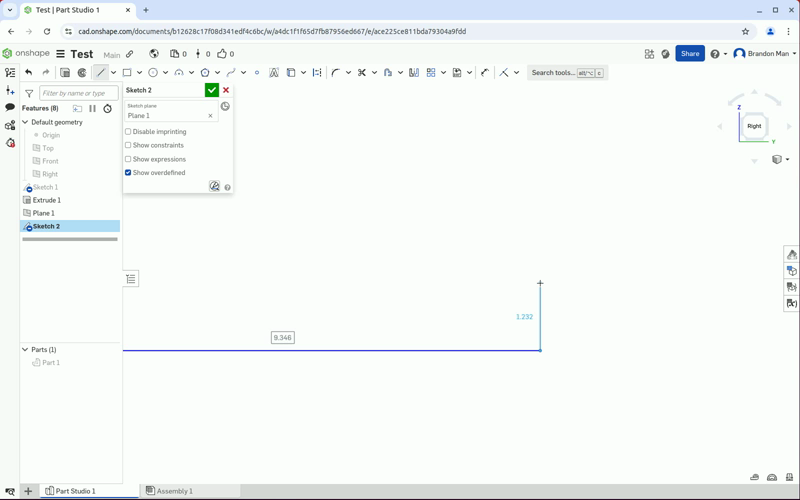
scroll(-6)
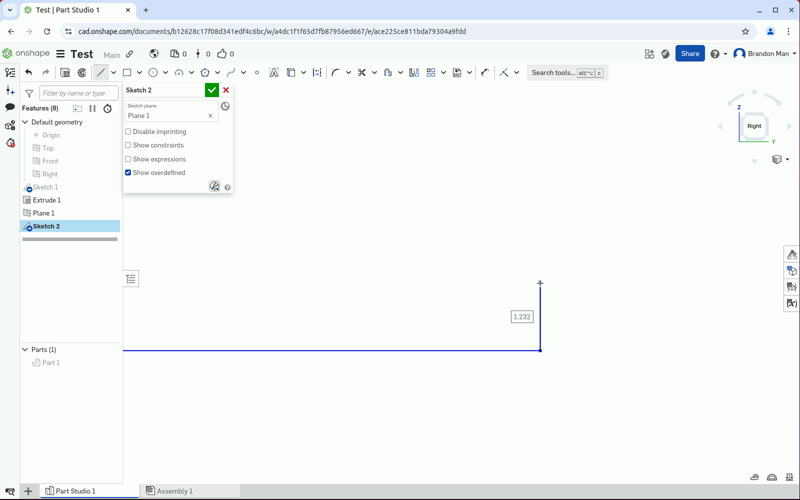
scroll(-6)
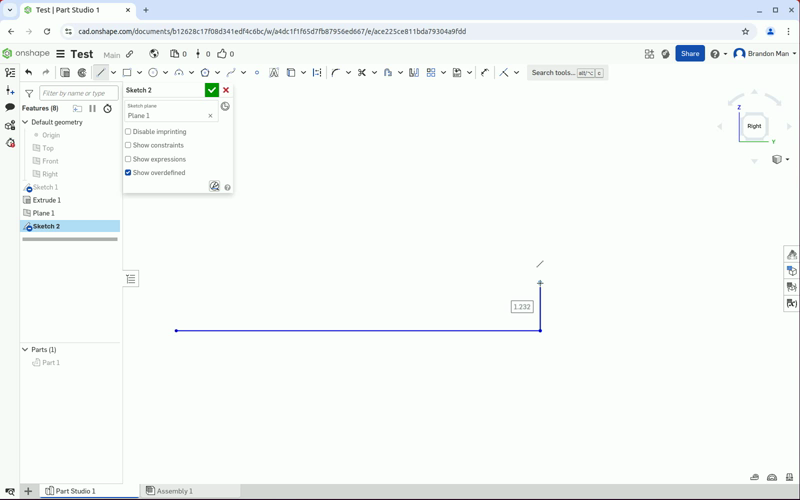
scroll(-6)
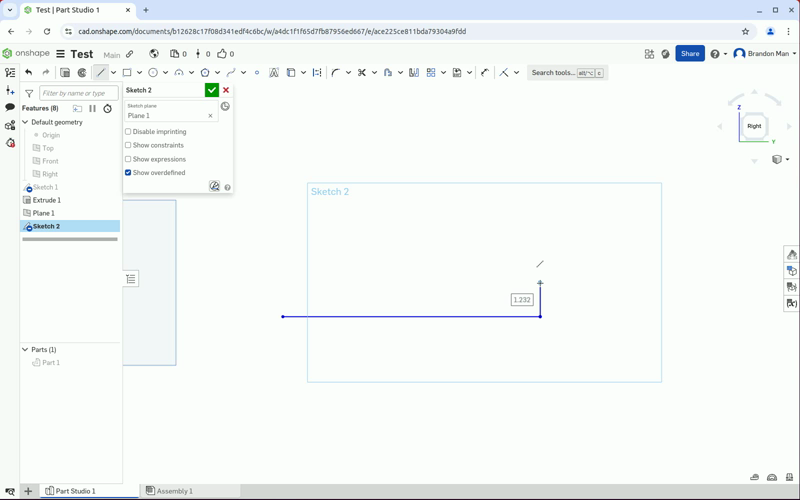
scroll(-6)
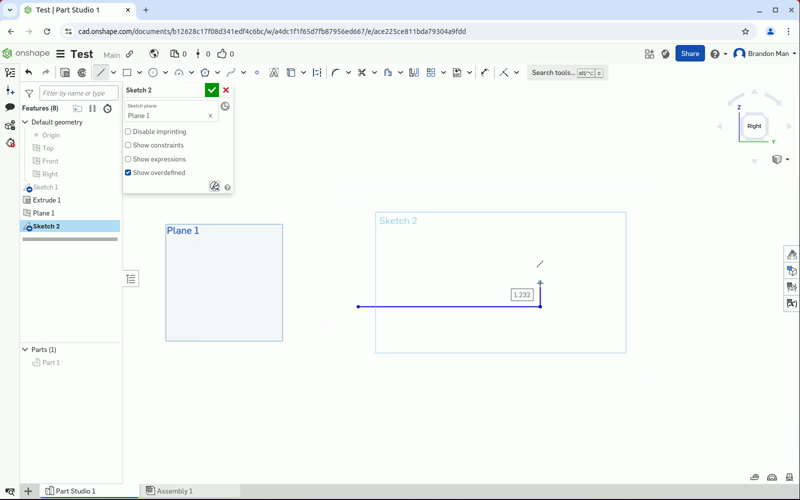
scroll(-6)
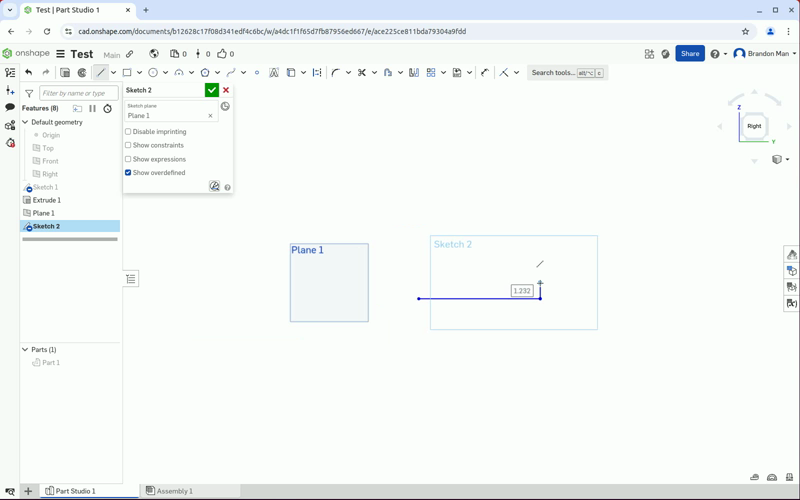
scroll(-6)
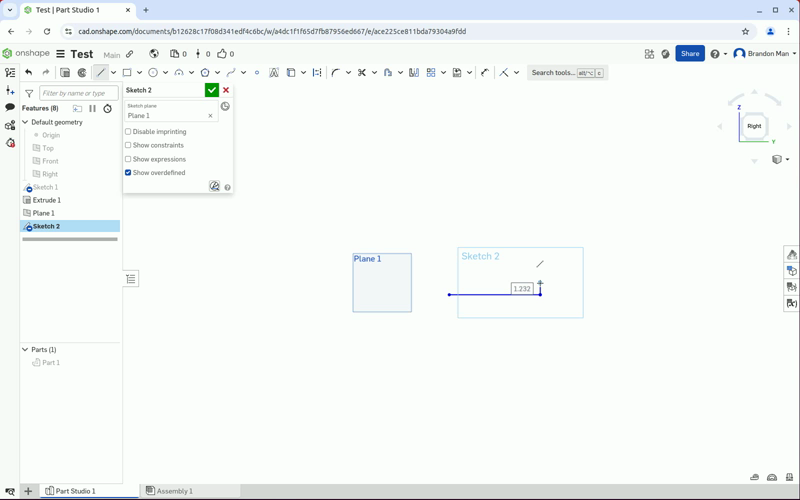
scroll(-6)
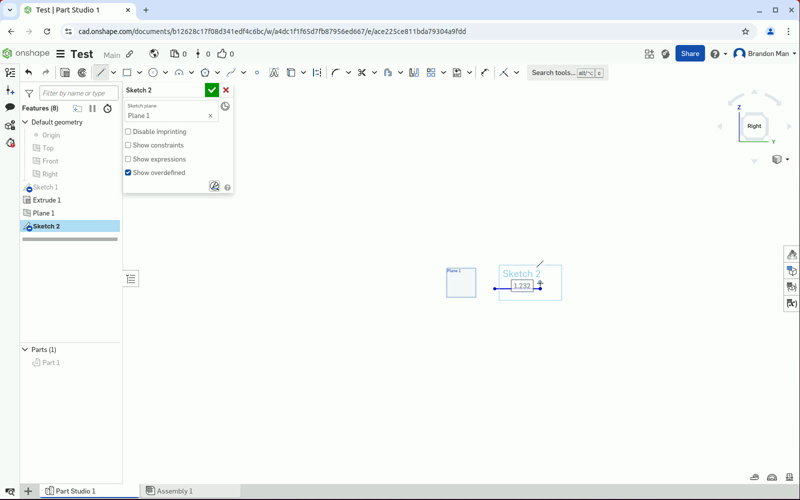
key_up(shift)
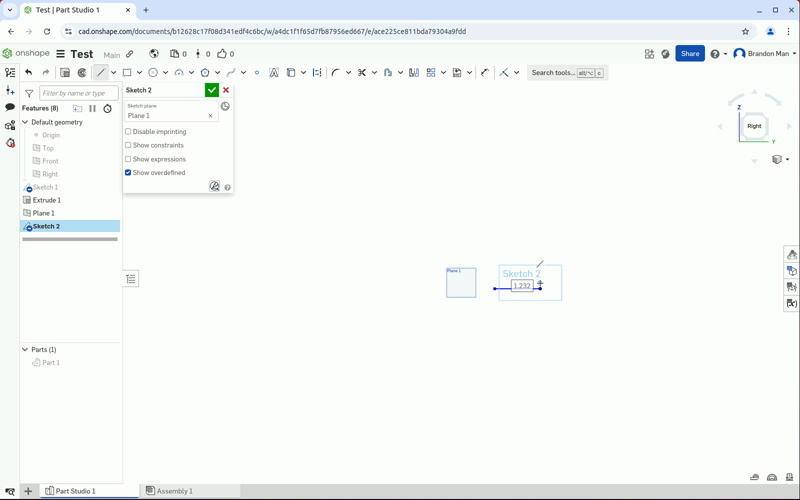
key_down(shift)
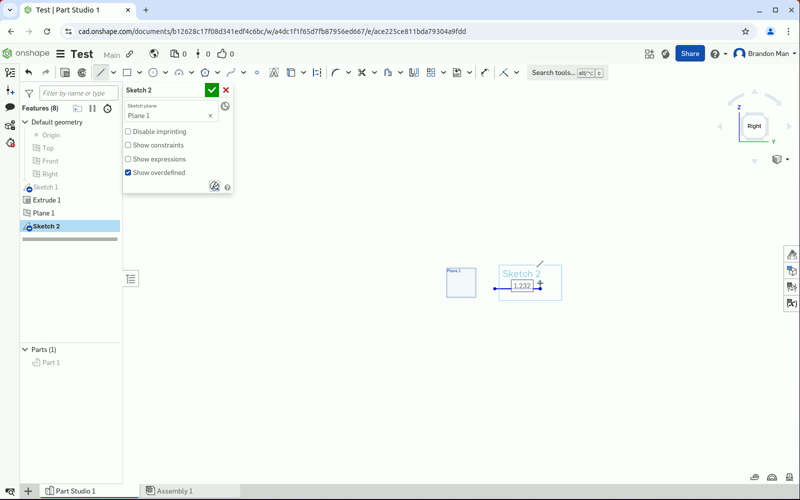
mouse_move(570, 282)
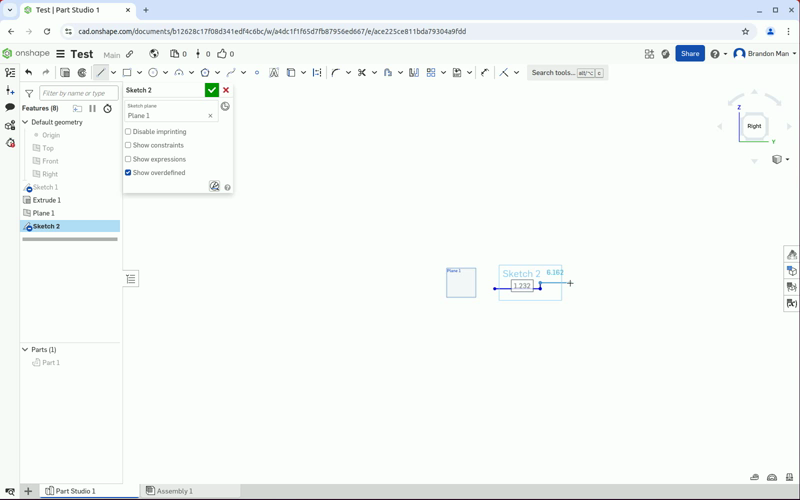
mouse_move(494, 282)
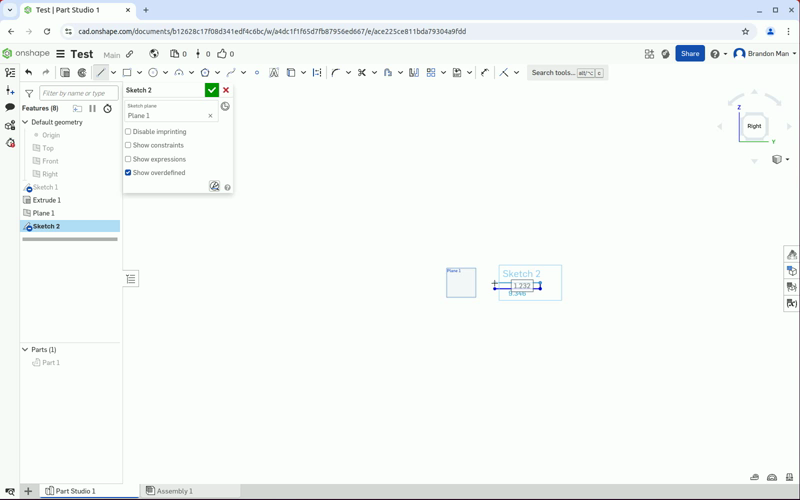
click(494, 282)
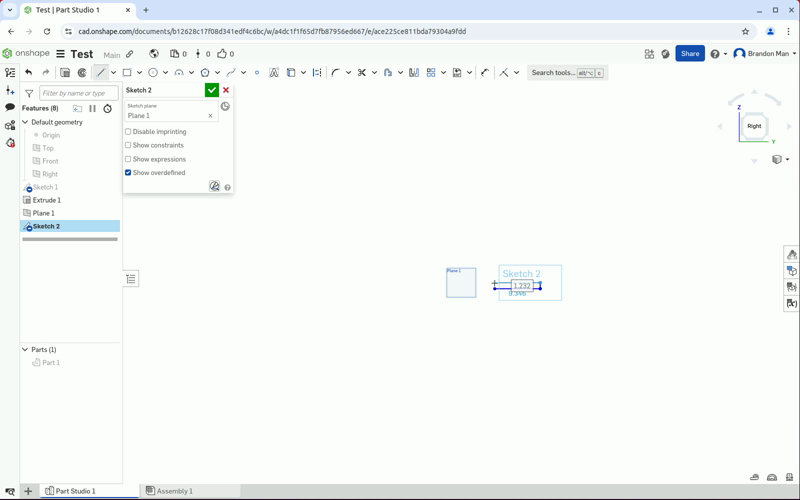
key_up(shift)
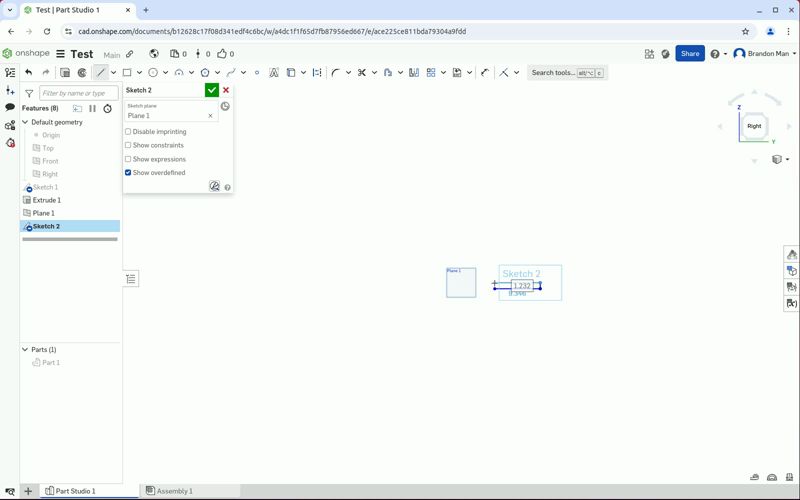
mouse_move(524, 282)
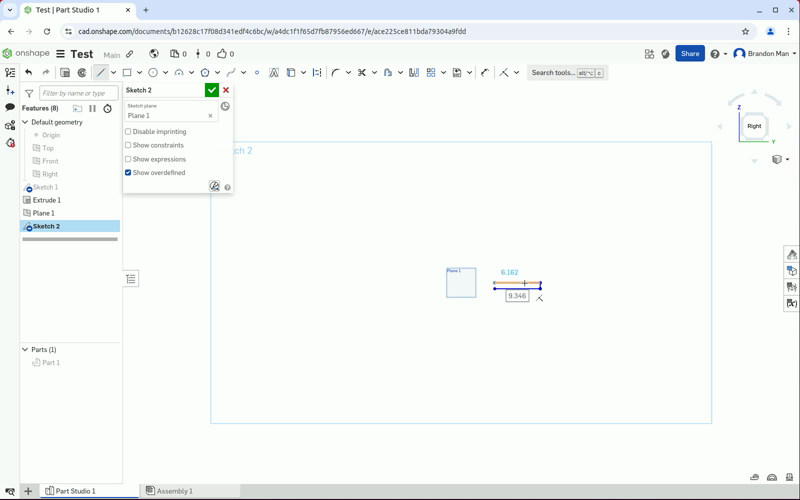
key_down(shift)
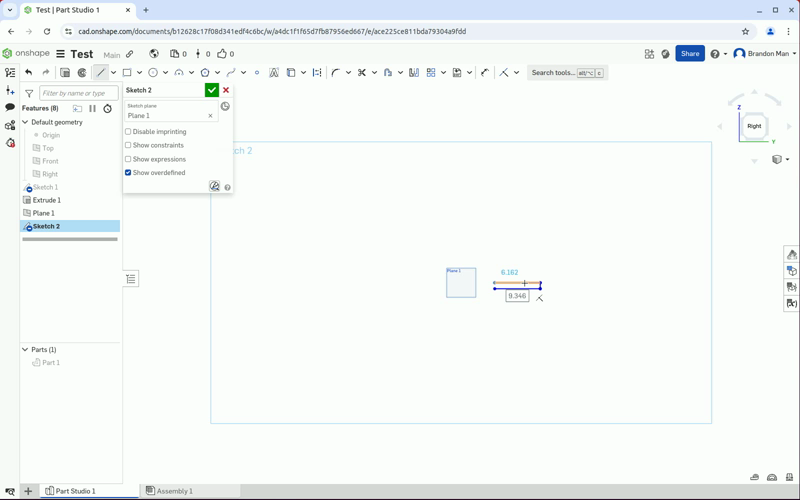
mouse_move(494, 288)
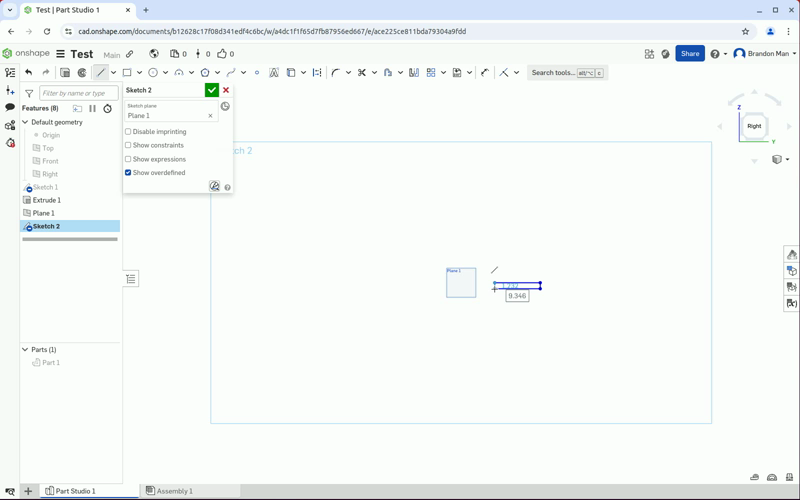
scroll(6)
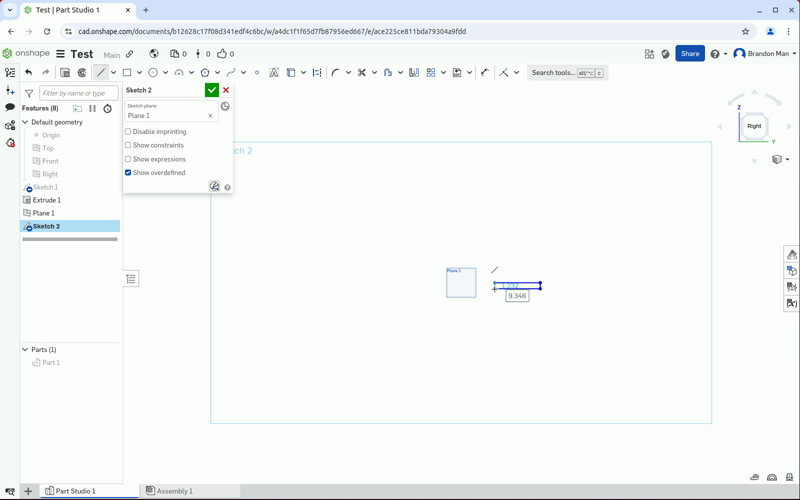
scroll(6)
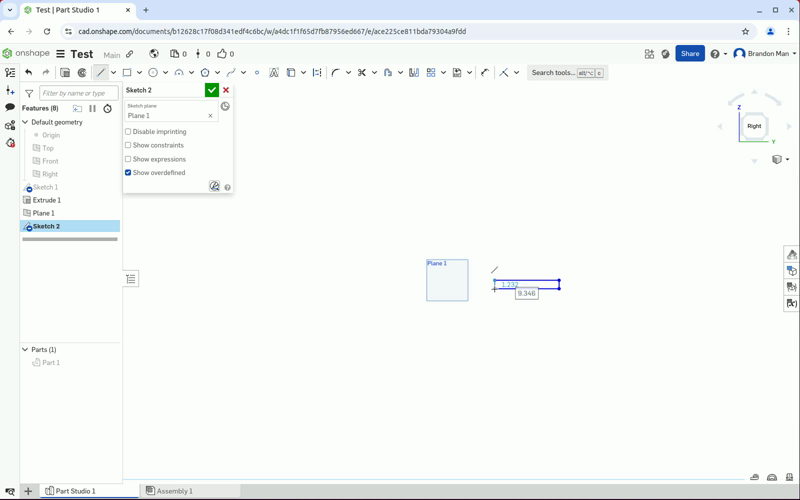
scroll(6)
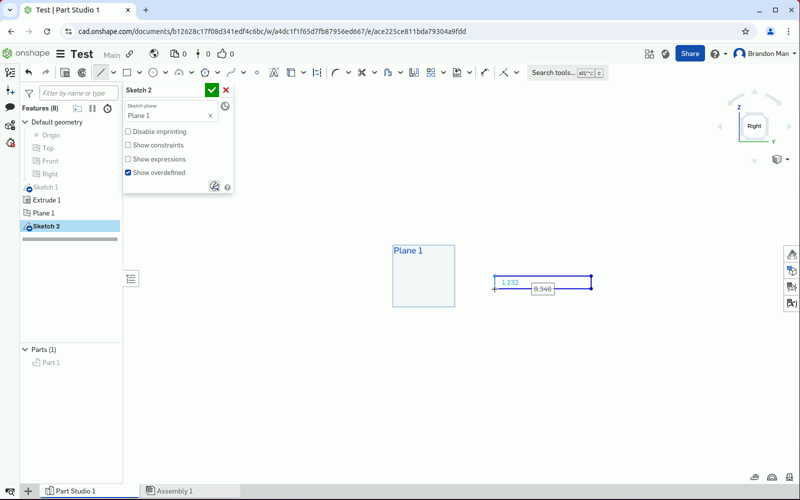
scroll(6)
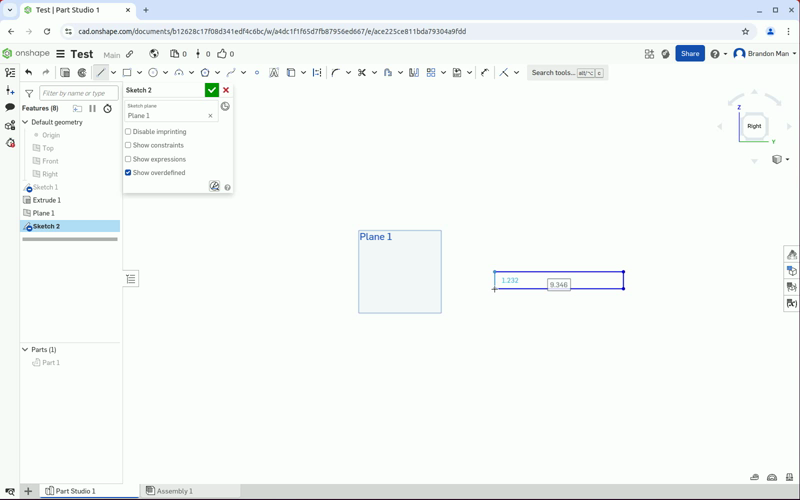
scroll(6)
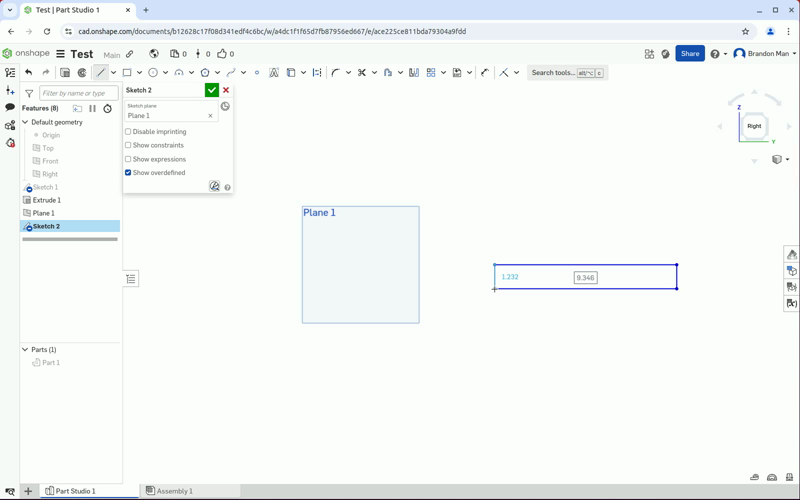
scroll(6)
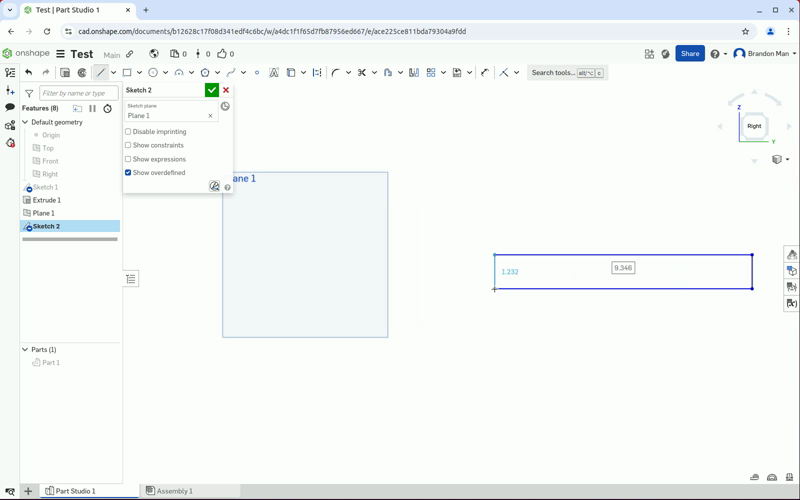
scroll(6)
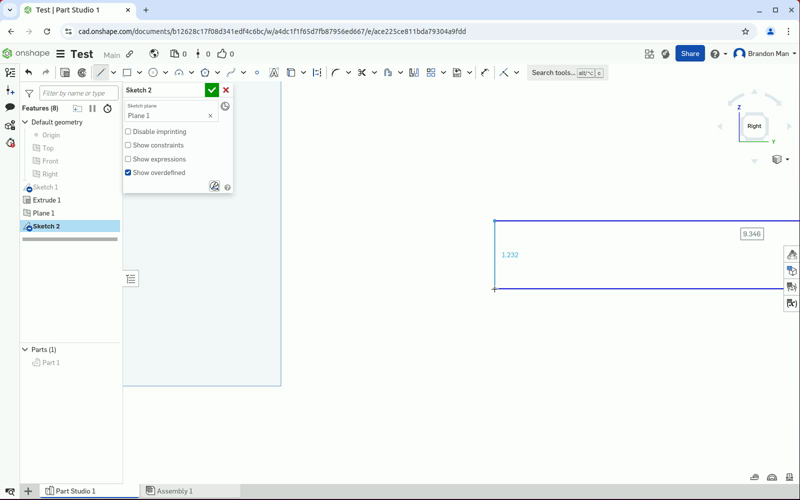
key_up(shift)
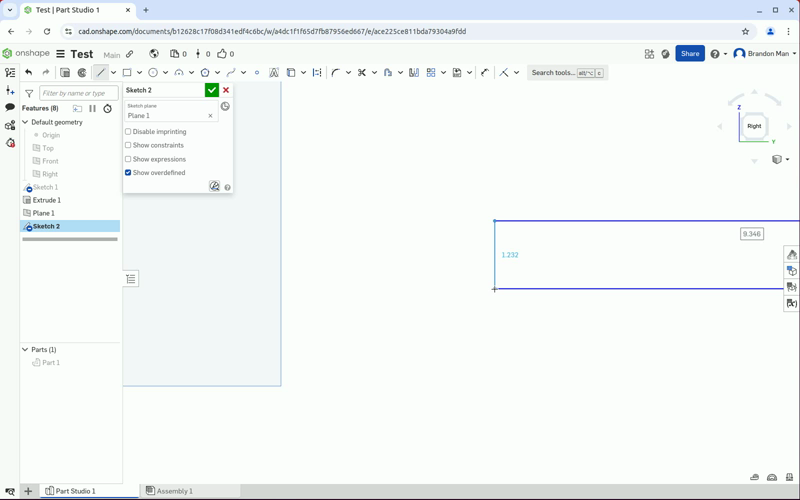
click(494, 288)
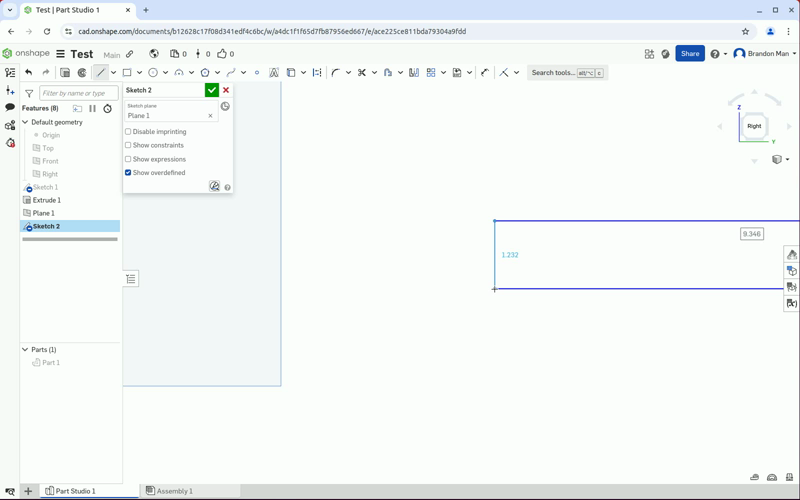
scroll(-6)
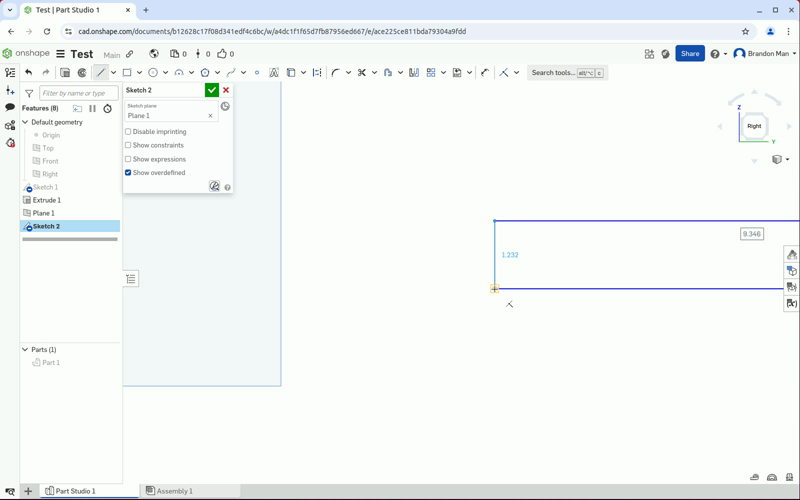
scroll(-6)
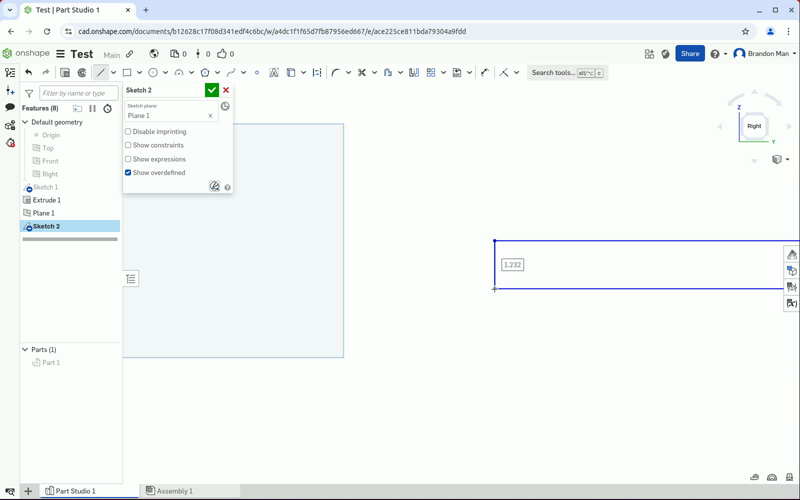
scroll(-6)
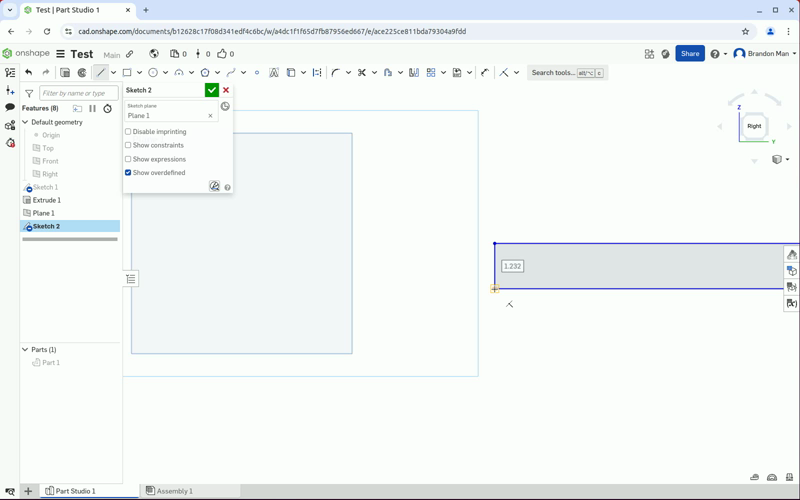
scroll(-6)
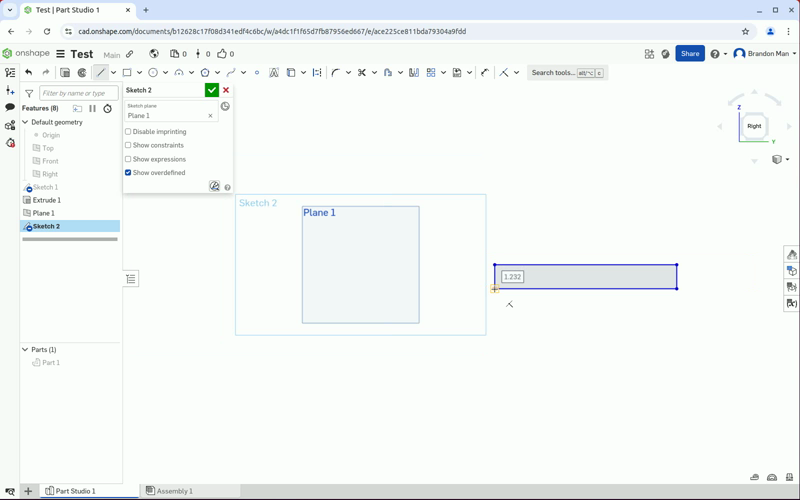
scroll(-6)
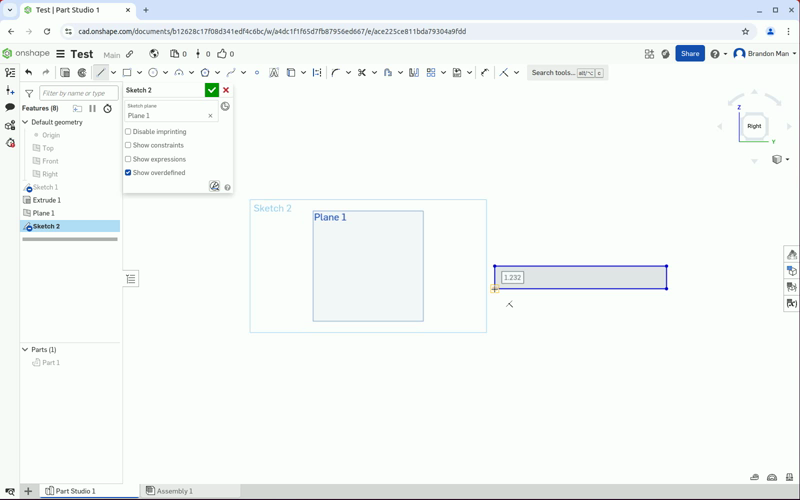
scroll(-6)
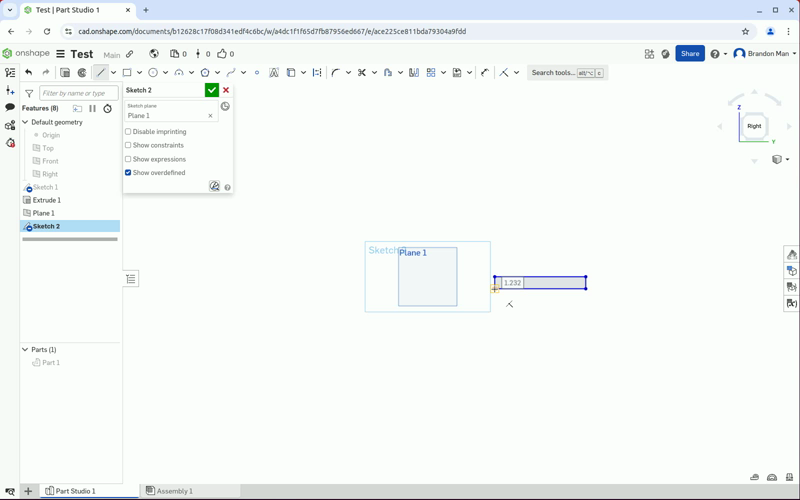
scroll(-6)
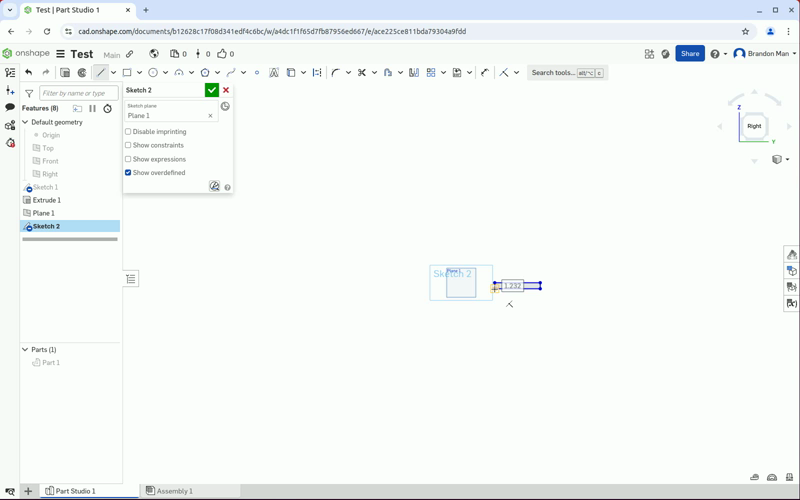
key(esc)
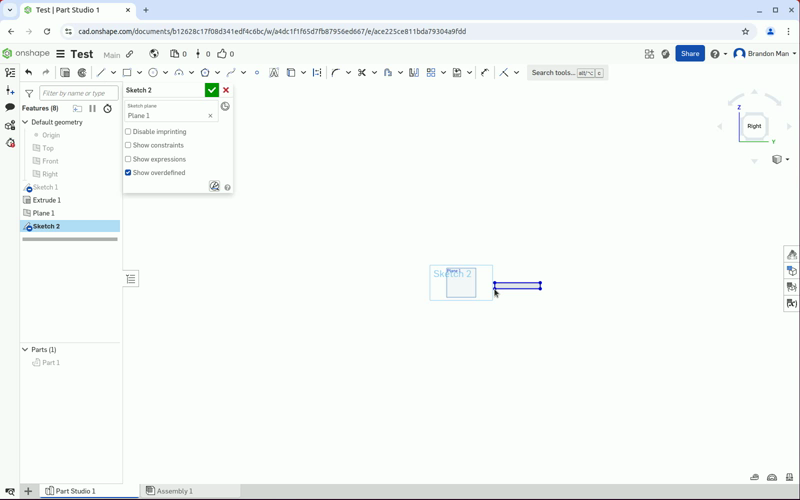
mouse_move(539, 286)
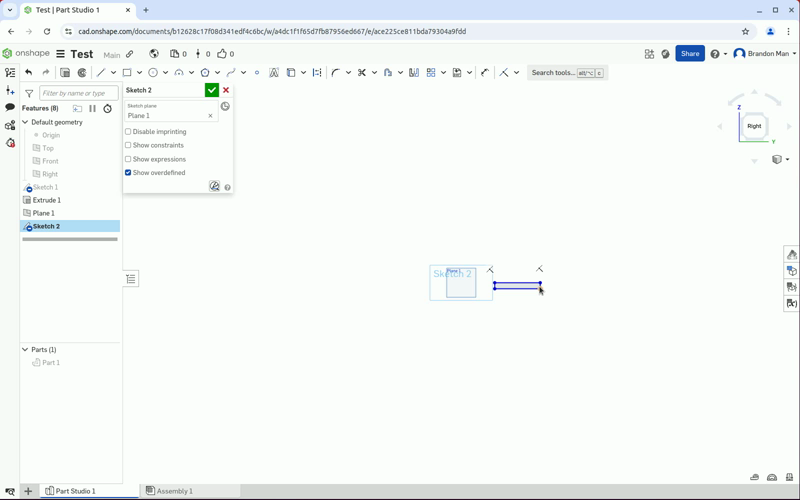
scroll(6)
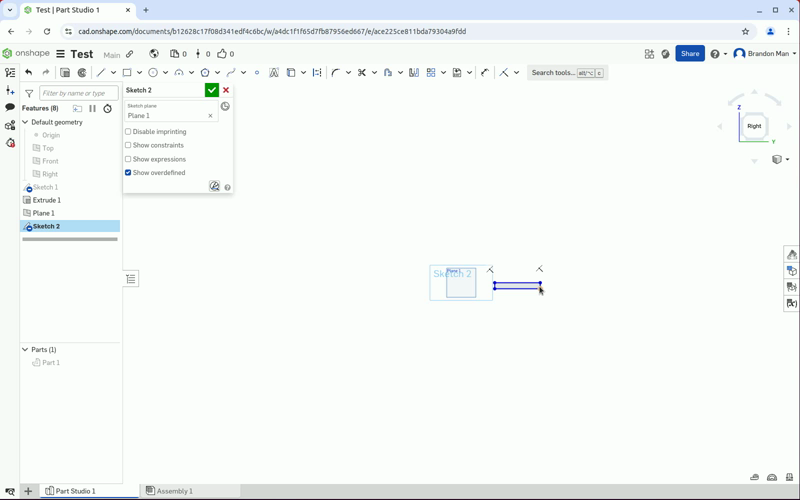
scroll(6)
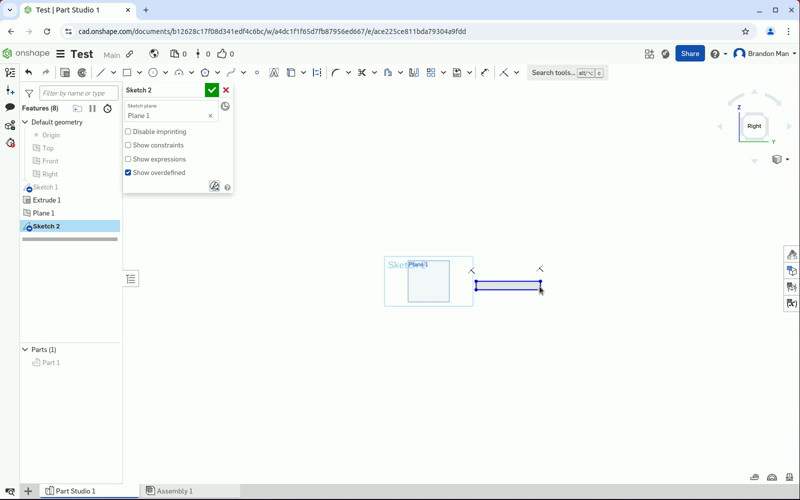
scroll(6)
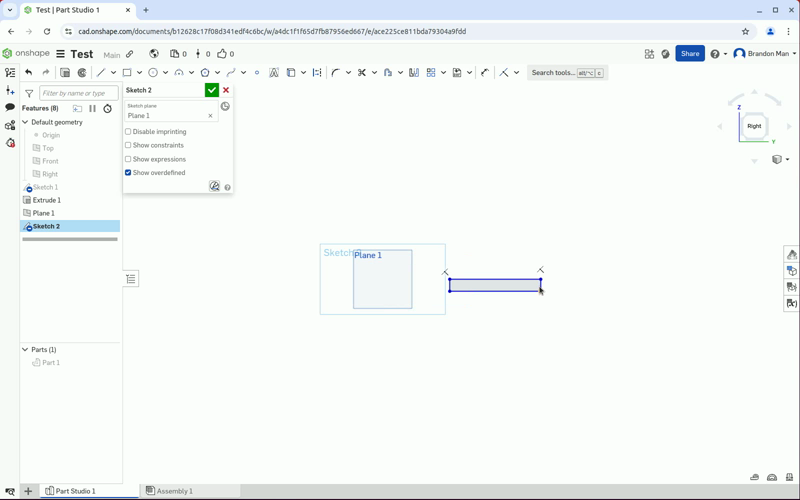
scroll(6)
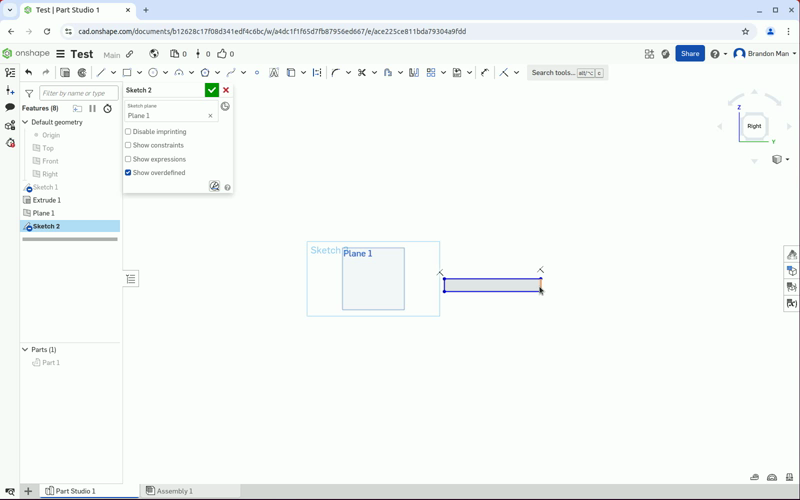
scroll(6)
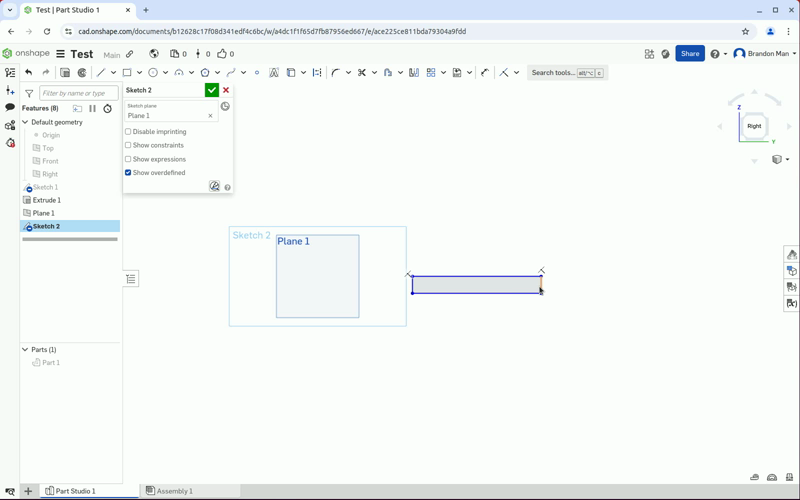
scroll(6)
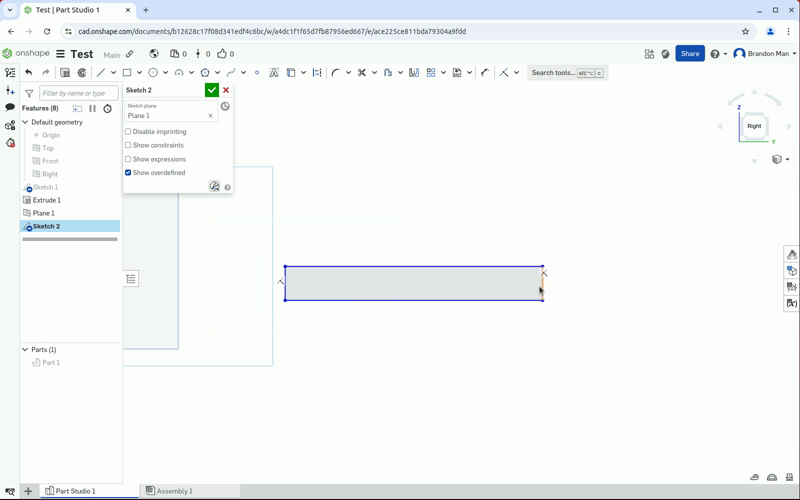
scroll(6)
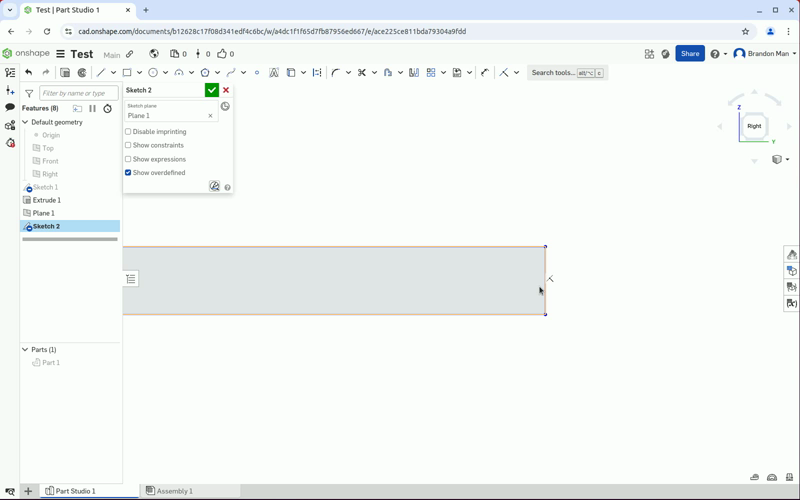
click(539, 286)
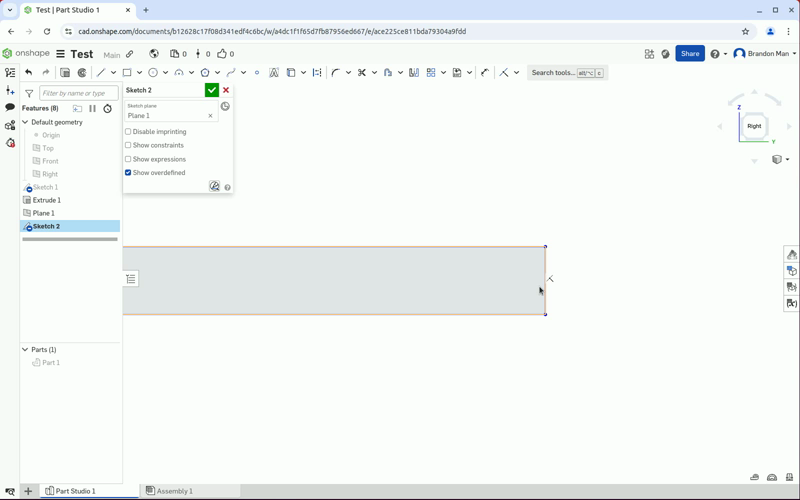
scroll(-6)
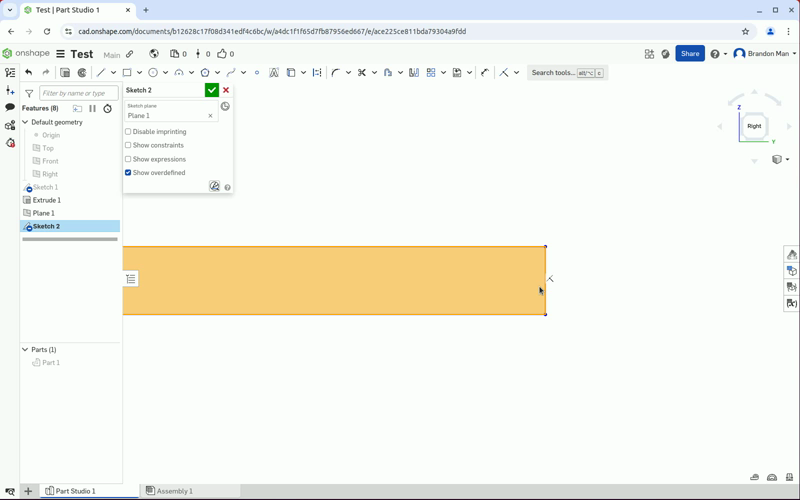
scroll(-6)
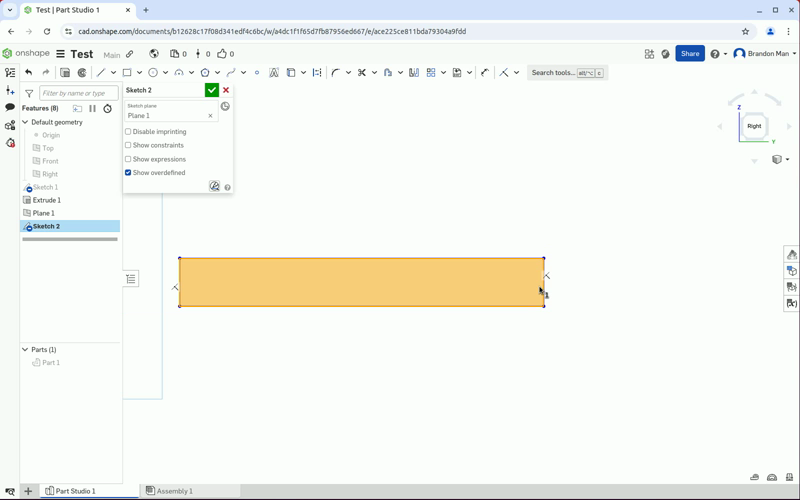
scroll(-6)
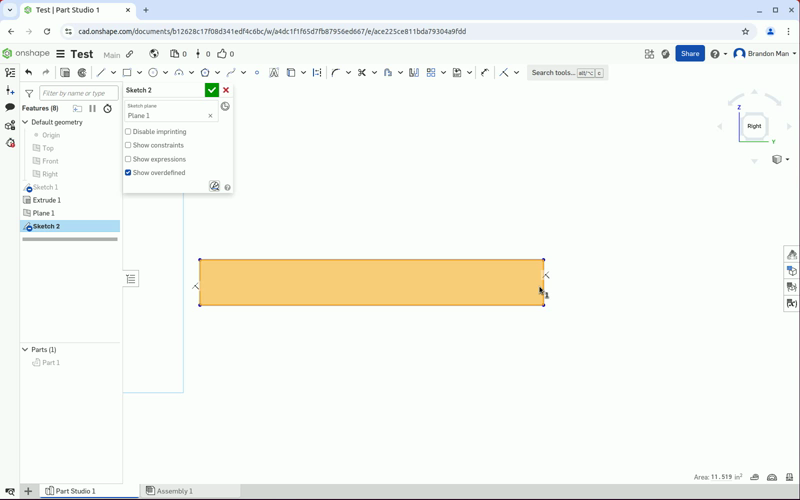
scroll(-6)
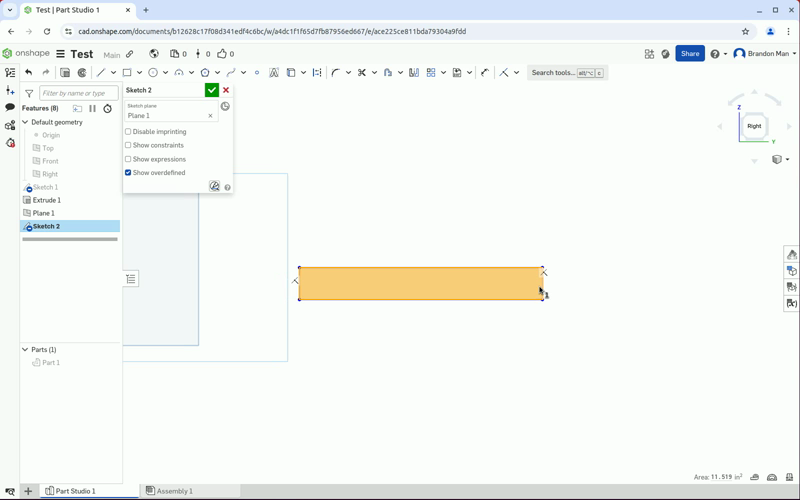
scroll(-6)
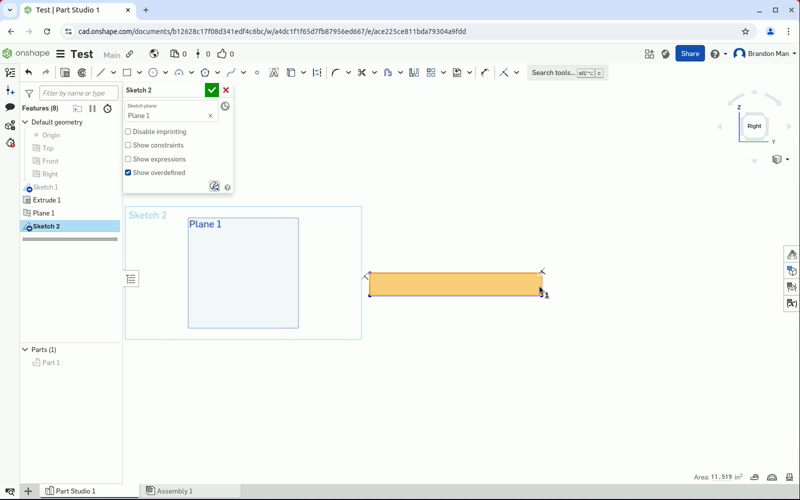
scroll(-6)
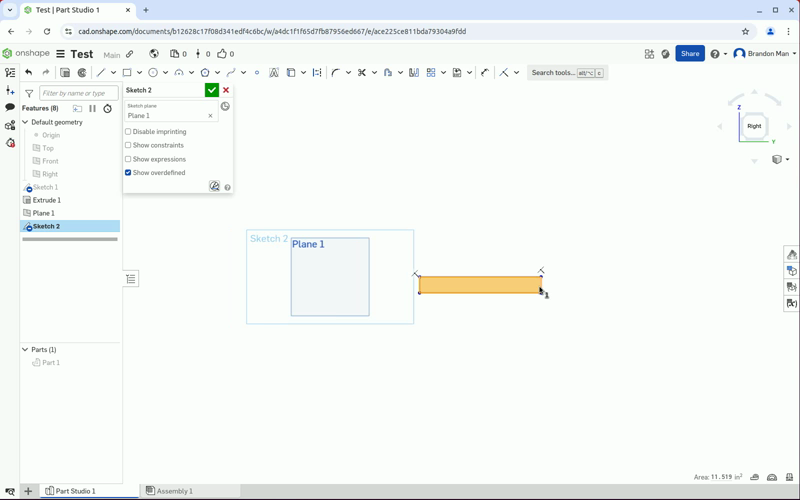
scroll(-6)
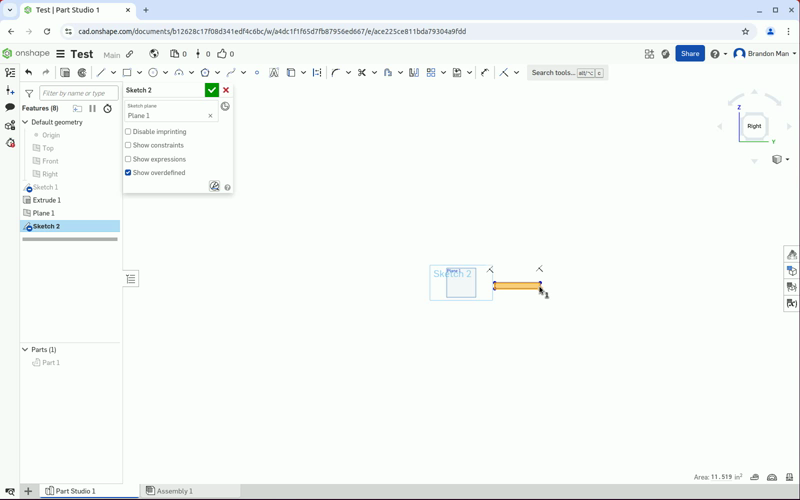
mouse_move(73, 352)
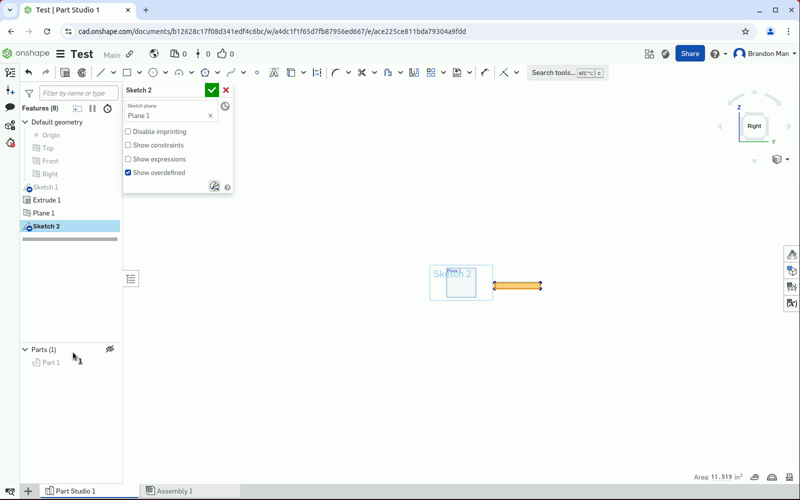
key(shift+y)
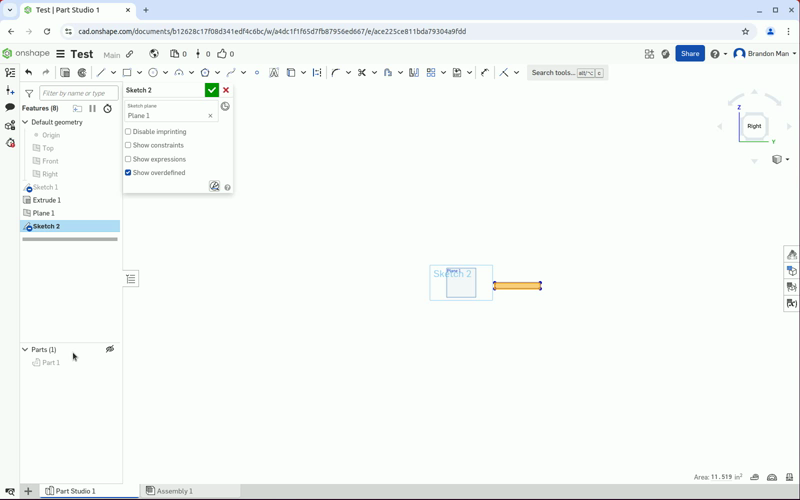
key(shift+e)
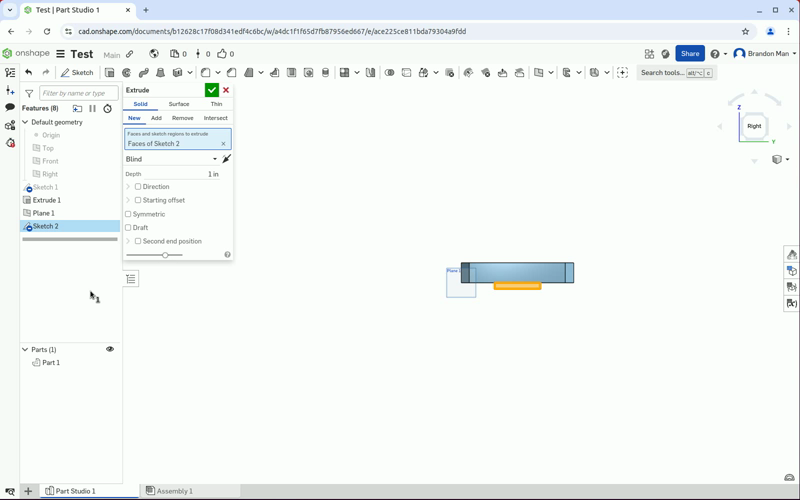
mouse_move(143, 106)
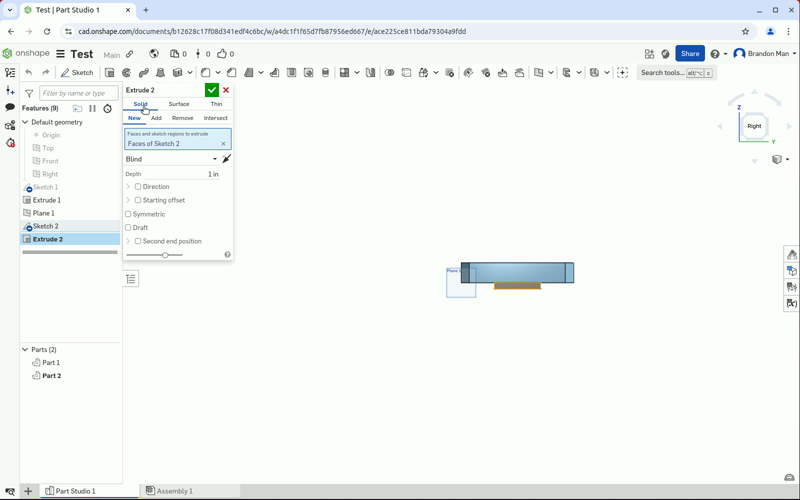
click(143, 106)
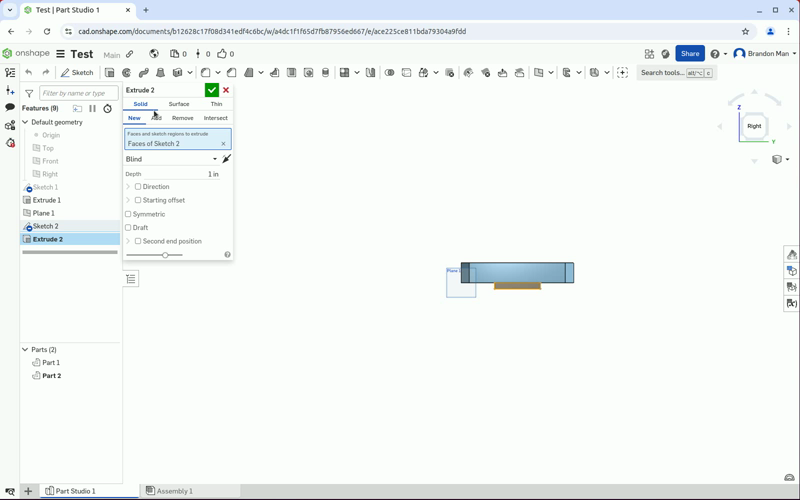
mouse_move(186, 120)
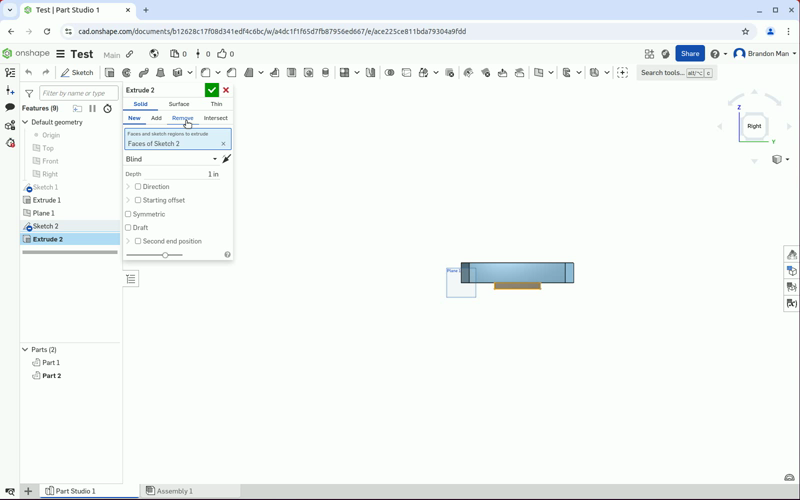
click(186, 120)
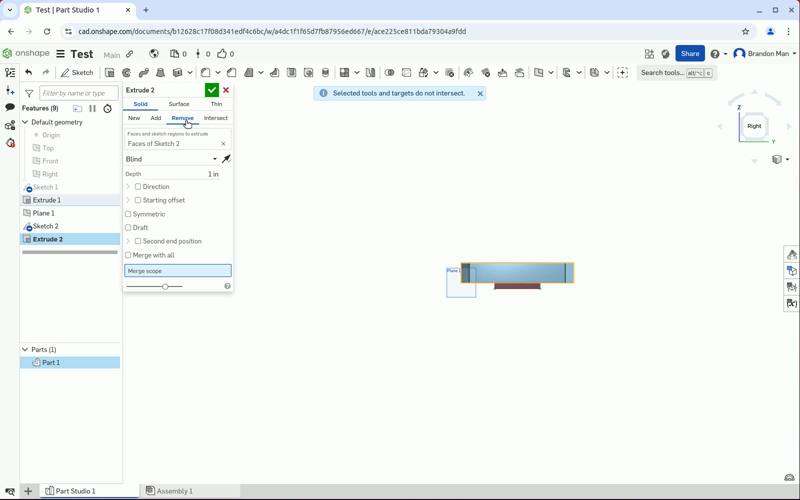
key(tab, 4)
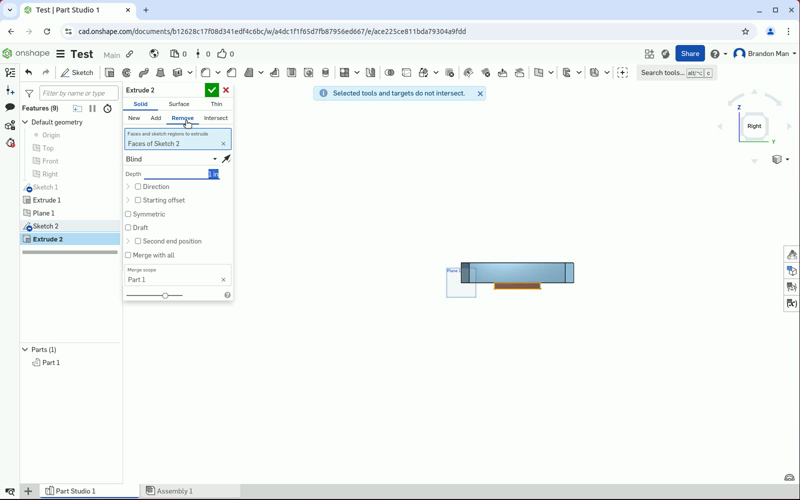
text(3.37)
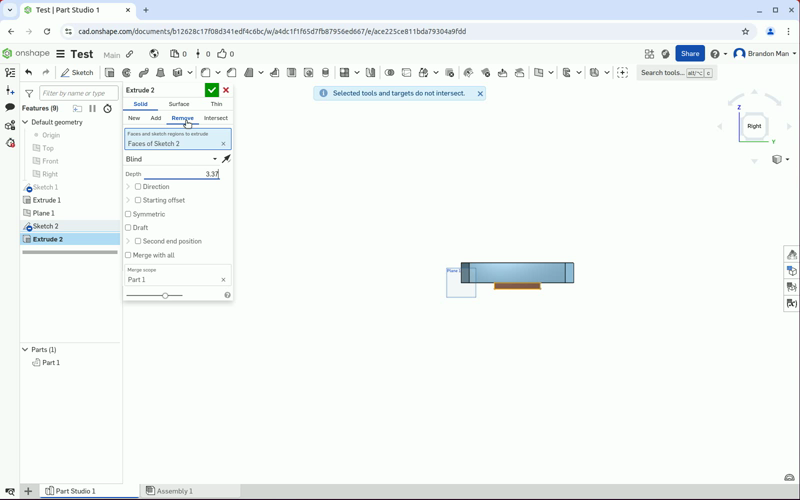
key(tab, 6)
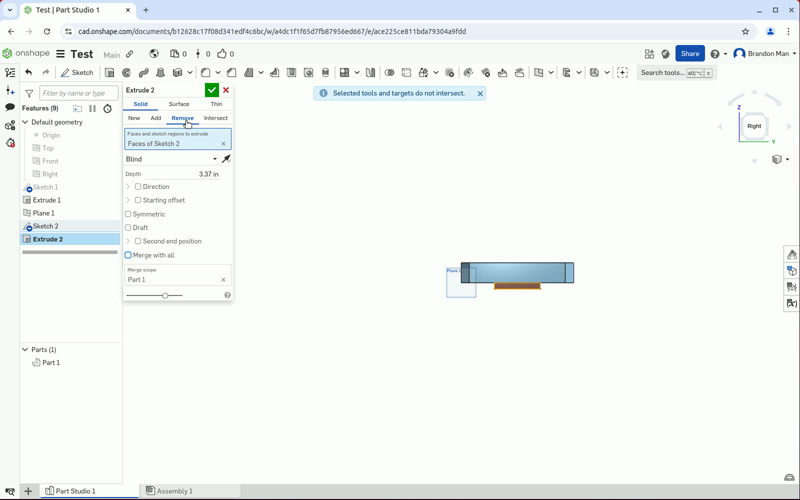
key(space)
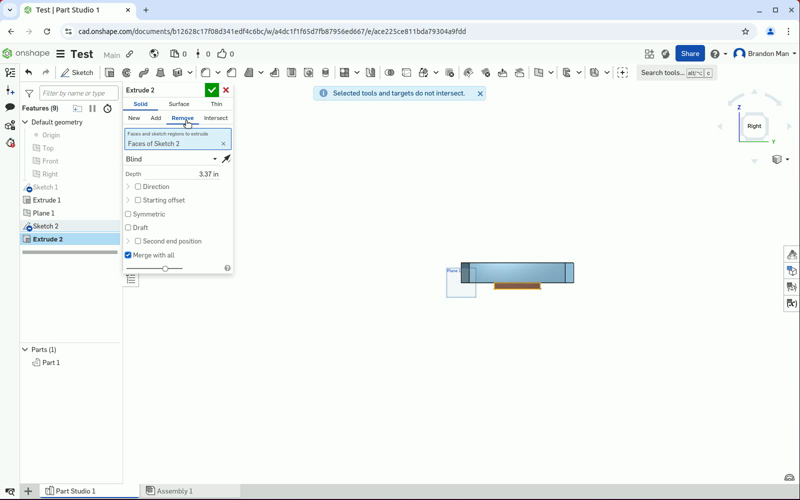
key(enter)
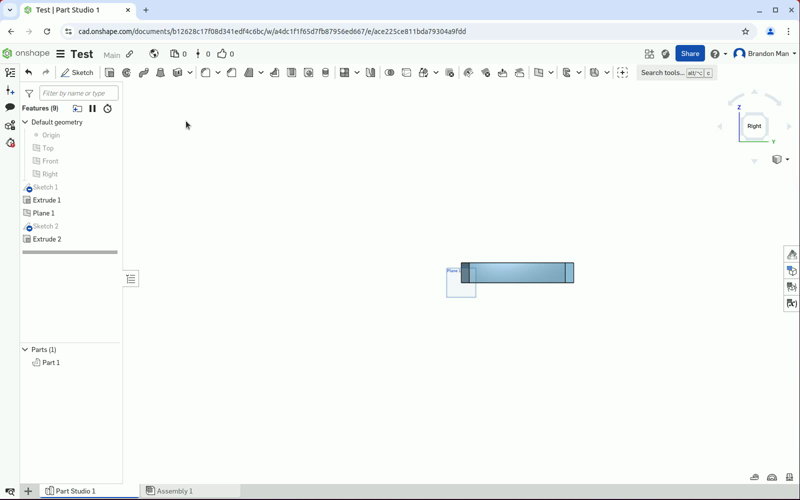
key(shift+h)
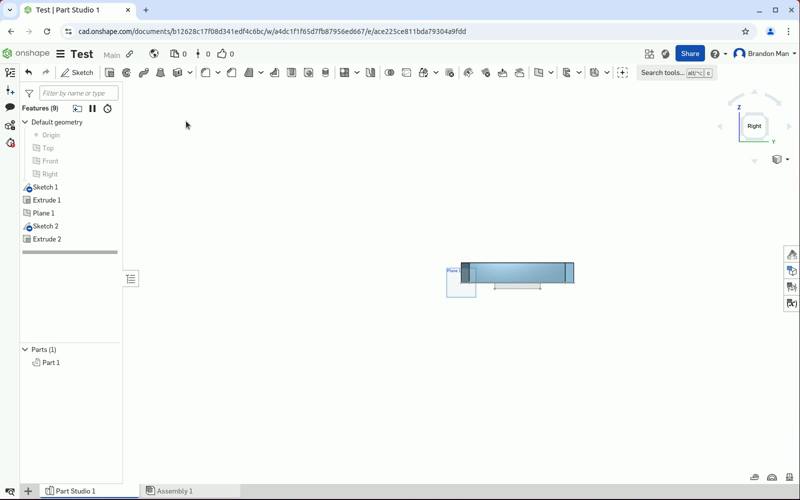
key(shift+h)
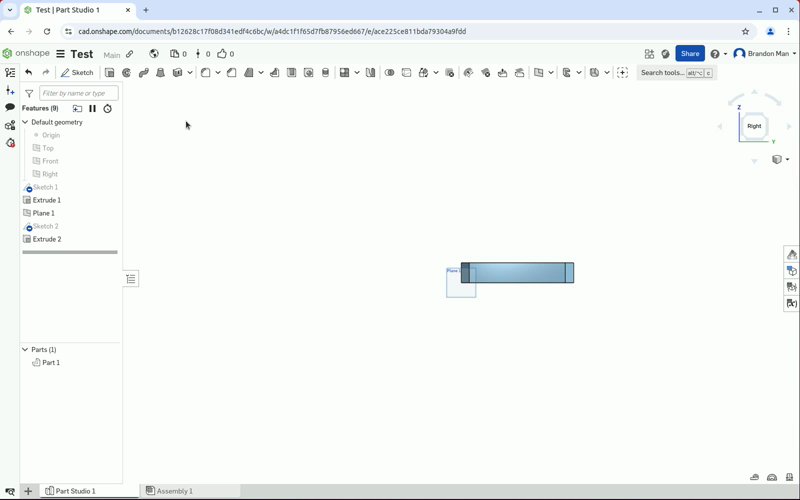
mouse_move(73, 189)
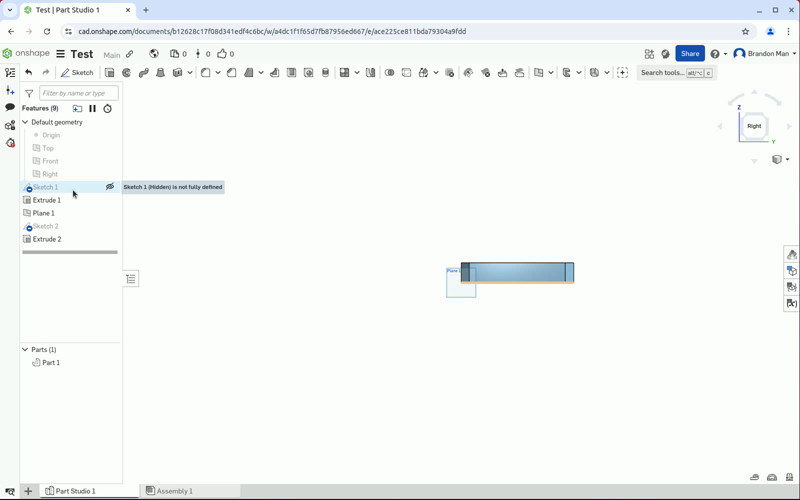
click(73, 189)
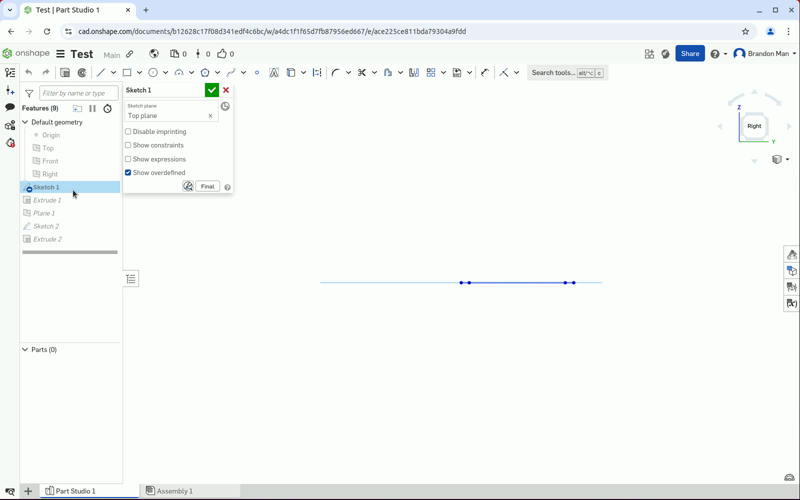
mouse_move(229, 92)
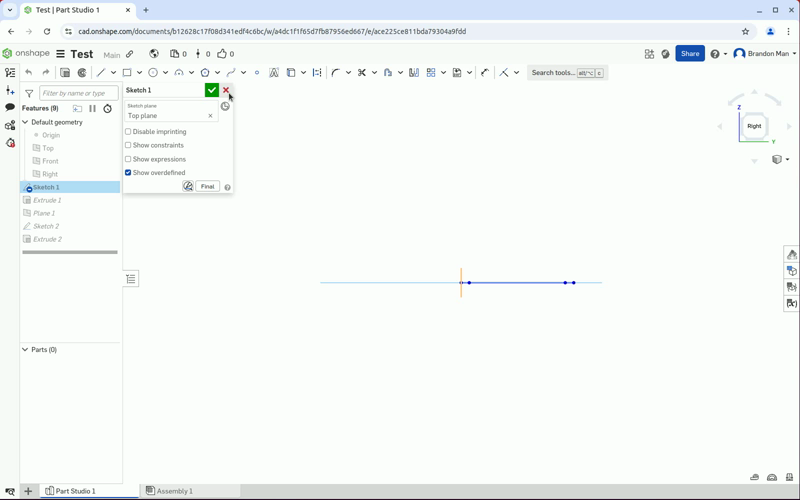
click(229, 92)
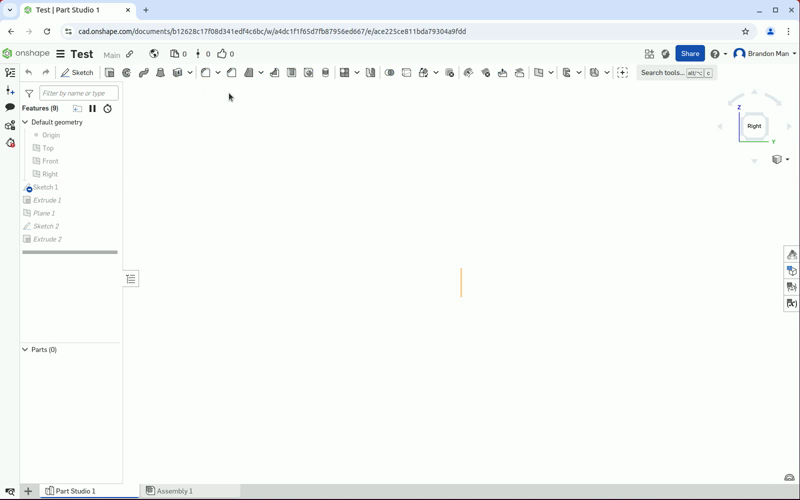
key(shift+s)
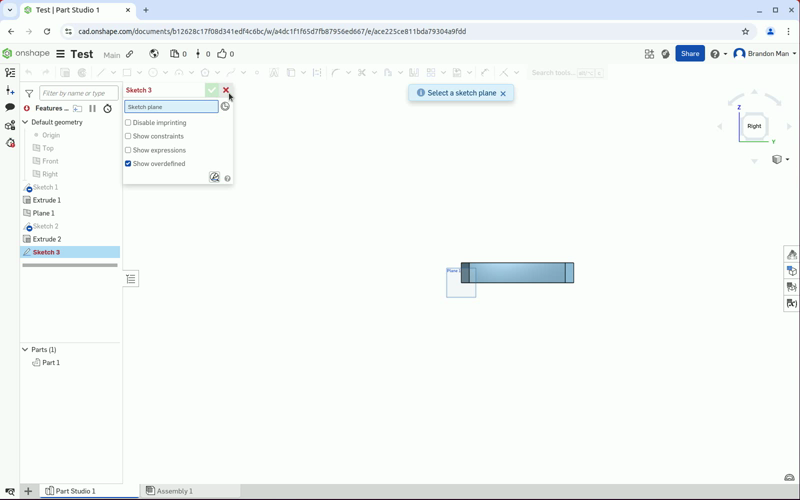
mouse_move(73, 215)
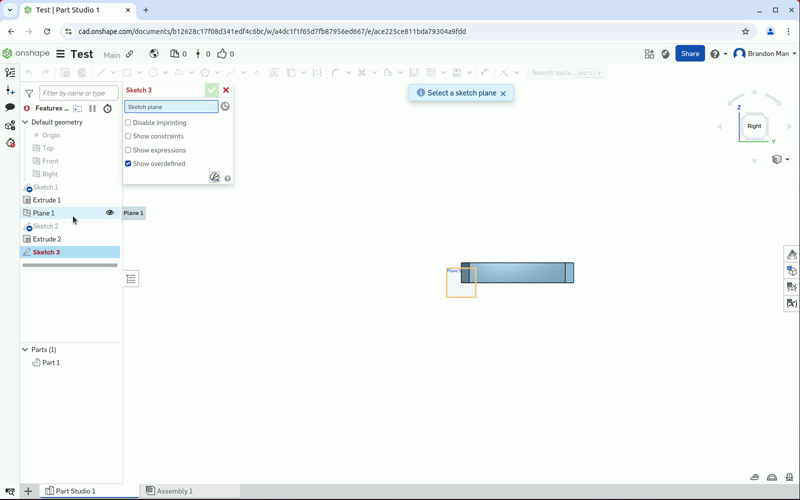
click(73, 215)
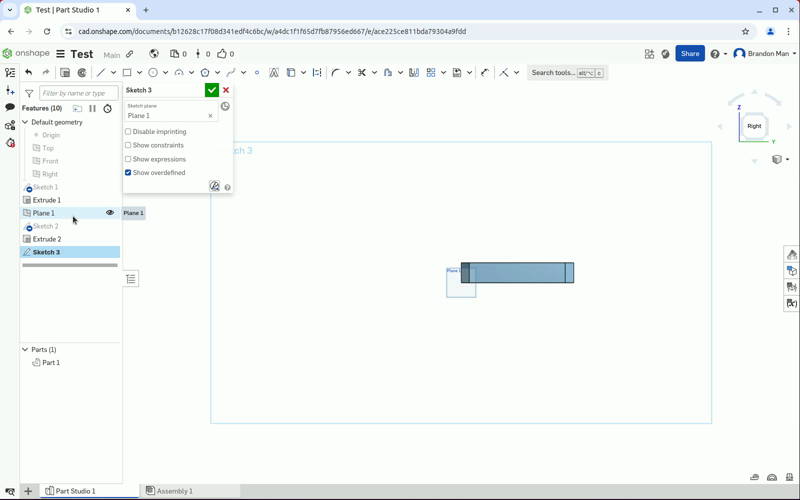
mouse_move(73, 352)
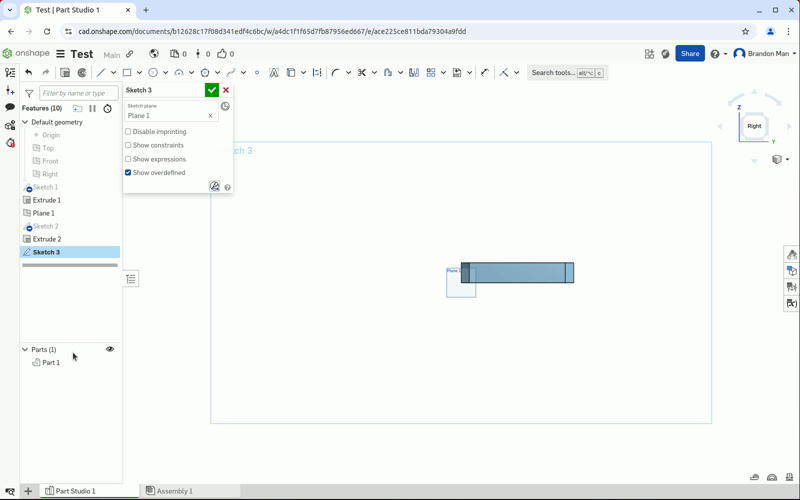
key(y)
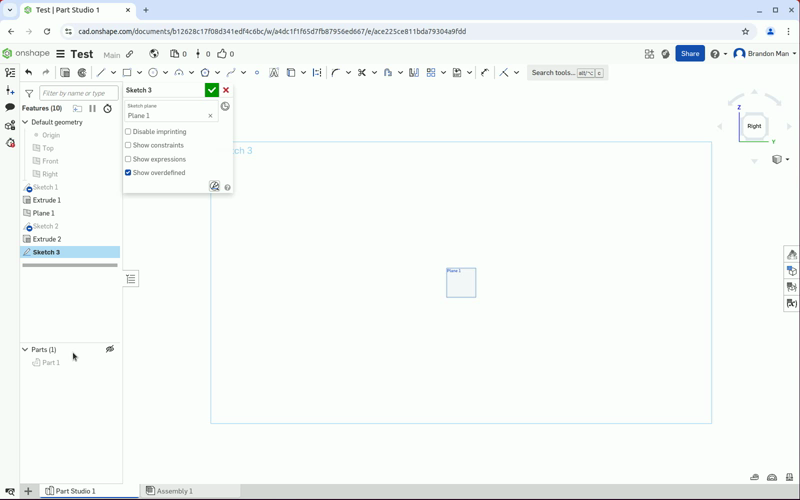
key(l)
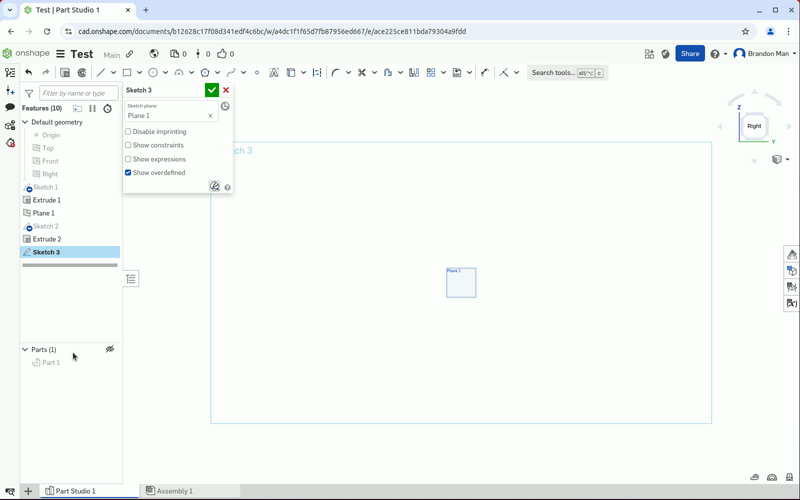
key_down(shift)
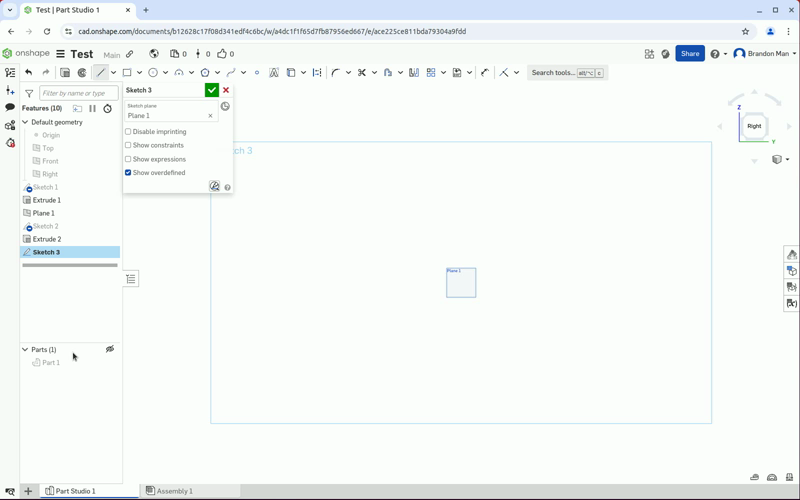
mouse_move(494, 282)
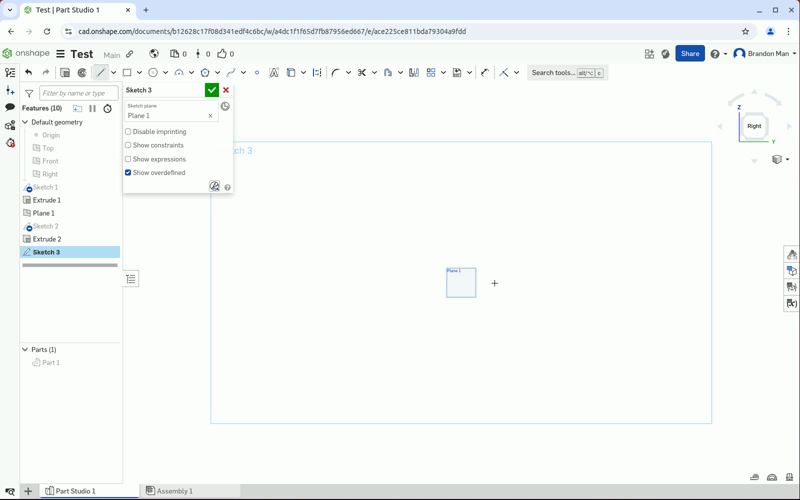
click(494, 282)
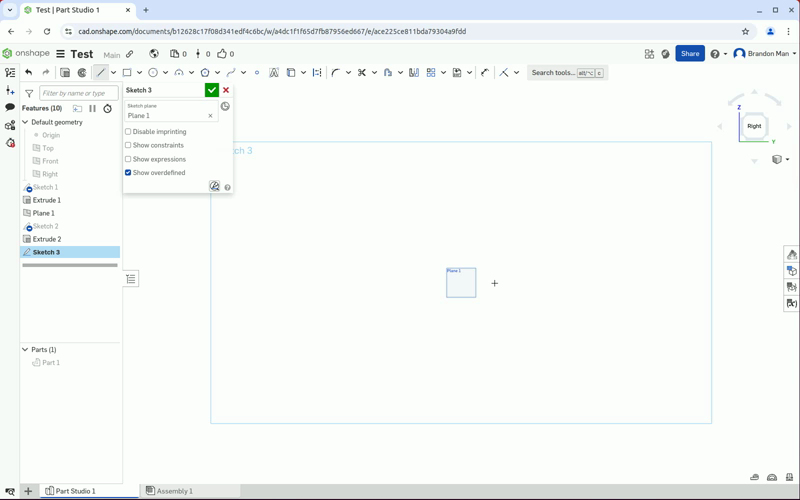
key_up(shift)
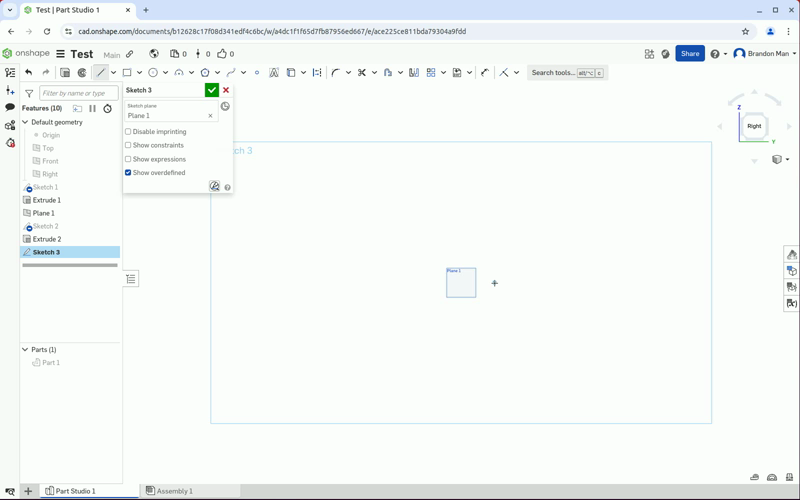
key_down(shift)
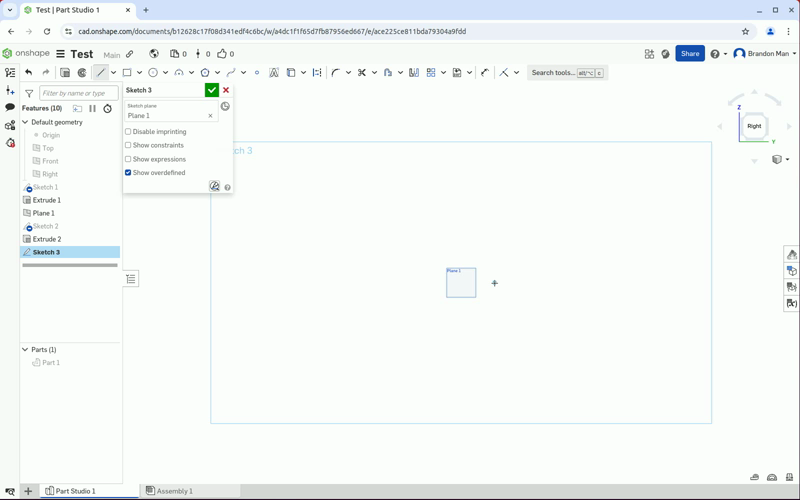
mouse_move(524, 282)
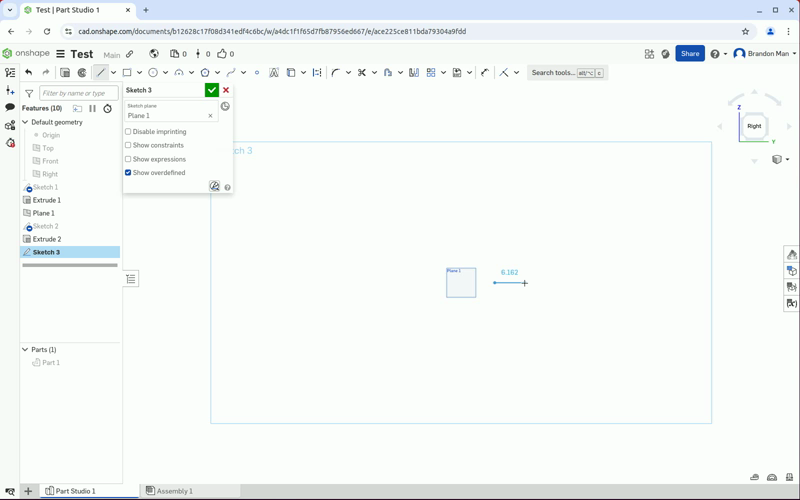
mouse_move(540, 282)
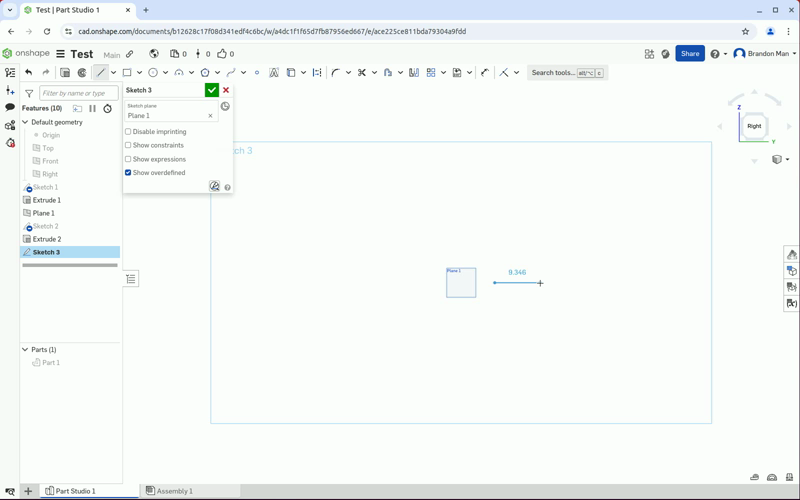
click(540, 282)
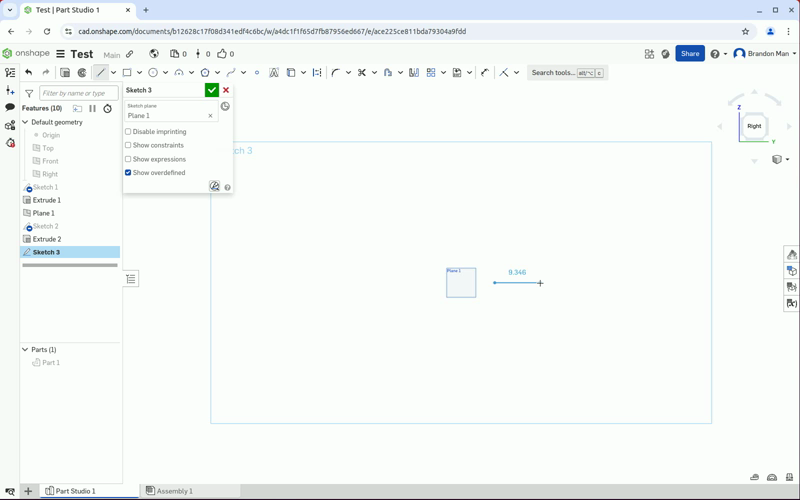
key_up(shift)
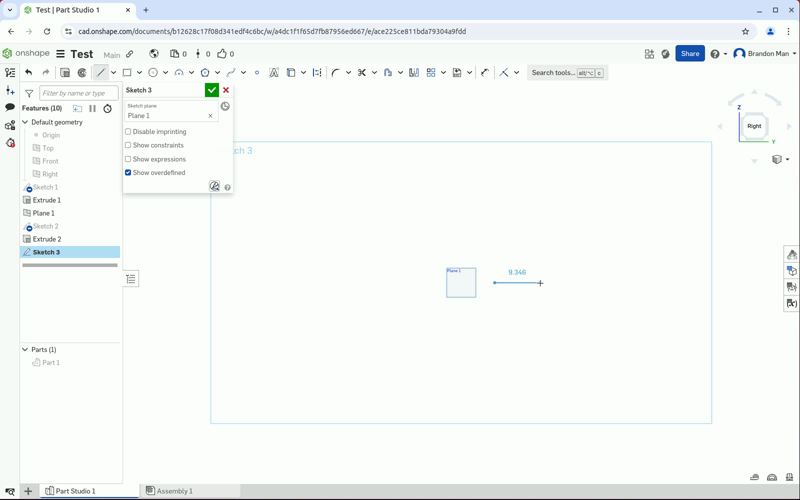
key_down(shift)
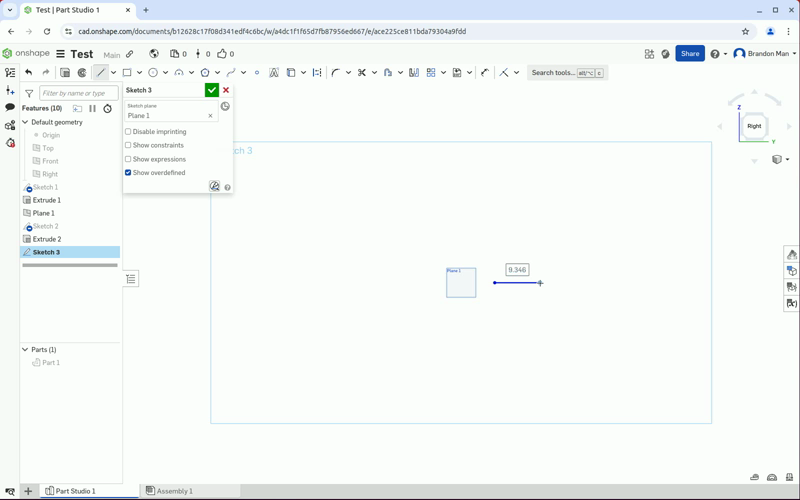
mouse_move(570, 282)
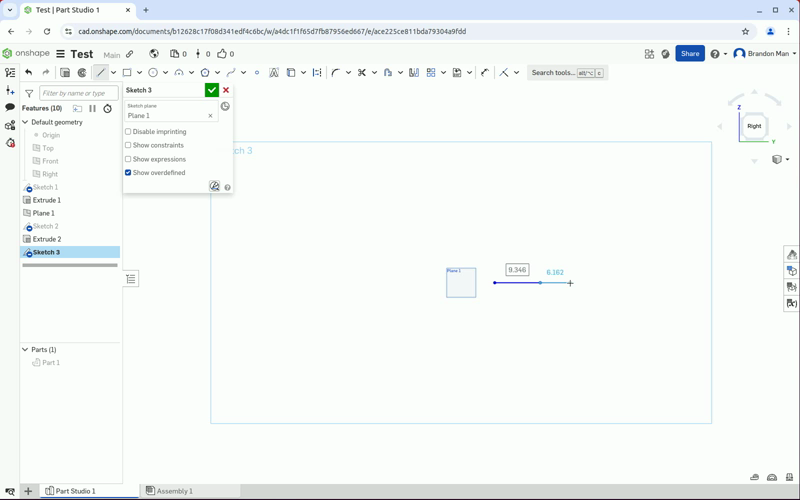
mouse_move(540, 277)
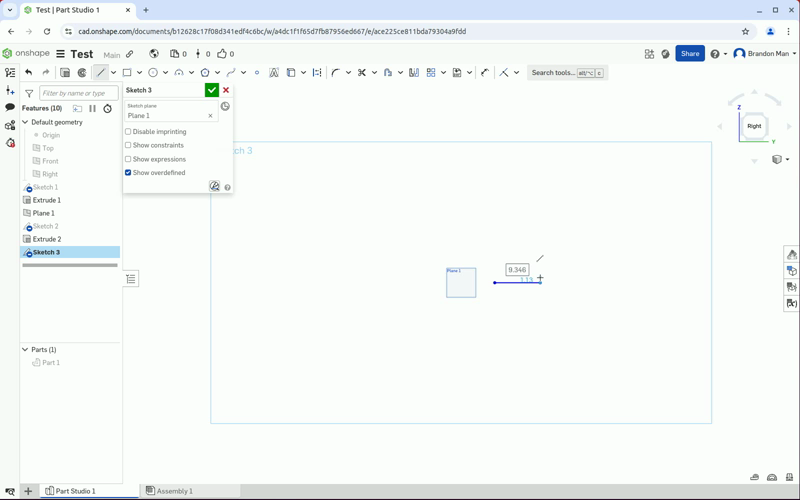
scroll(6)
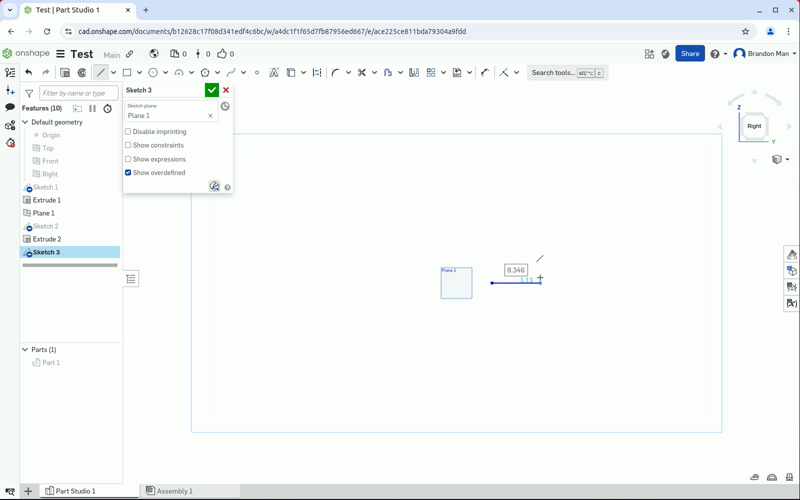
scroll(6)
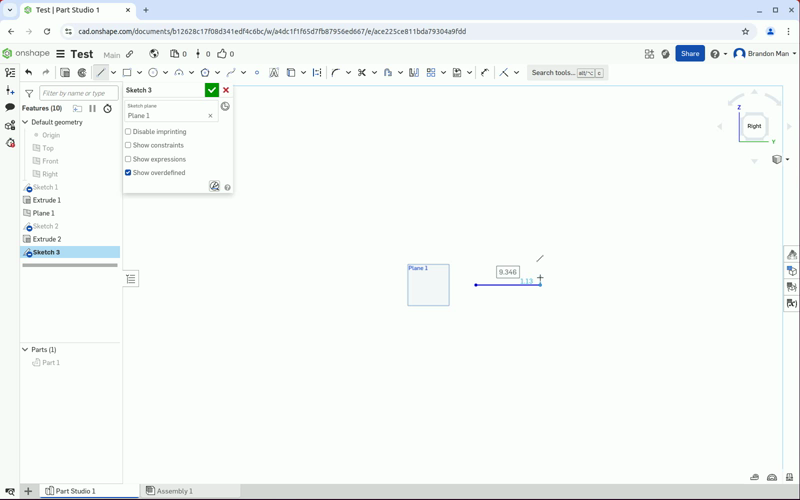
scroll(6)
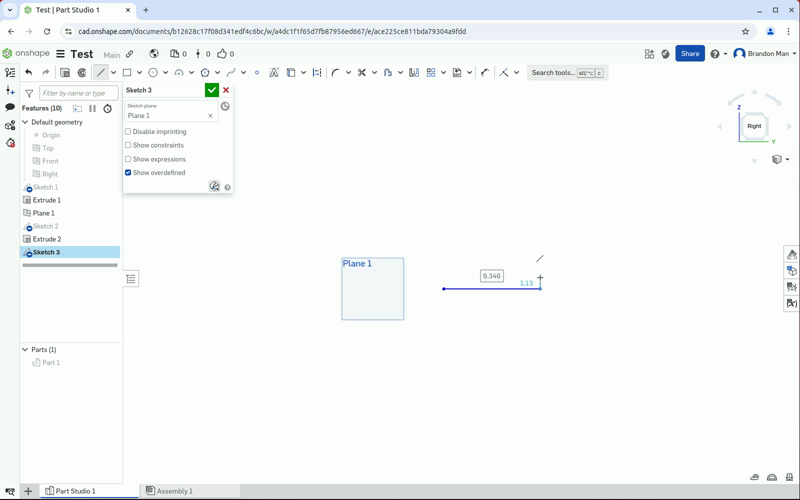
scroll(6)
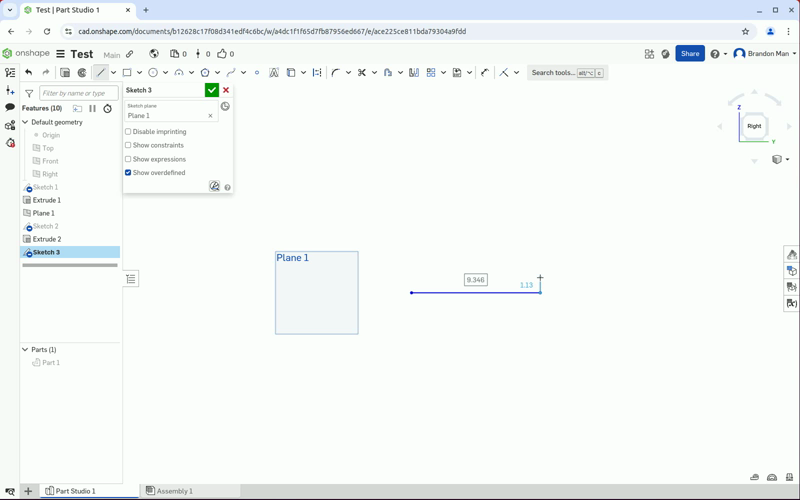
scroll(6)
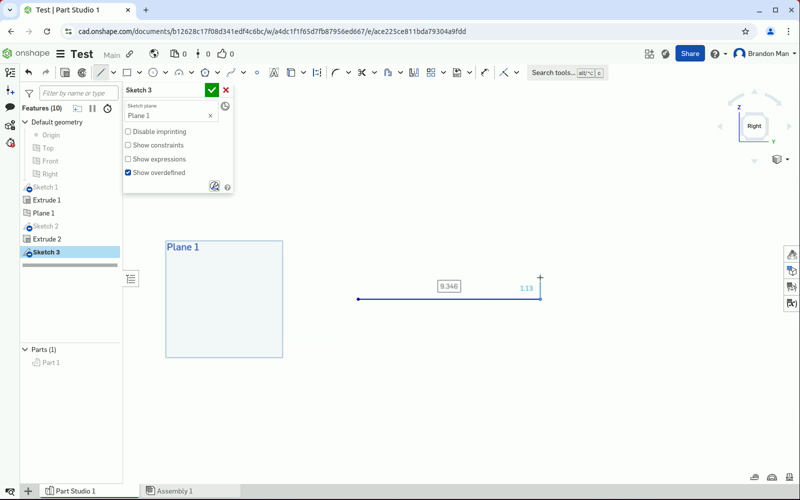
scroll(6)
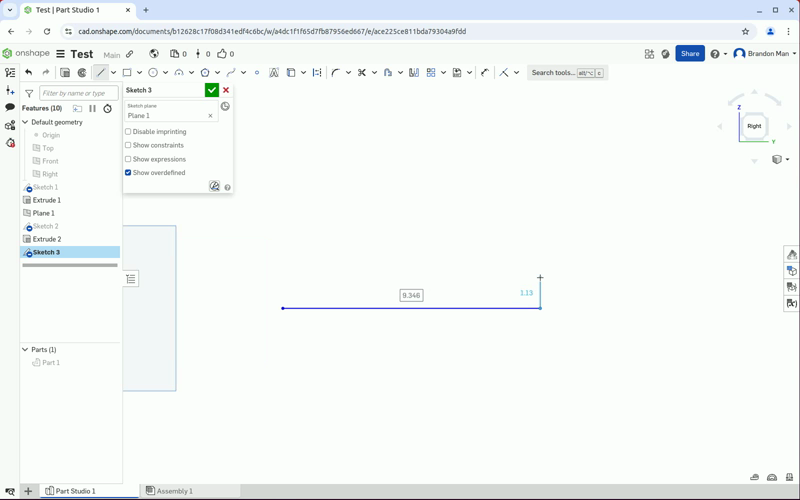
scroll(6)
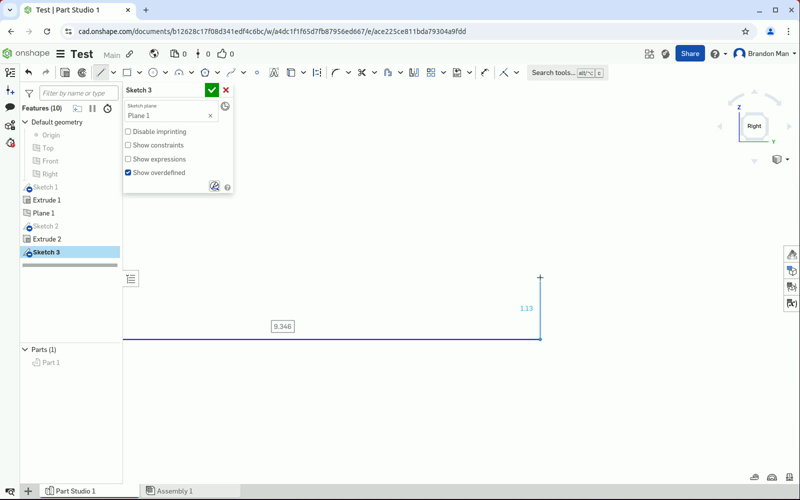
click(540, 277)
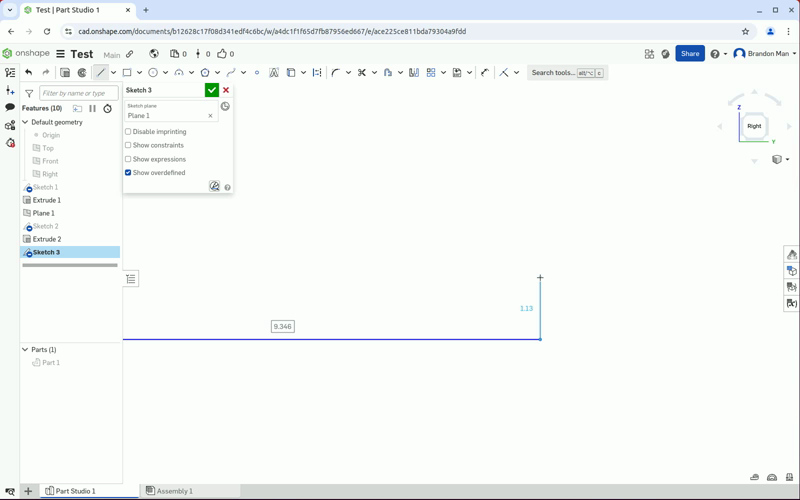
scroll(-6)
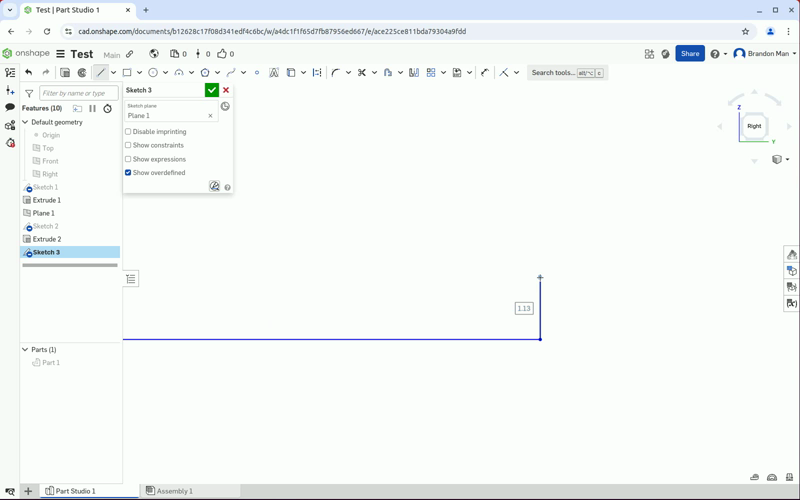
scroll(-6)
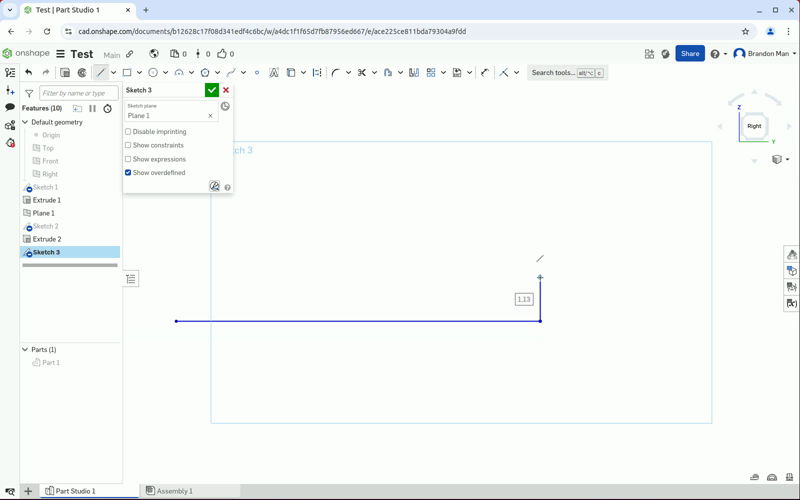
scroll(-6)
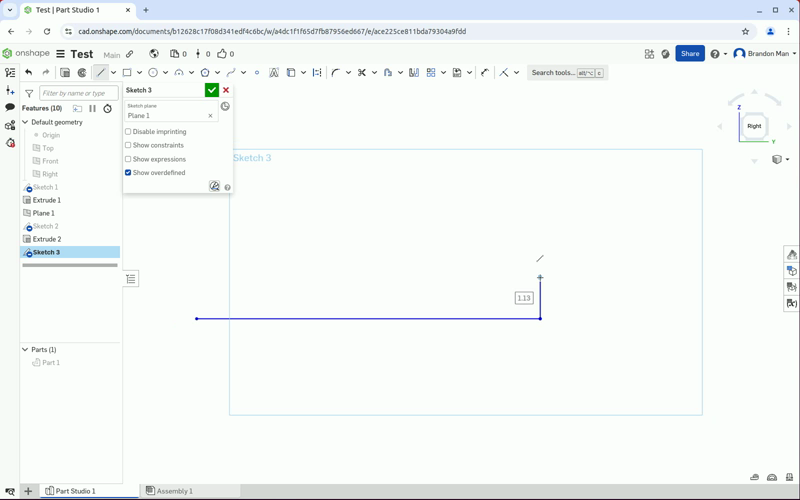
scroll(-6)
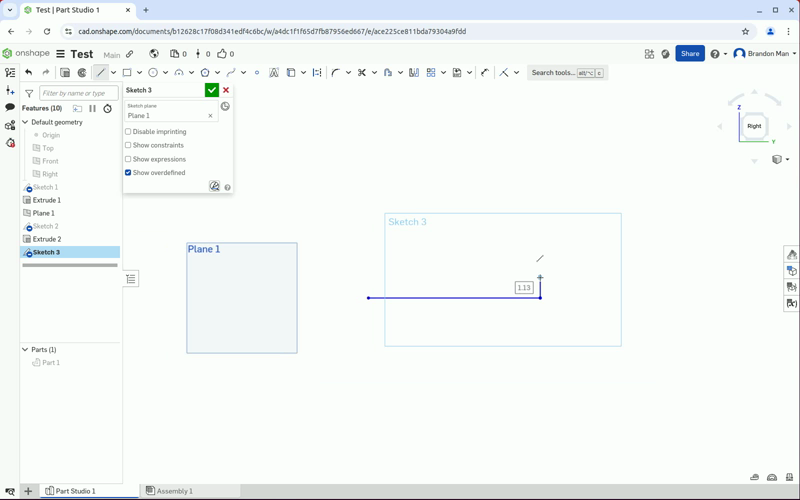
scroll(-6)
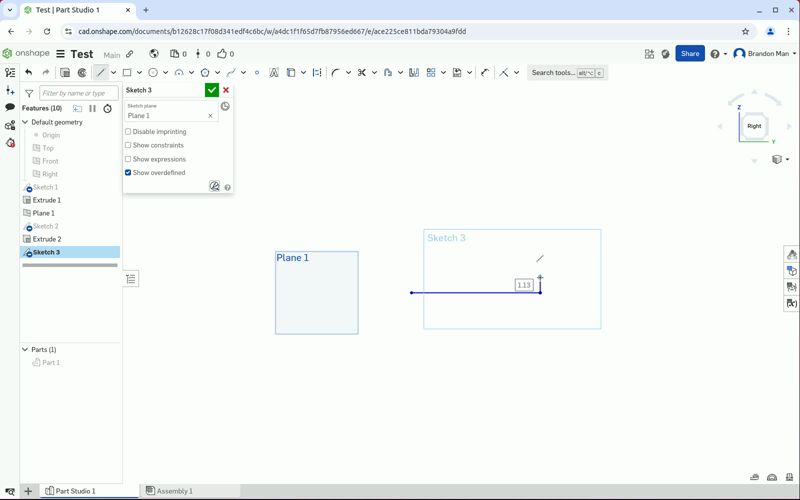
scroll(-6)
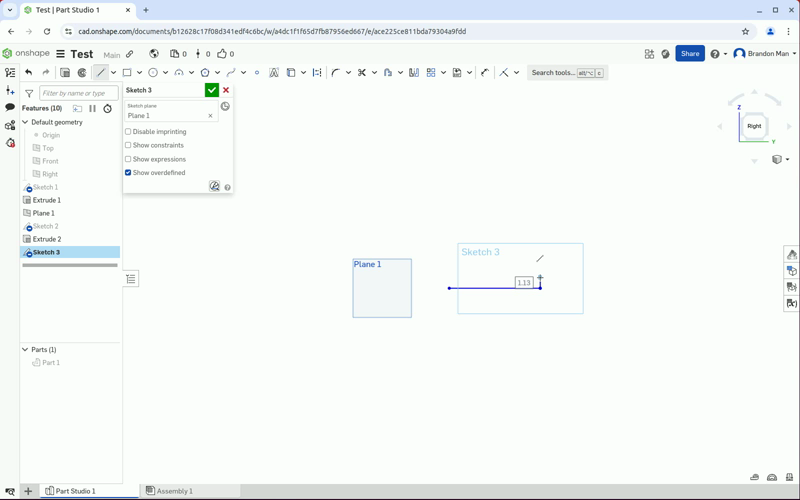
scroll(-6)
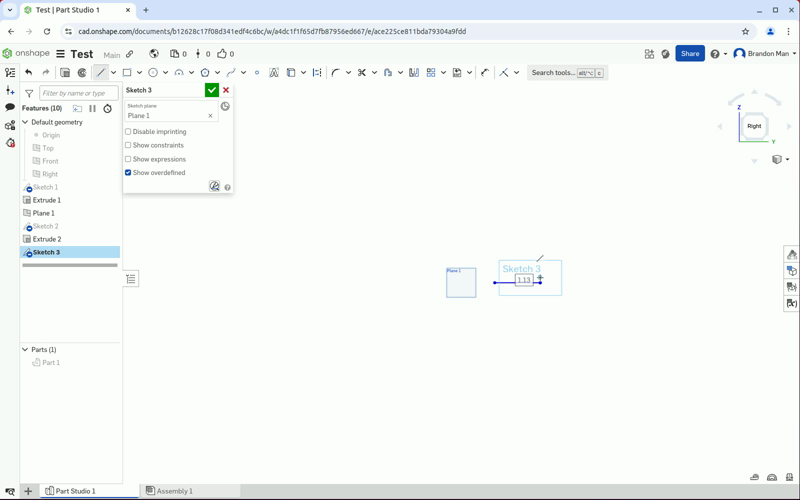
key_up(shift)
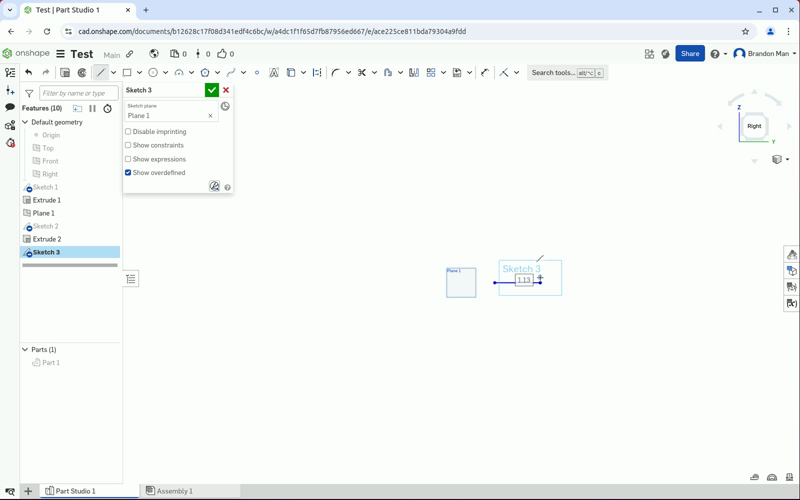
key_down(shift)
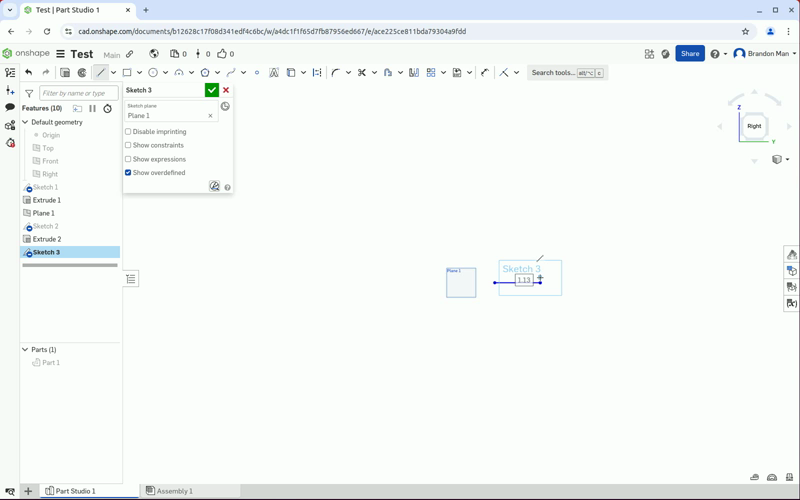
mouse_move(570, 277)
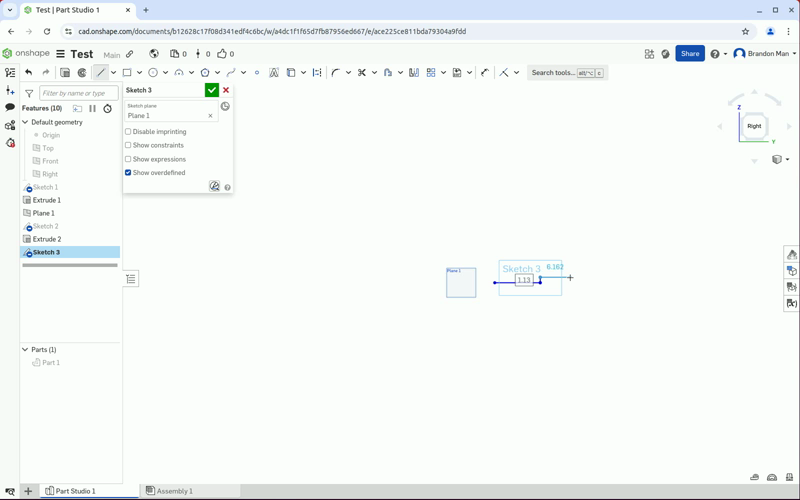
mouse_move(494, 277)
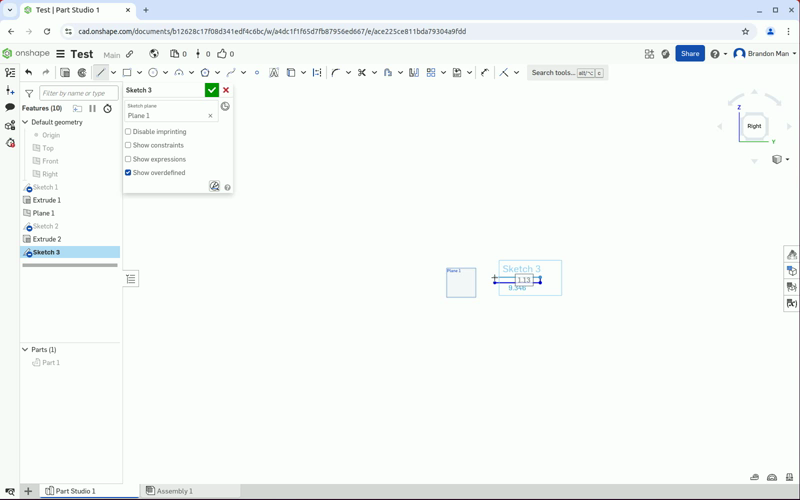
click(494, 277)
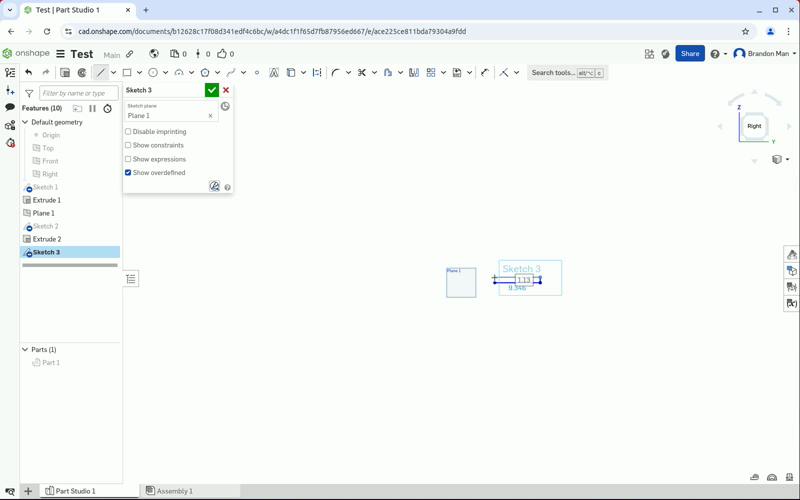
key_up(shift)
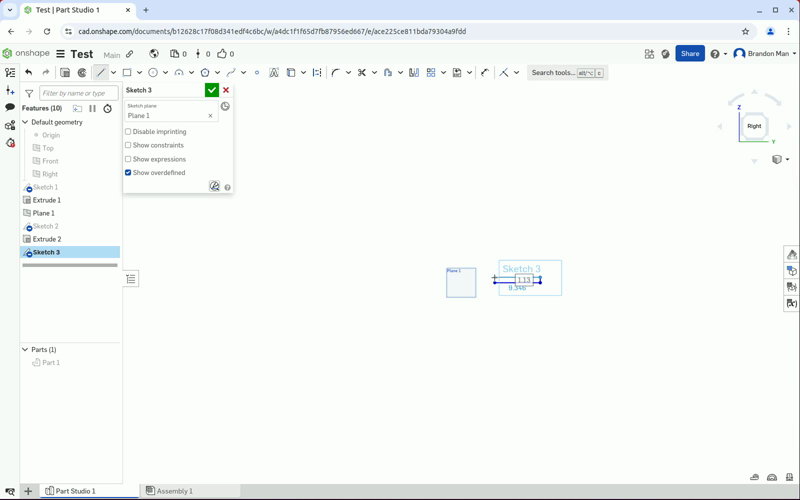
mouse_move(524, 277)
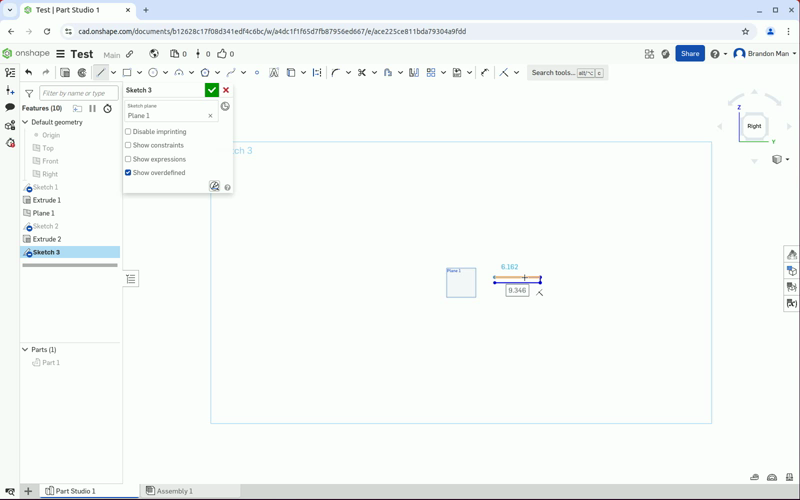
key_down(shift)
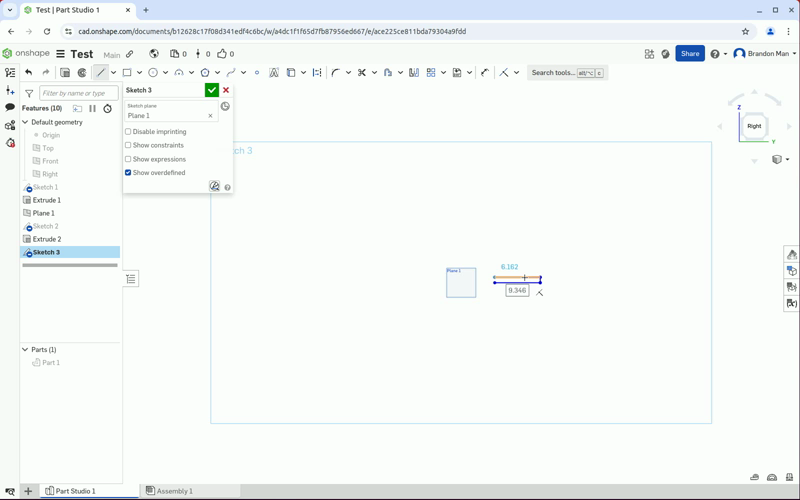
mouse_move(494, 282)
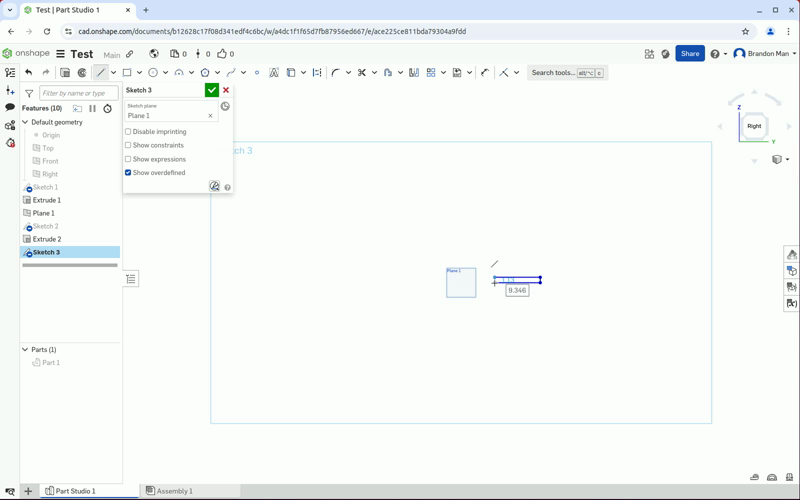
scroll(6)
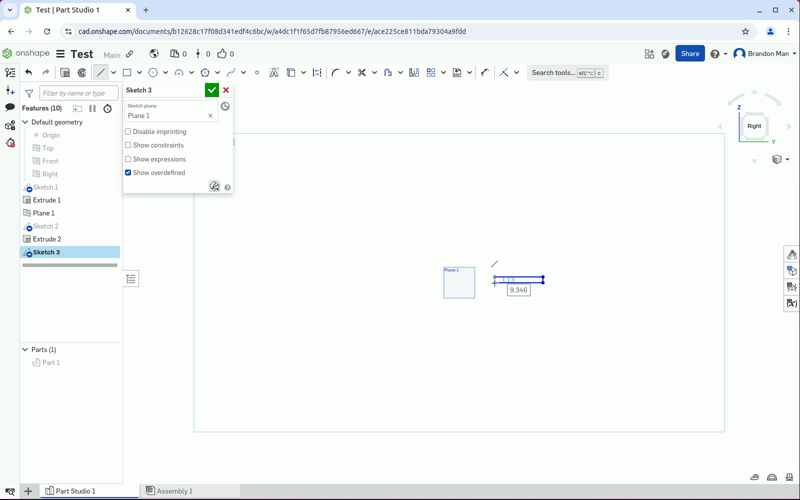
scroll(6)
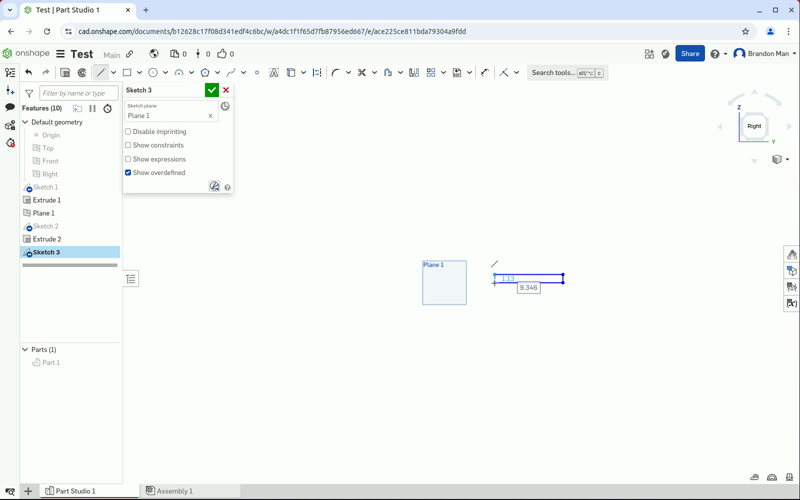
scroll(6)
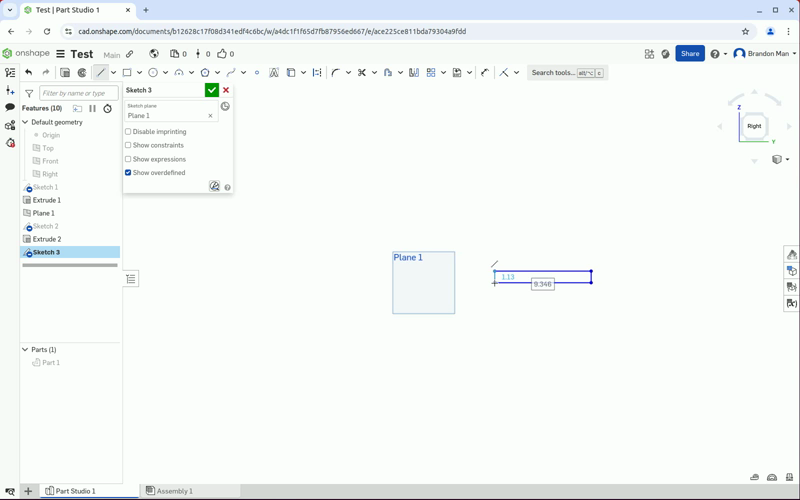
scroll(6)
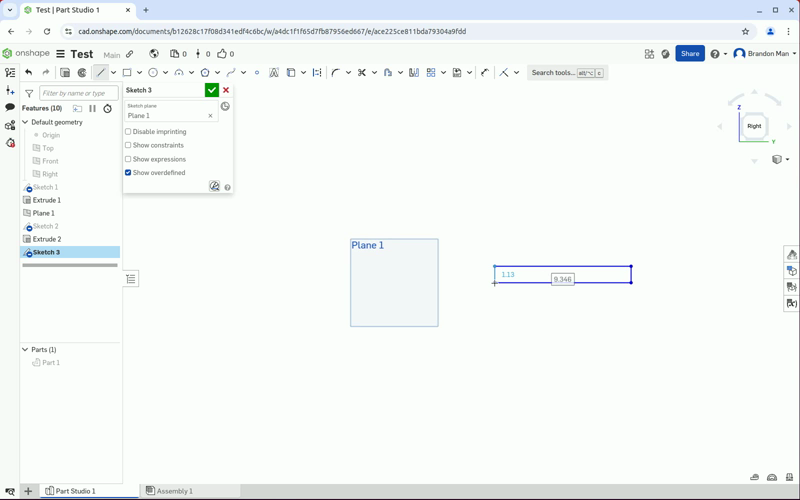
scroll(6)
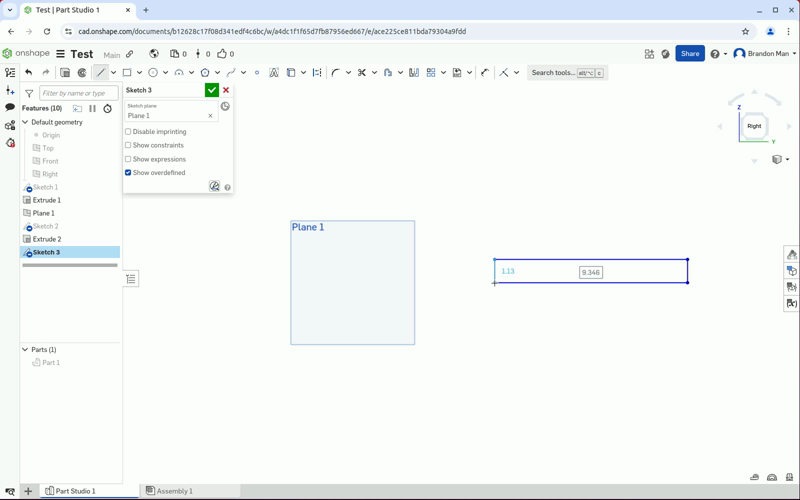
scroll(6)
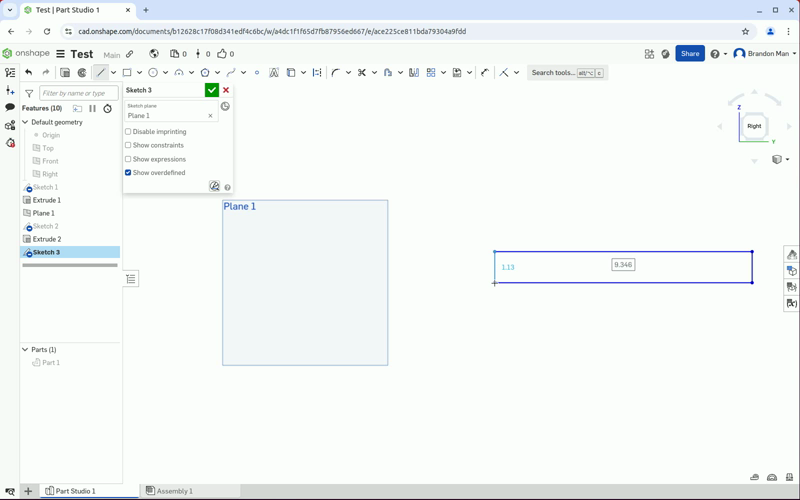
scroll(6)
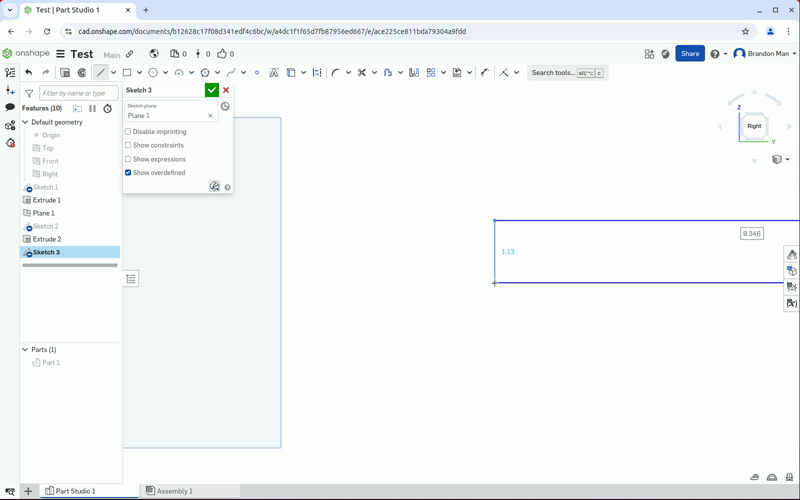
key_up(shift)
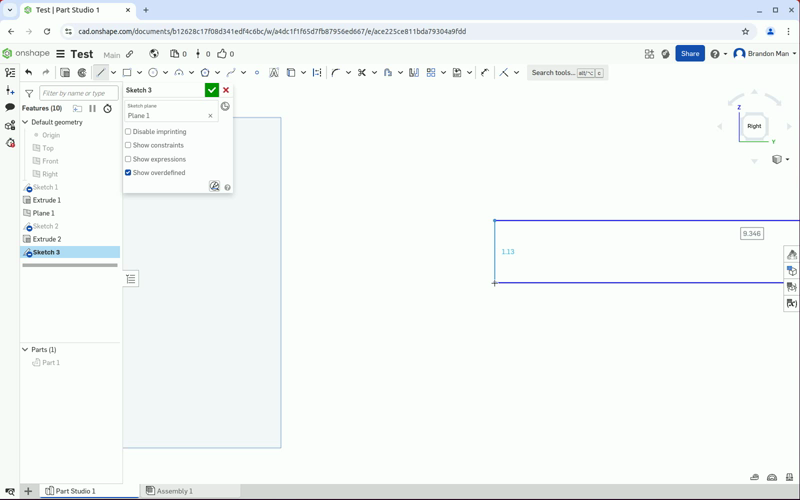
click(494, 282)
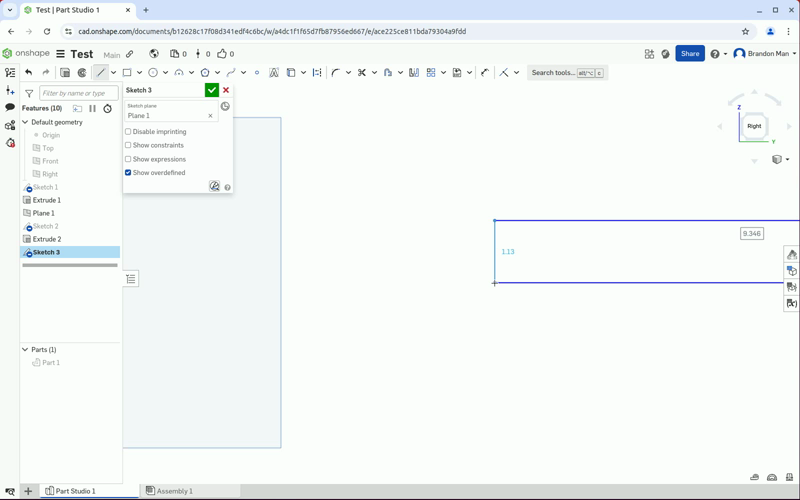
scroll(-6)
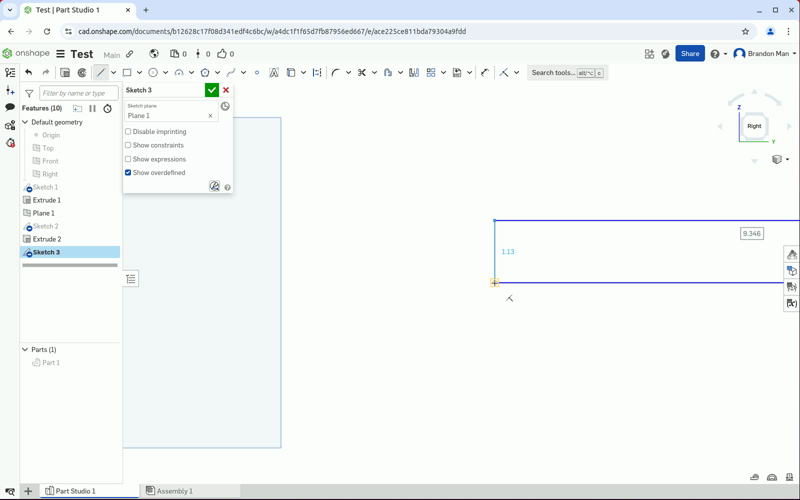
scroll(-6)
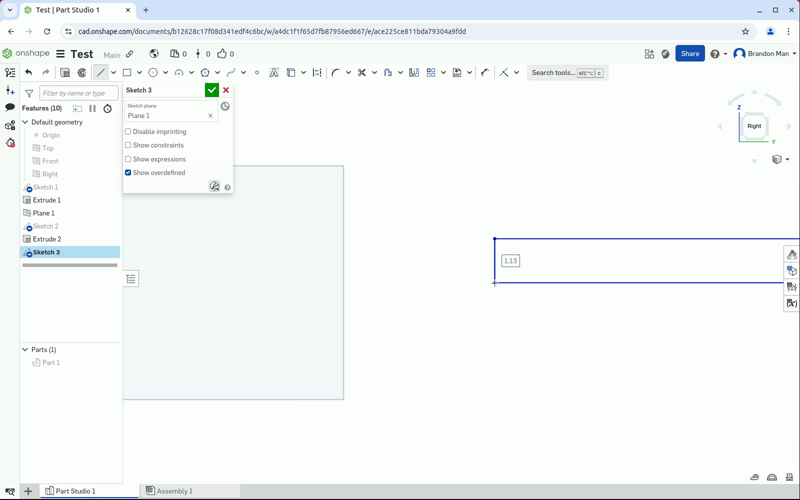
scroll(-6)
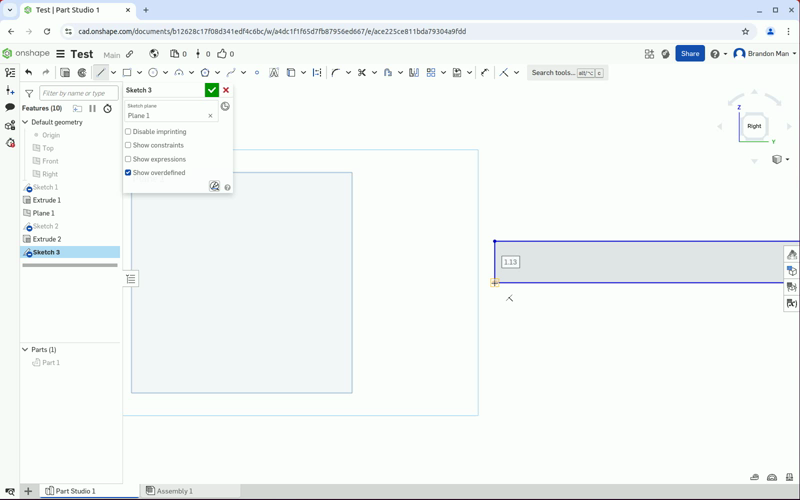
scroll(-6)
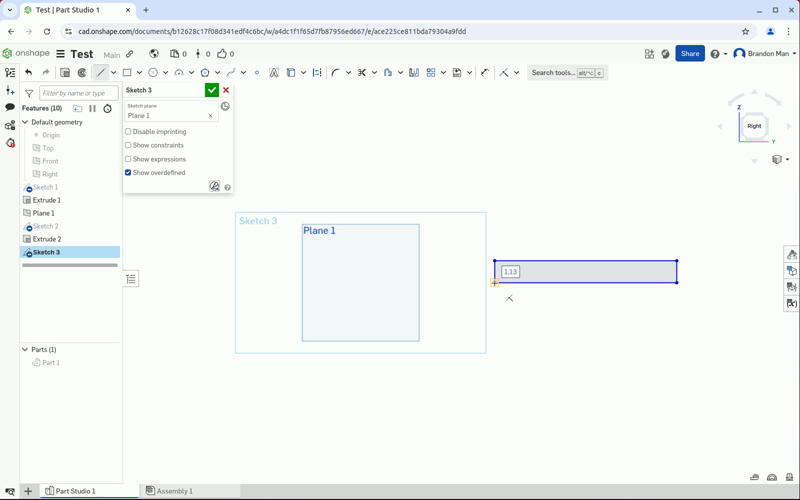
scroll(-6)
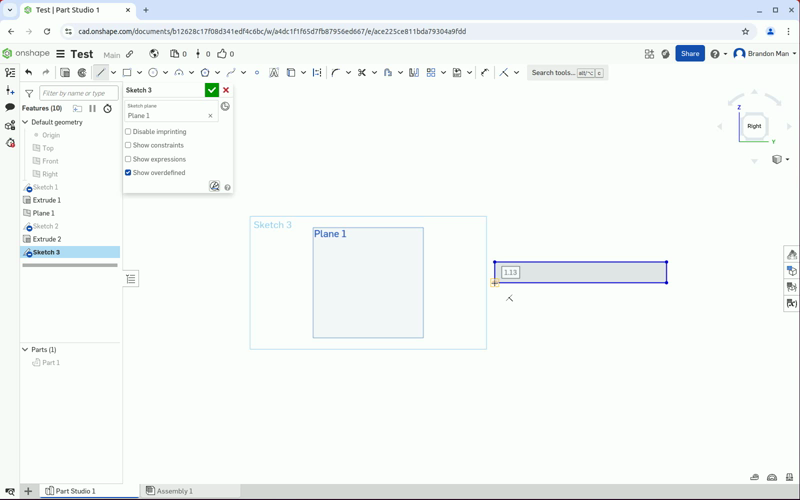
scroll(-6)
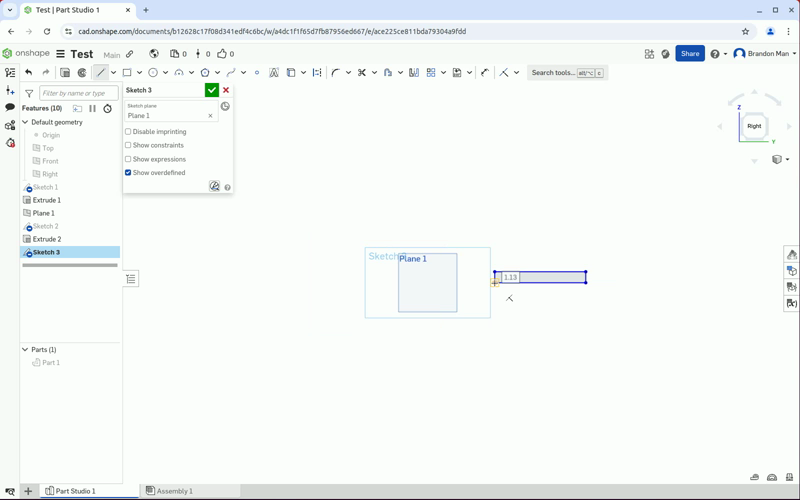
scroll(-6)
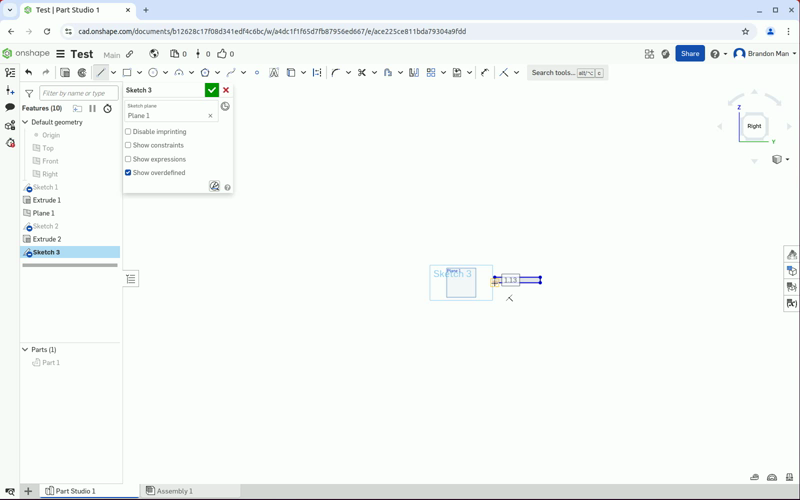
key(esc)
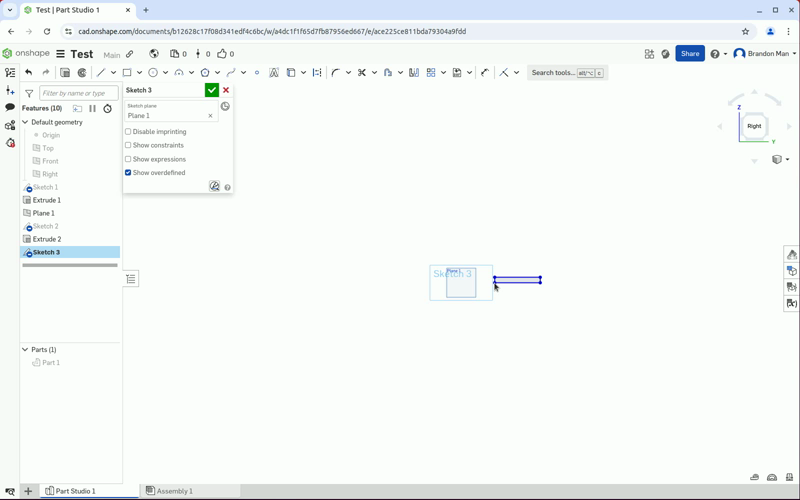
mouse_move(495, 278)
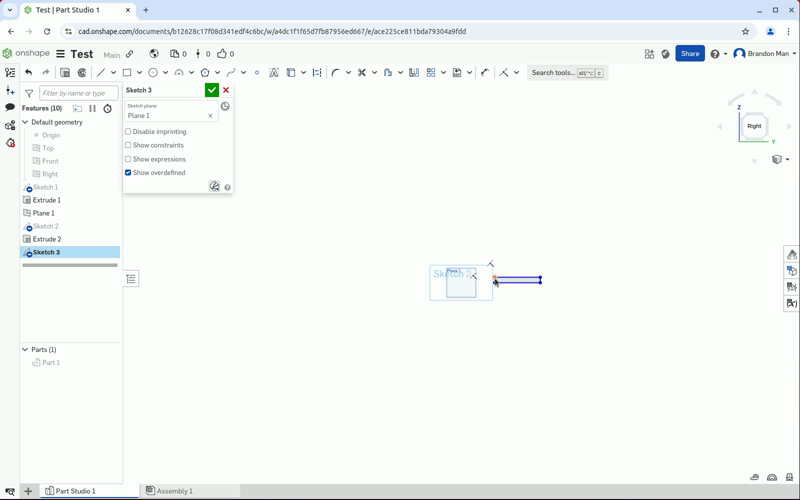
scroll(6)
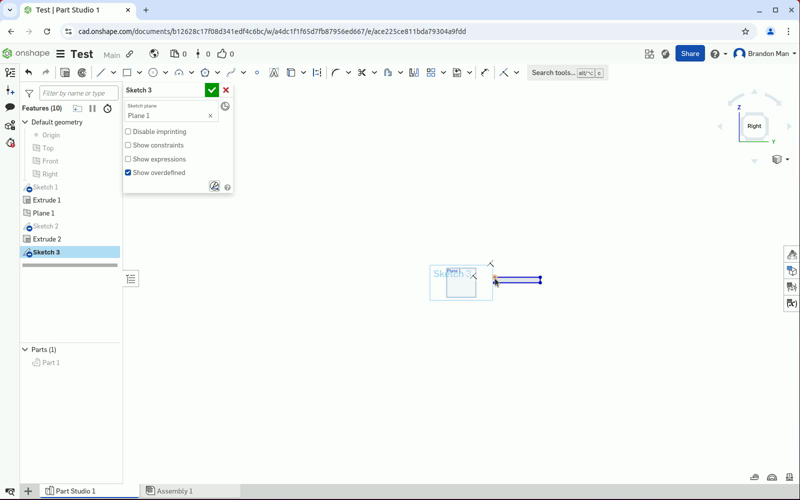
scroll(6)
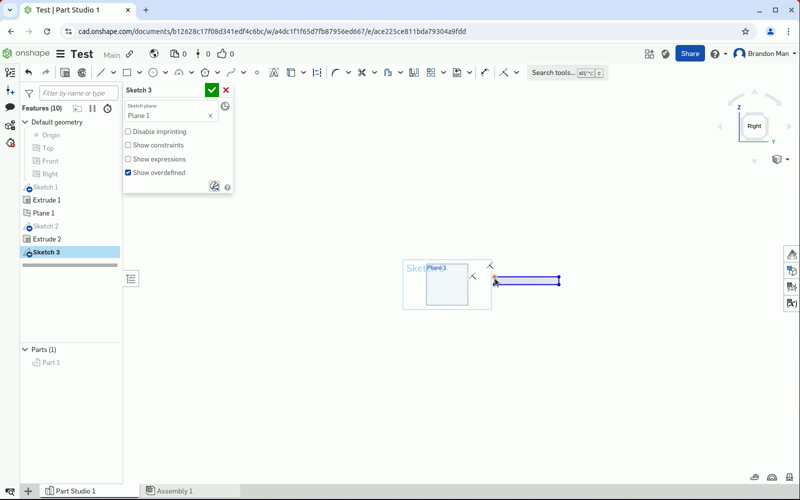
scroll(6)
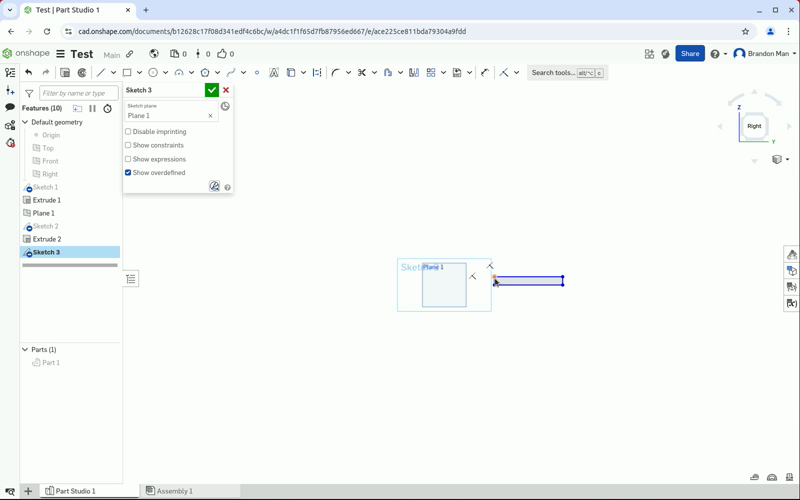
scroll(6)
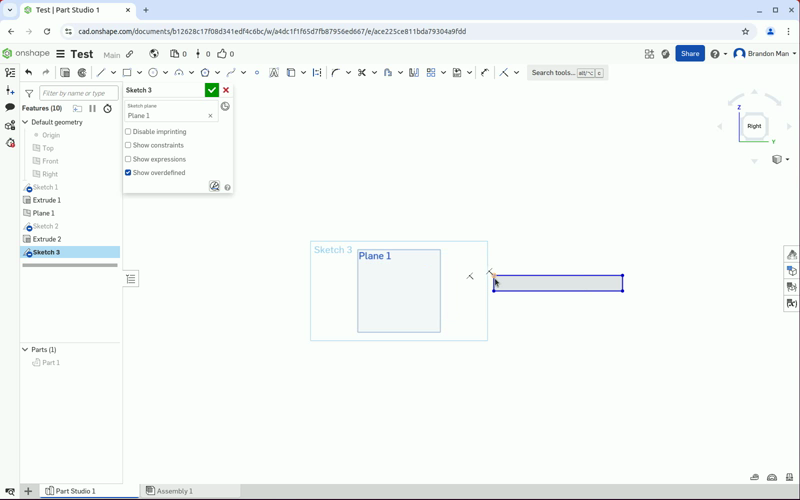
scroll(6)
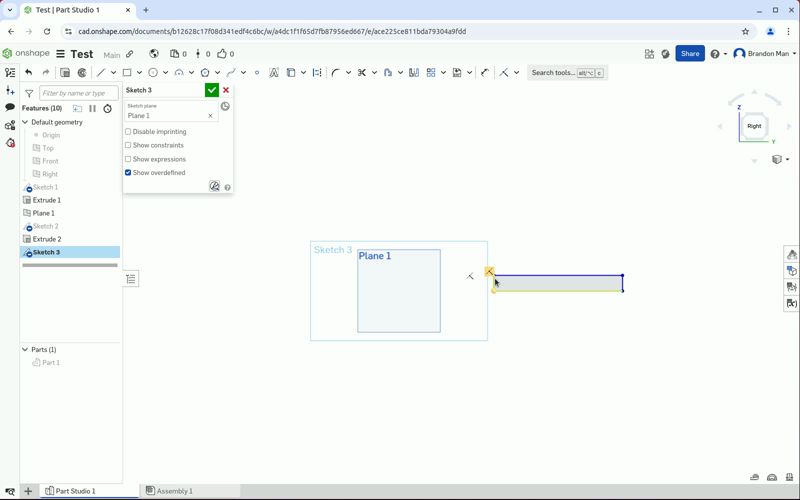
scroll(6)
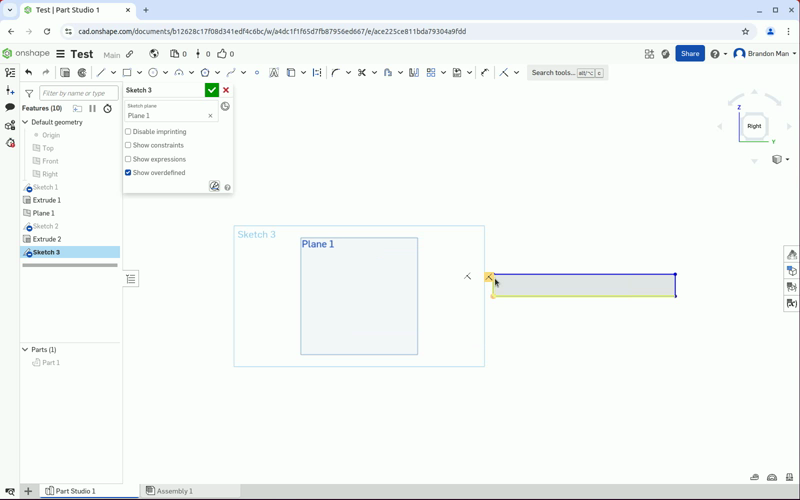
scroll(6)
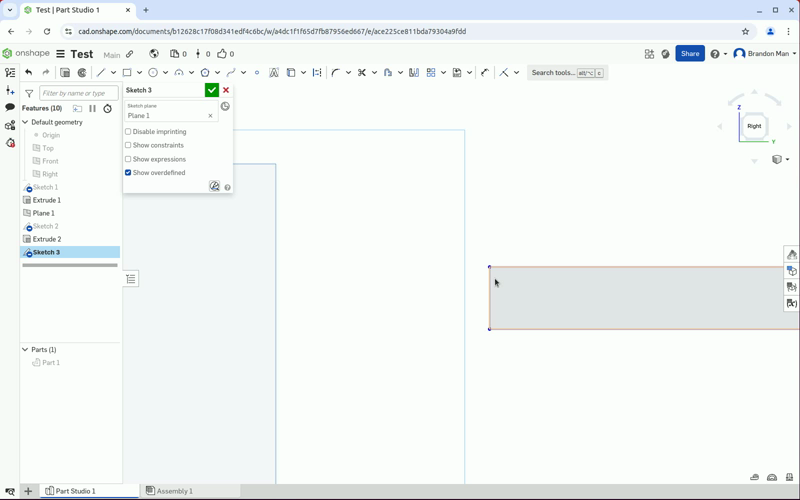
click(495, 278)
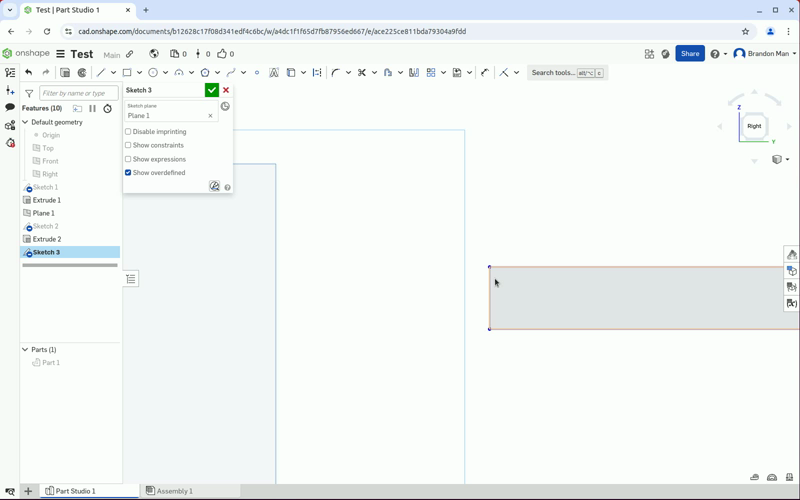
scroll(-6)
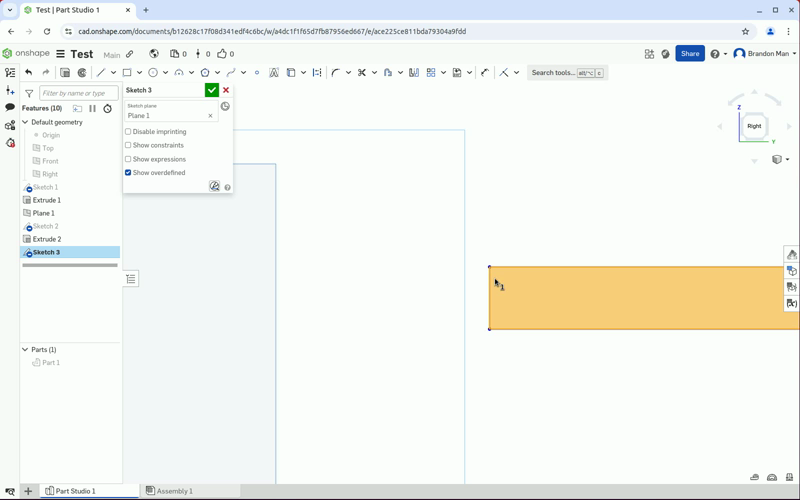
scroll(-6)
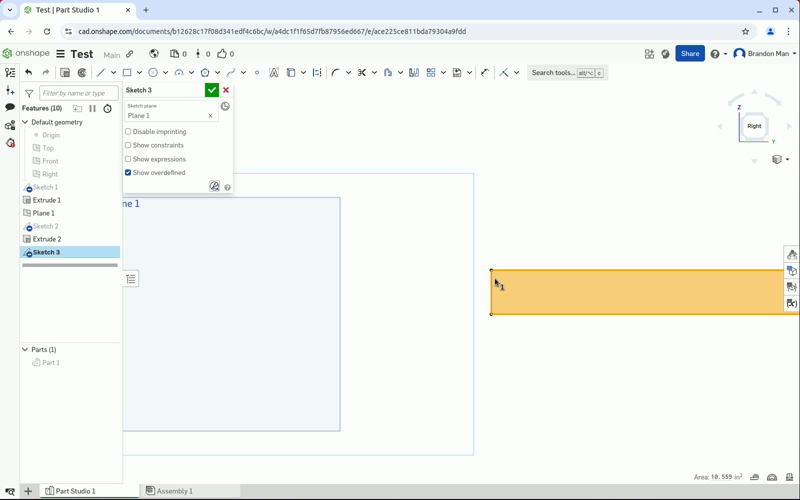
scroll(-6)
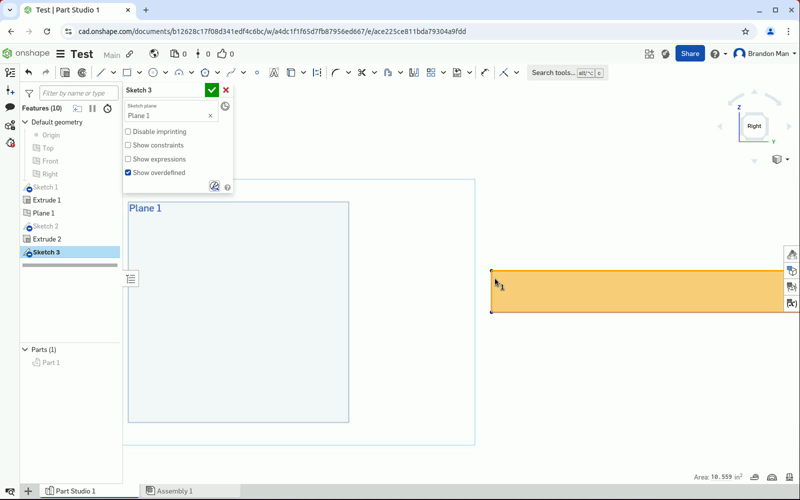
scroll(-6)
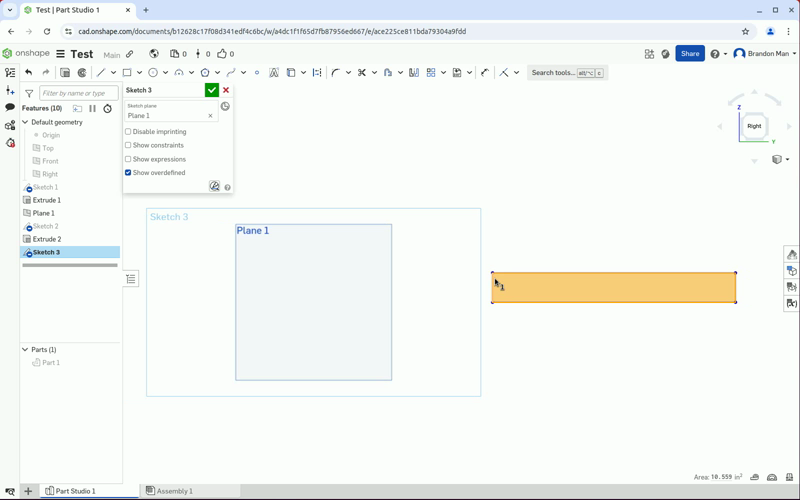
scroll(-6)
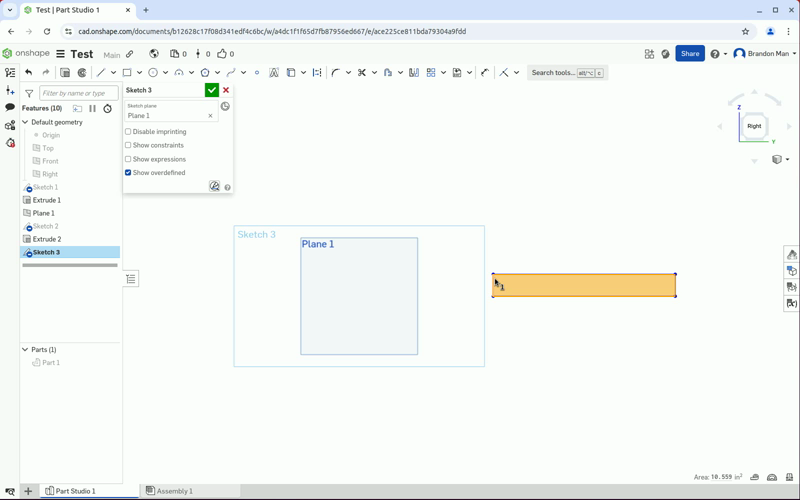
scroll(-6)
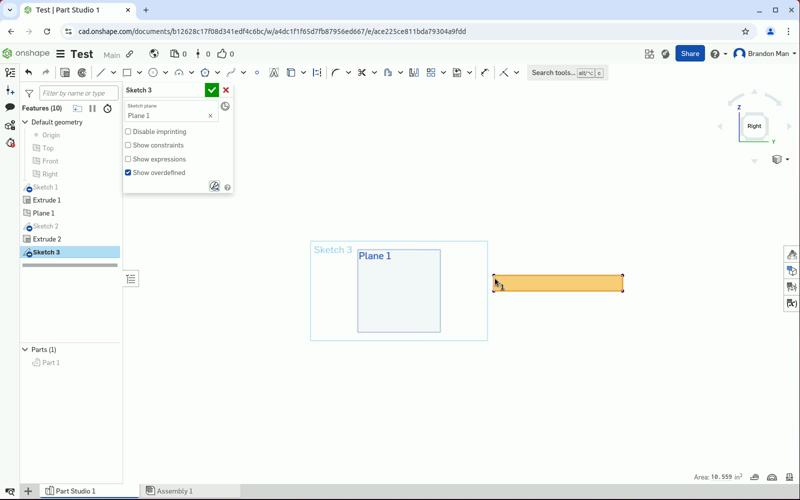
scroll(-6)
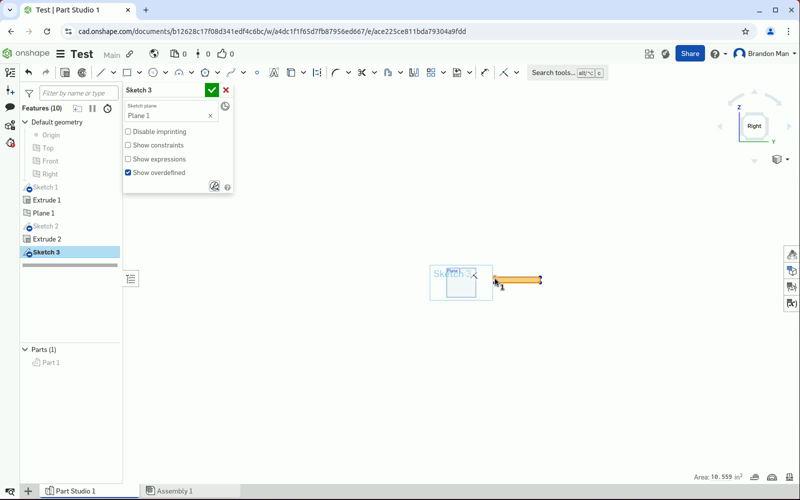
mouse_move(73, 352)
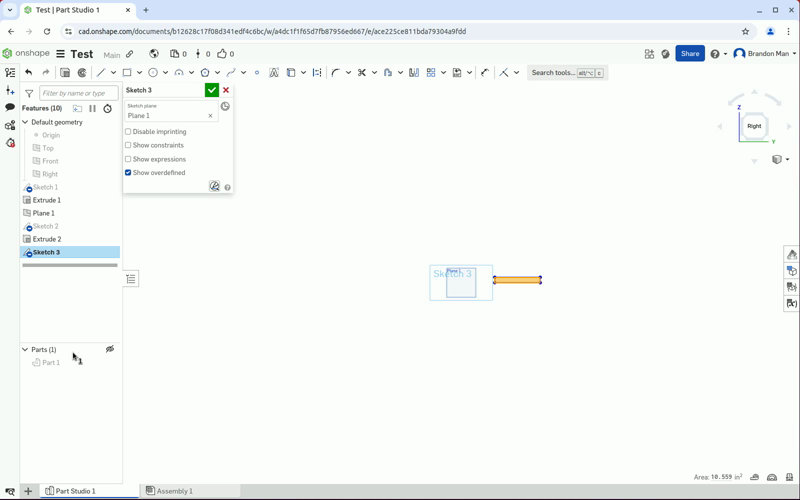
key(shift+y)
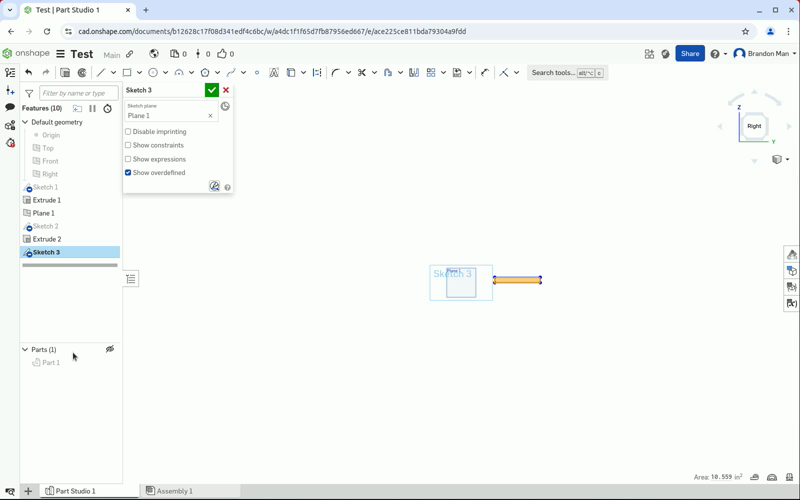
key(shift+e)
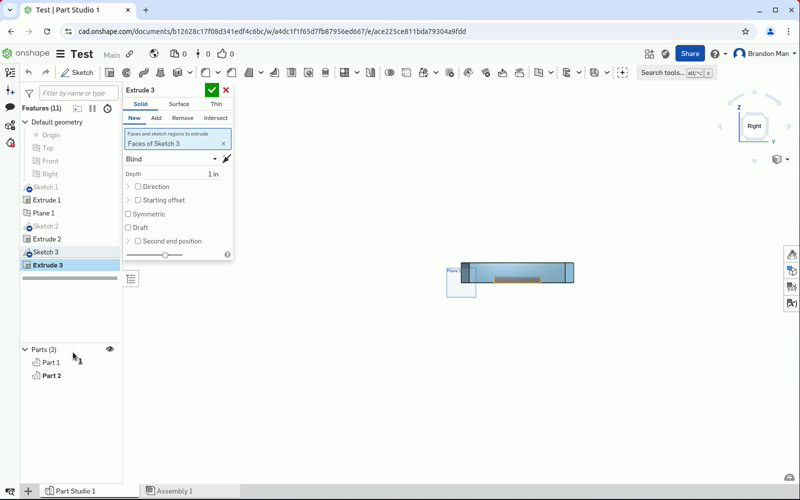
mouse_move(143, 106)
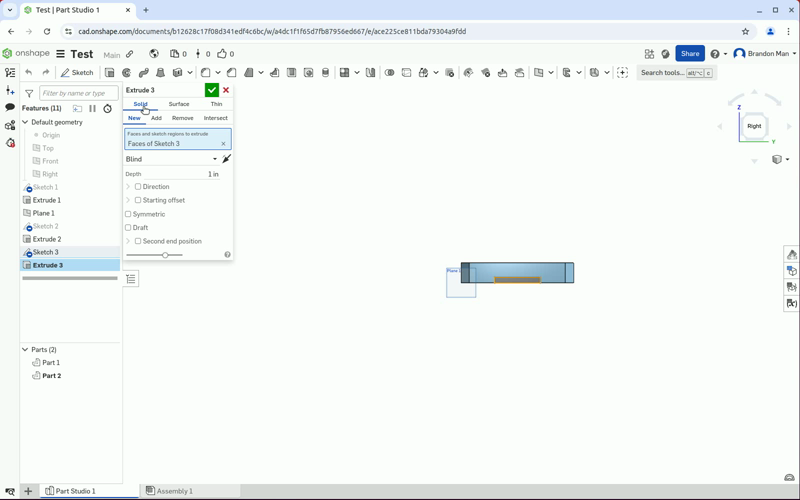
click(143, 106)
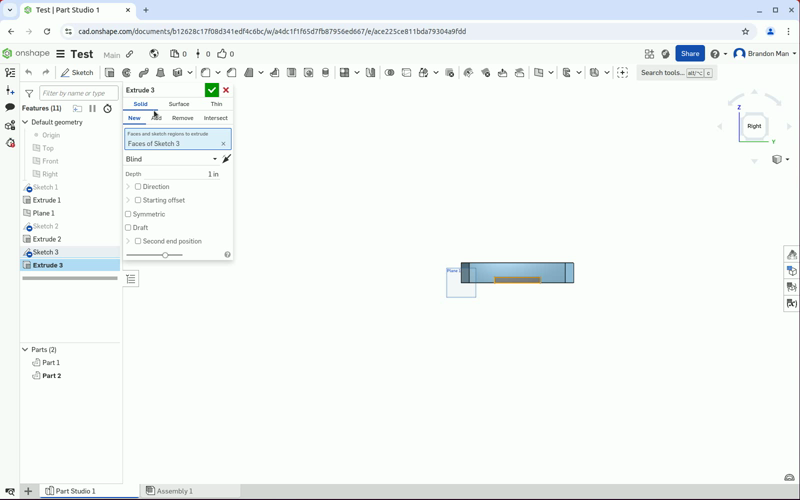
mouse_move(186, 120)
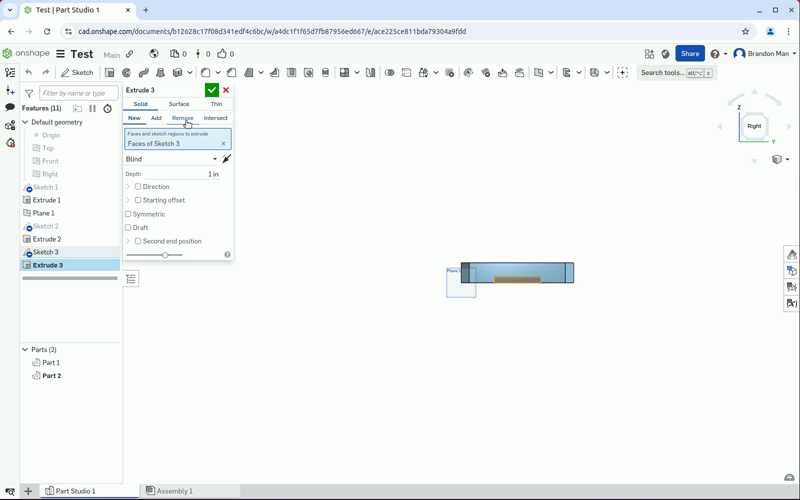
click(186, 120)
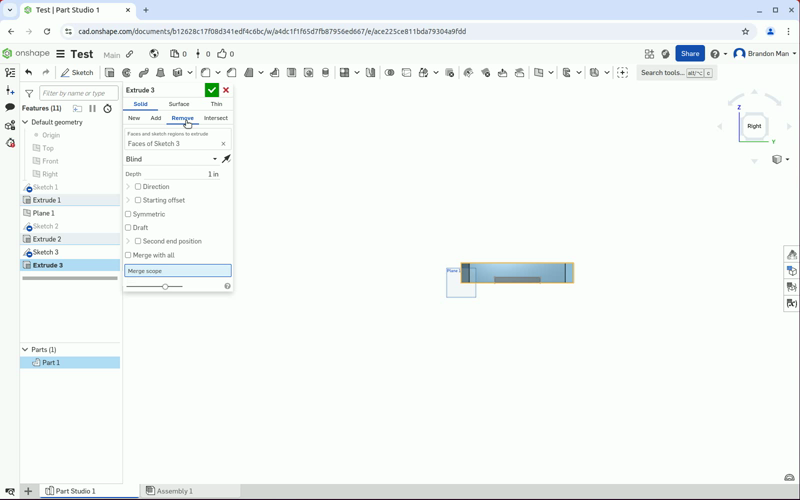
key(tab, 4)
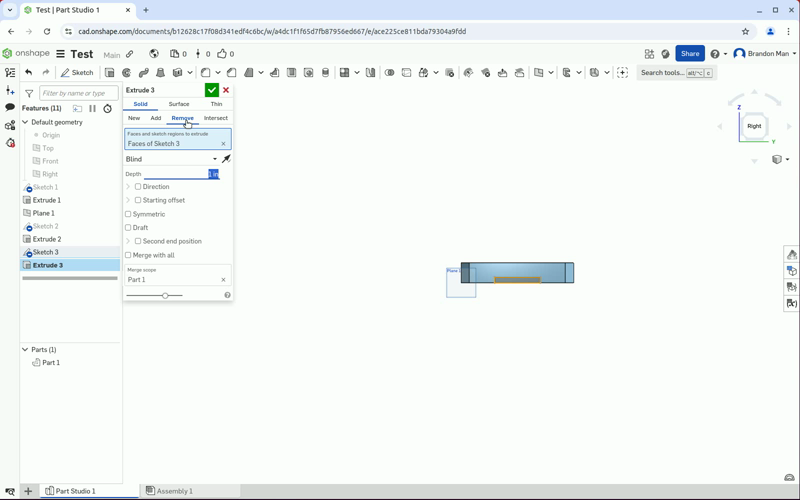
text(3.37)
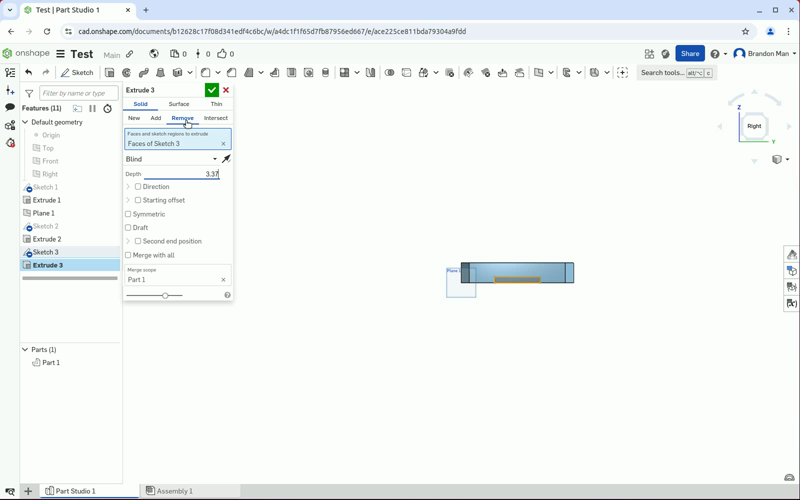
key(tab, 6)
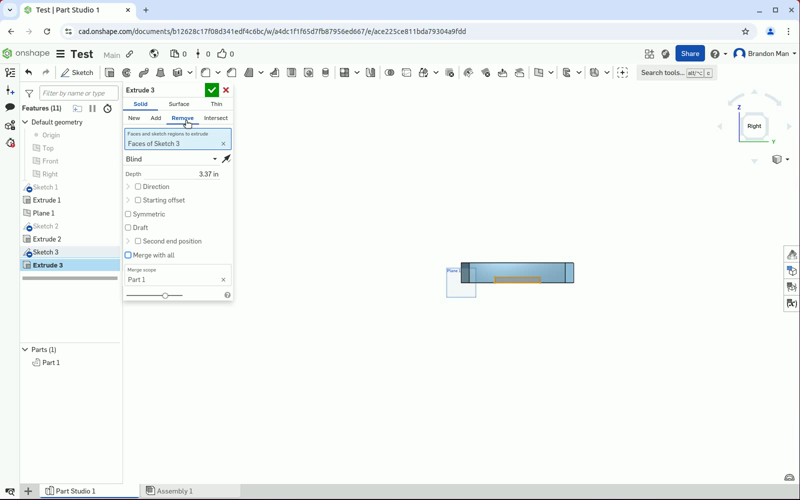
key(space)
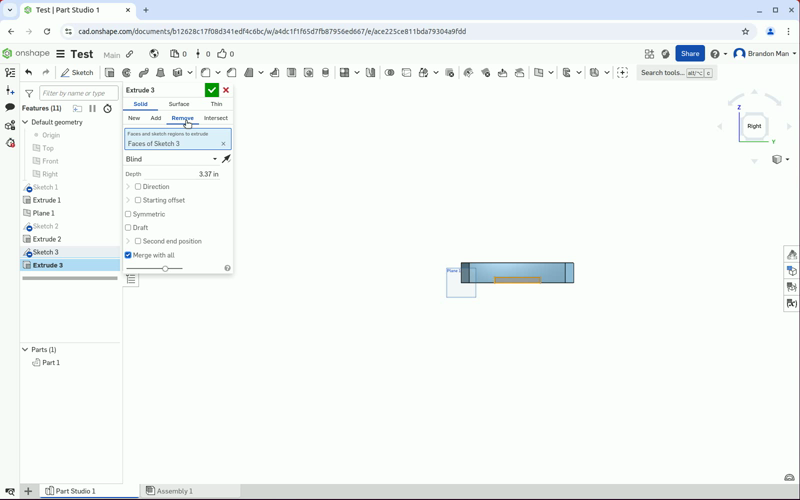
key(enter)
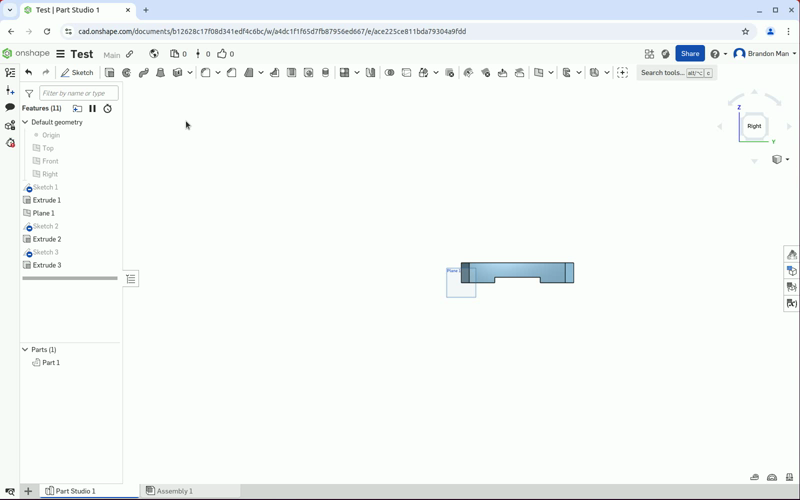
key(shift+h)
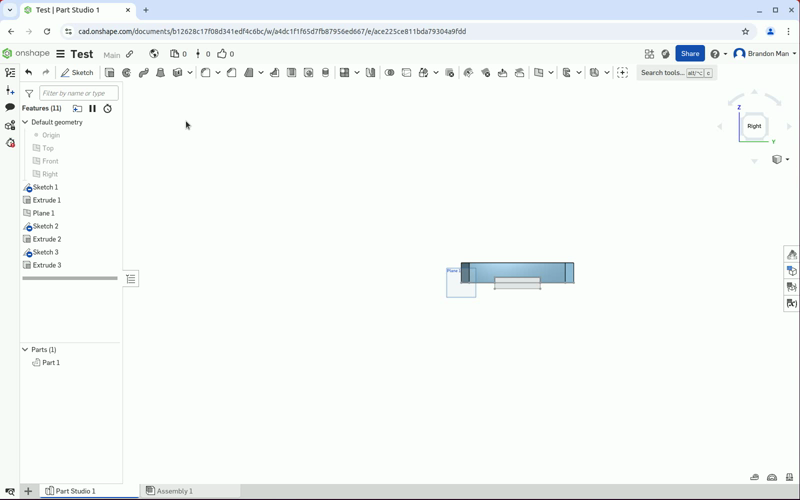
key(shift+h)
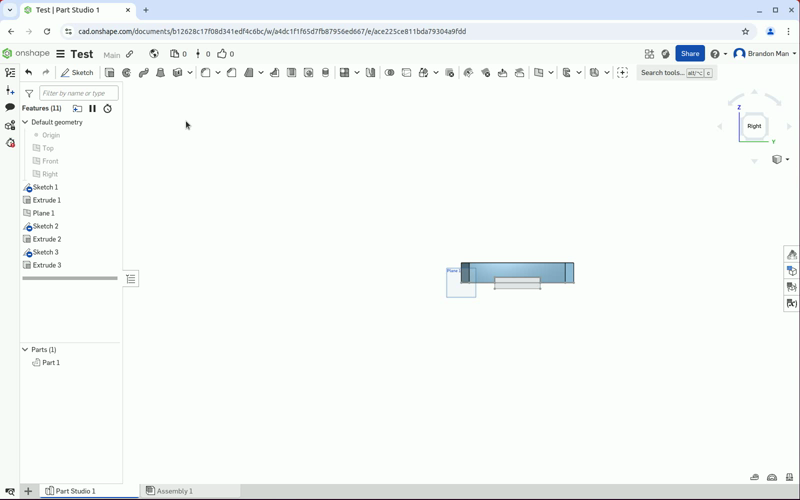
key(shift+7)
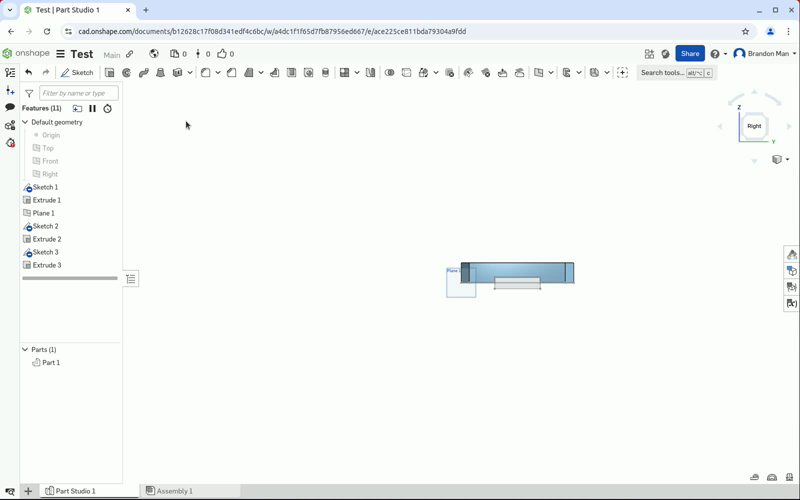
key(right, 2)
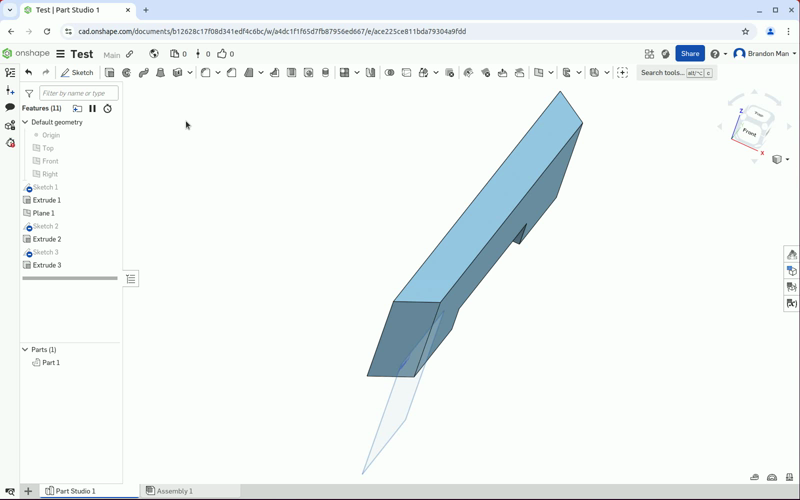
key(down, 2)
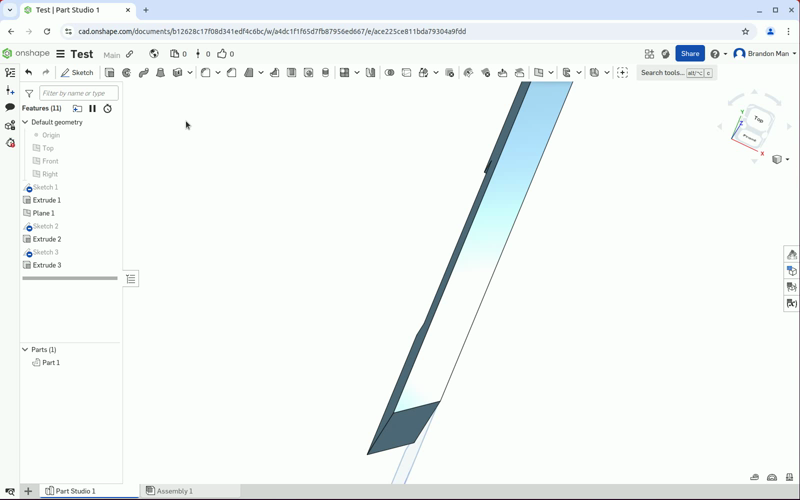
key(up, 2)
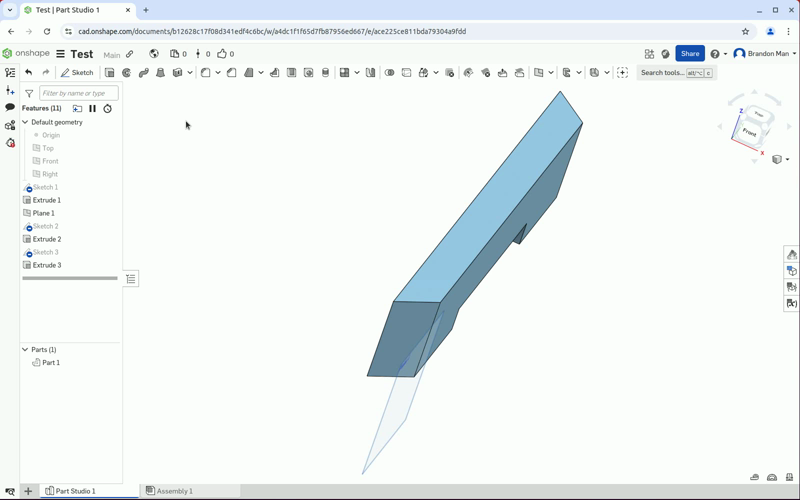
key(left, 2)
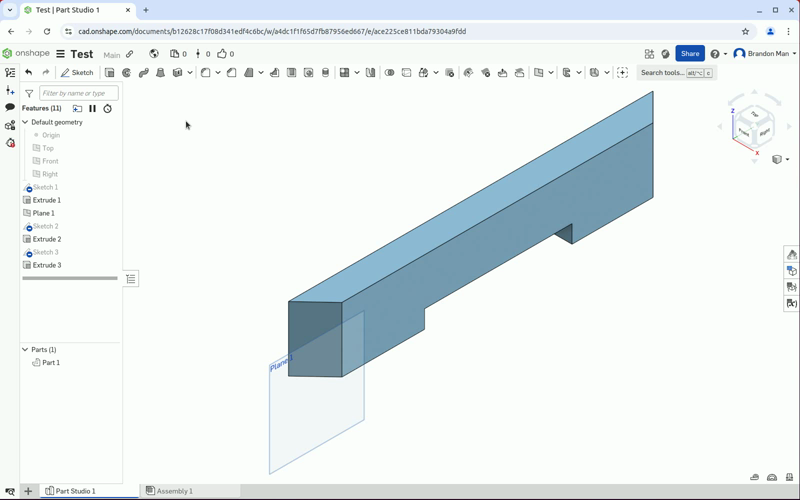
mouse_move(73, 189)
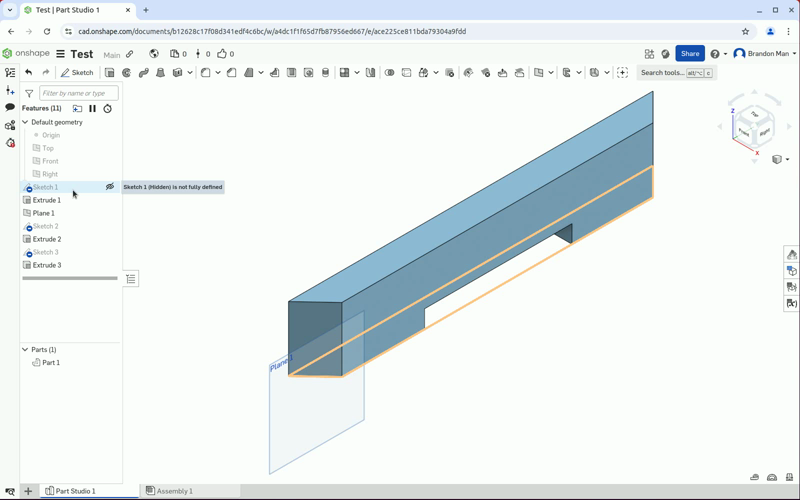
click(73, 189)